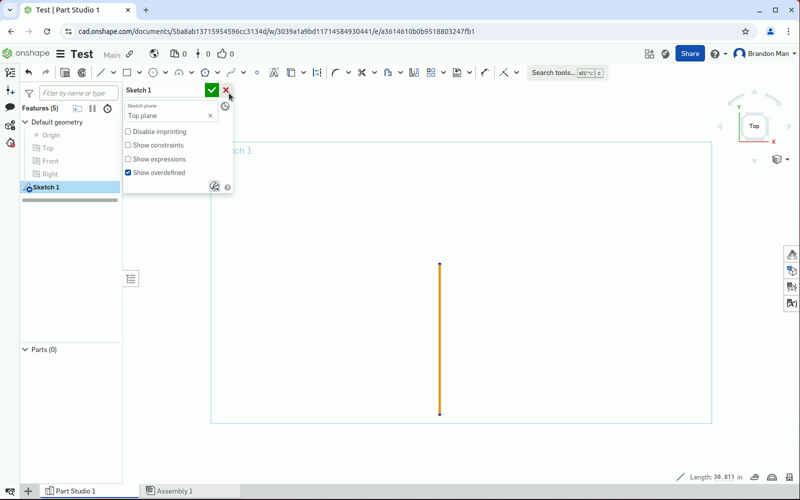
key(shift+h)
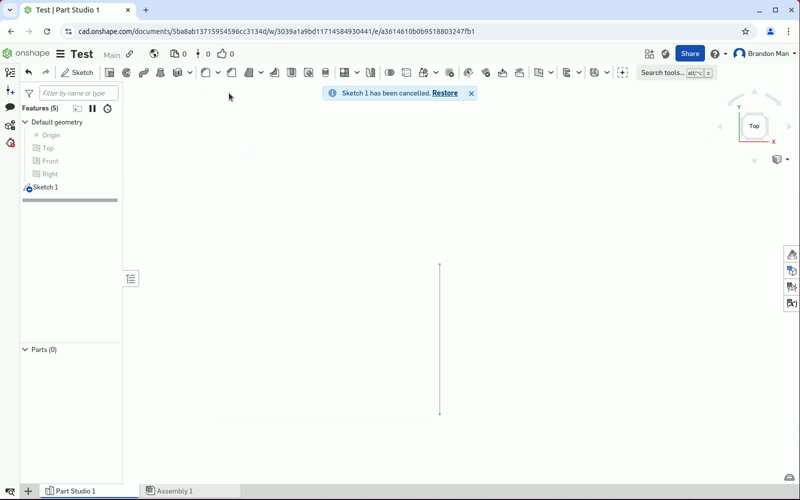
key(shift+s)
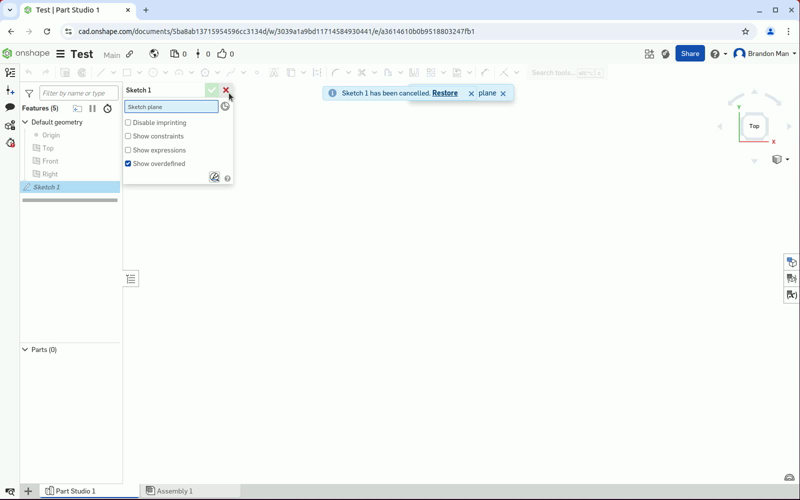
mouse_move(73, 150)
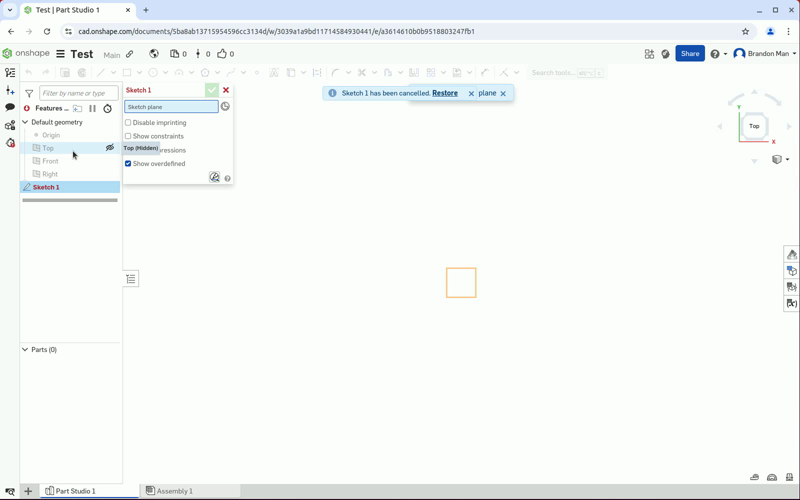
click(73, 150)
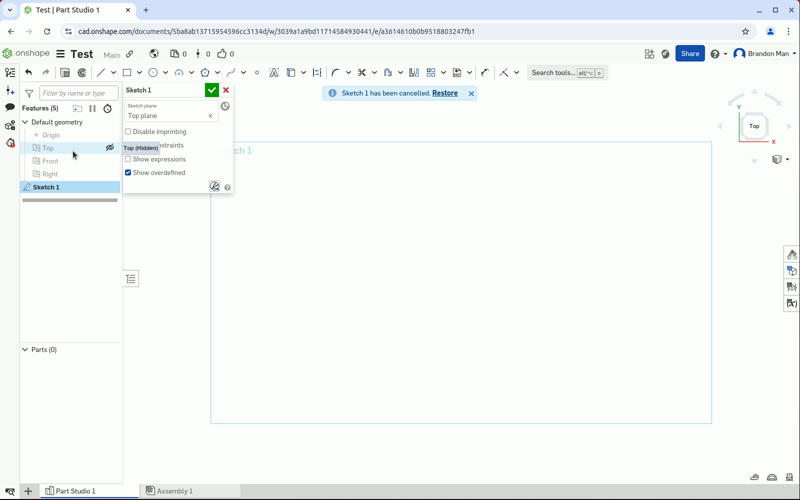
mouse_move(73, 352)
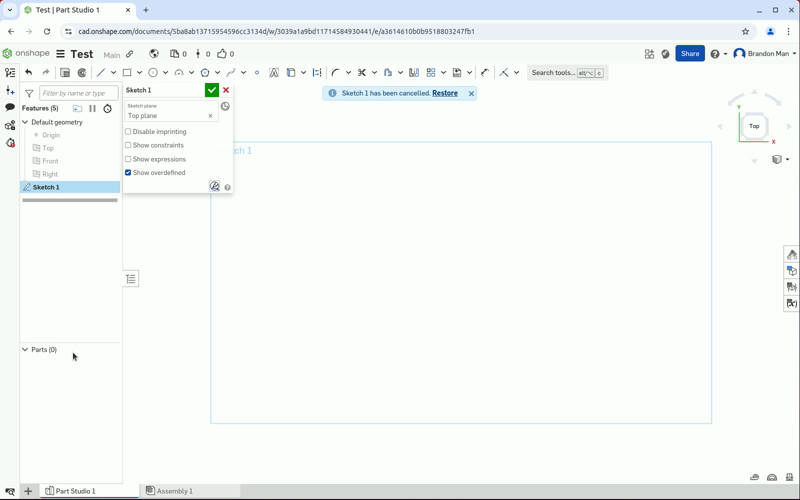
key(y)
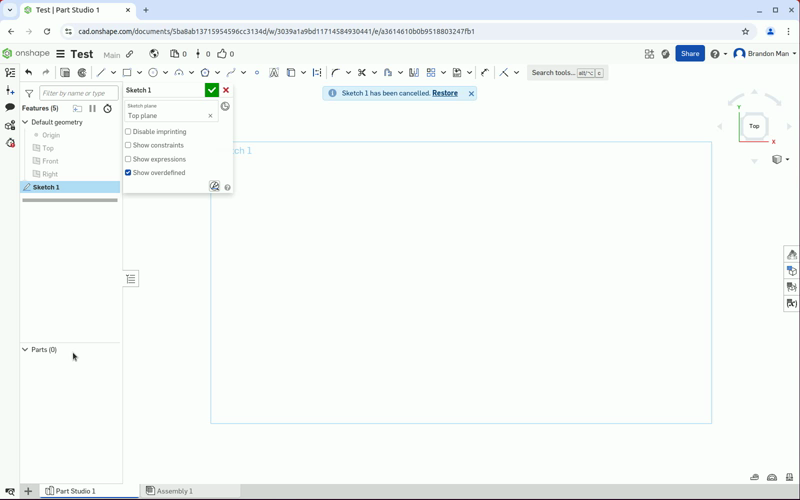
key(l)
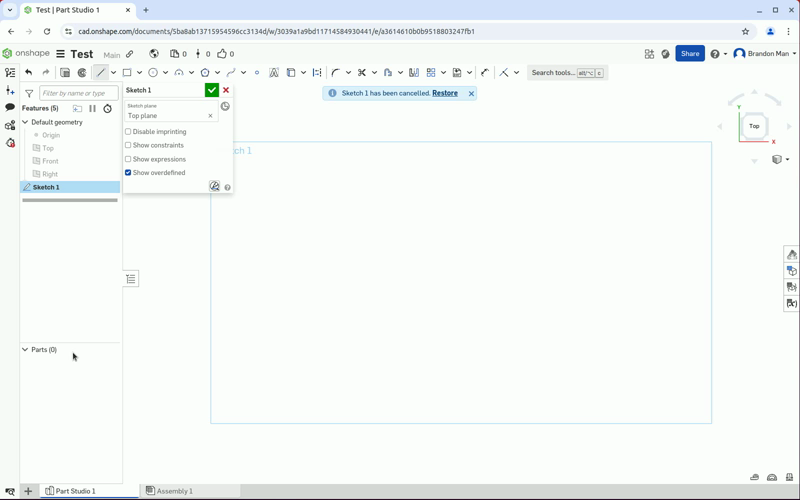
key_down(shift)
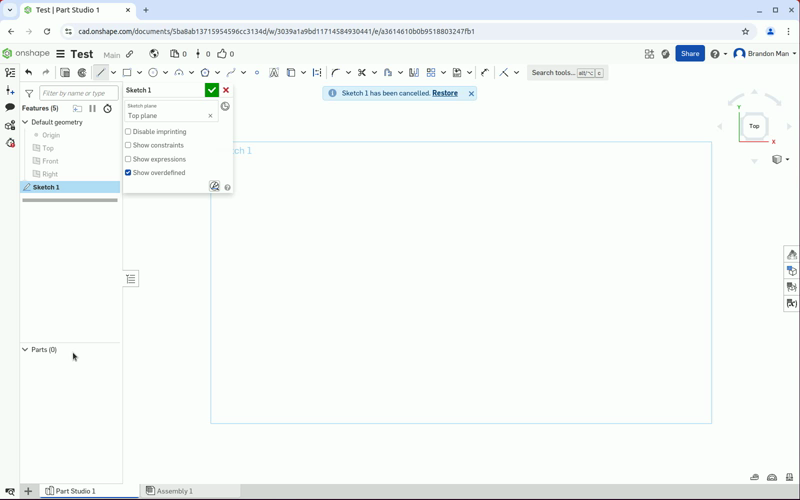
mouse_move(380, 395)
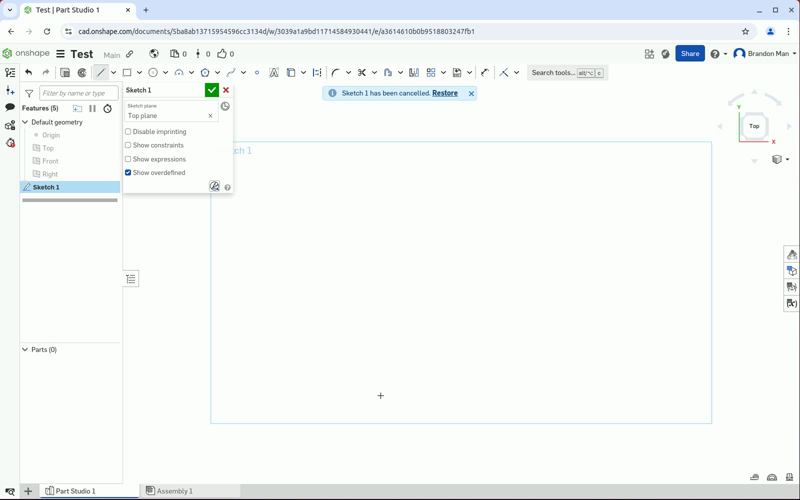
click(380, 395)
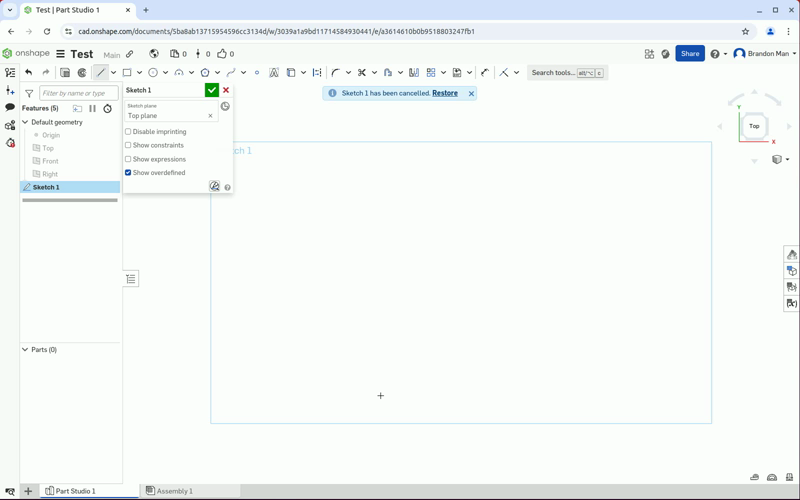
key_up(shift)
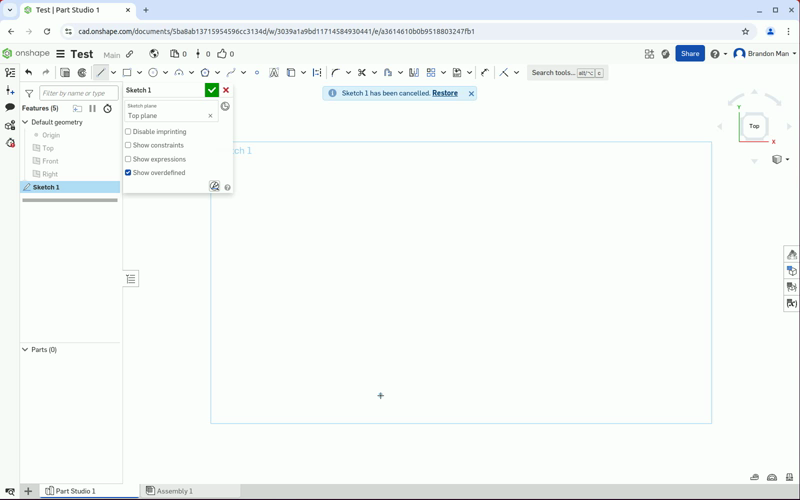
key_down(shift)
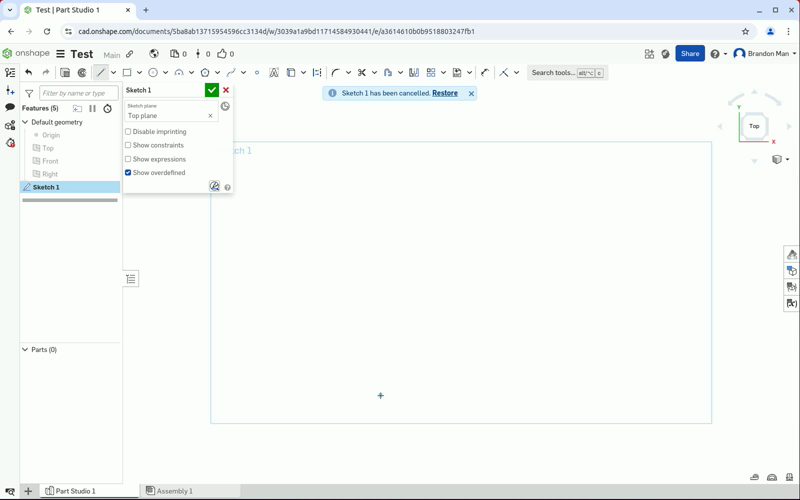
mouse_move(539, 395)
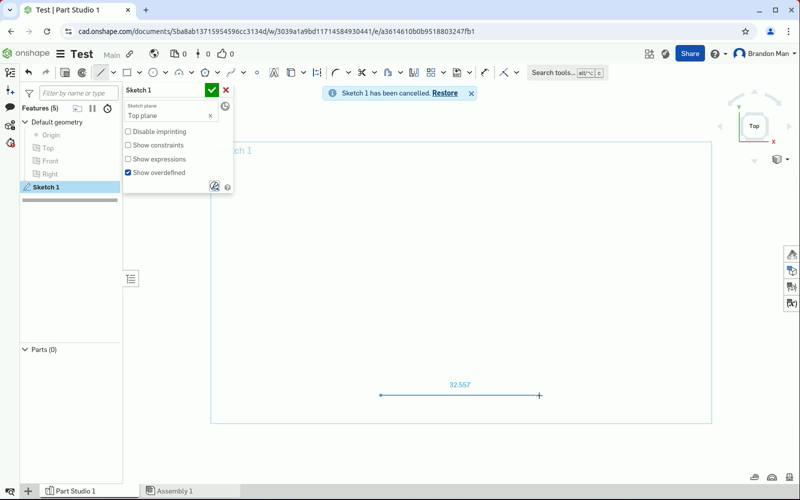
click(539, 395)
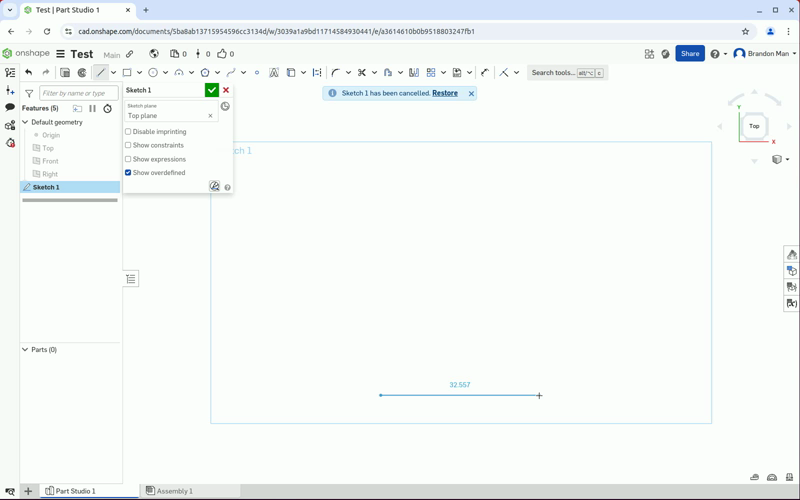
key_up(shift)
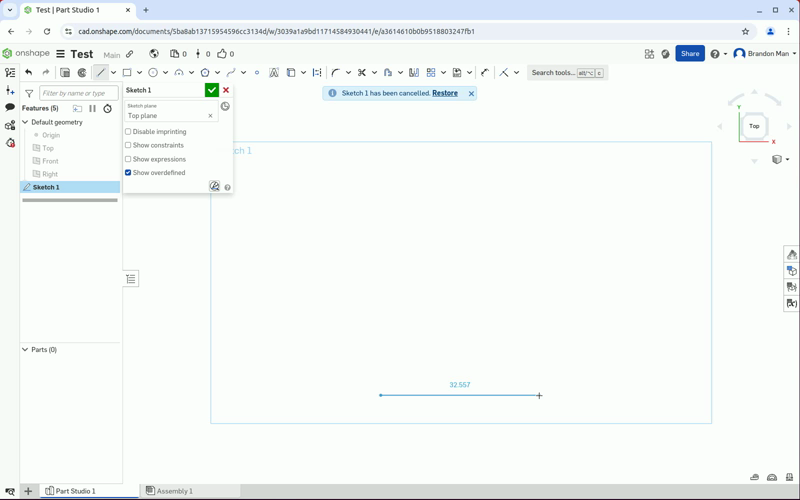
key_down(shift)
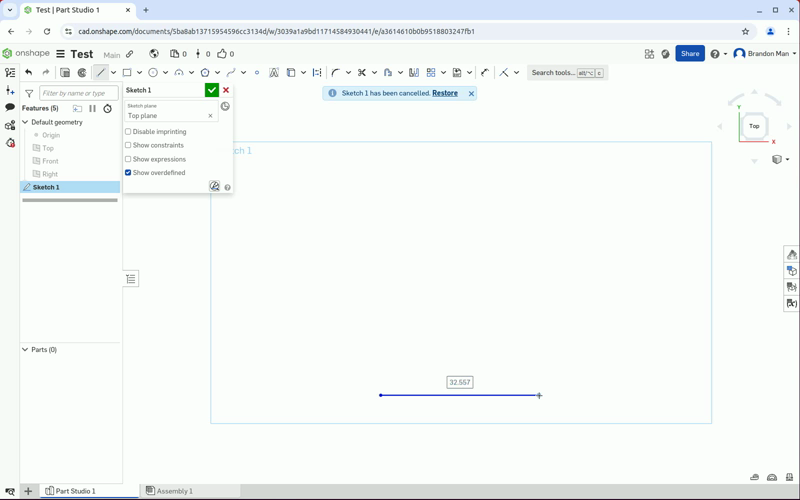
mouse_move(539, 171)
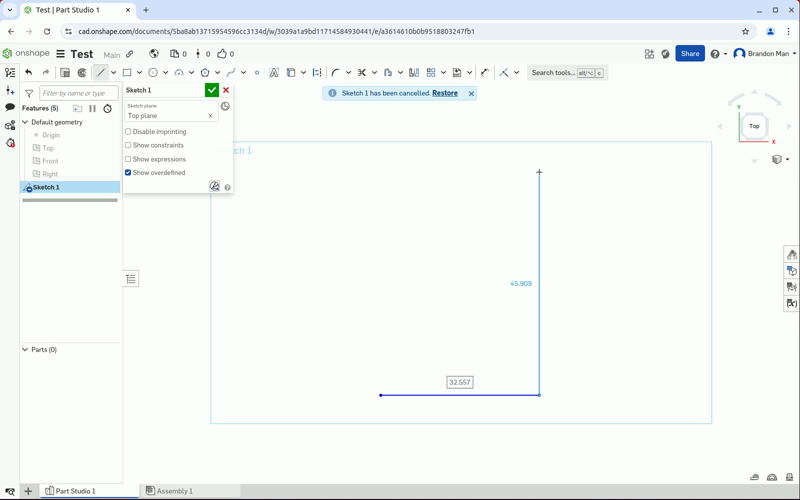
click(539, 171)
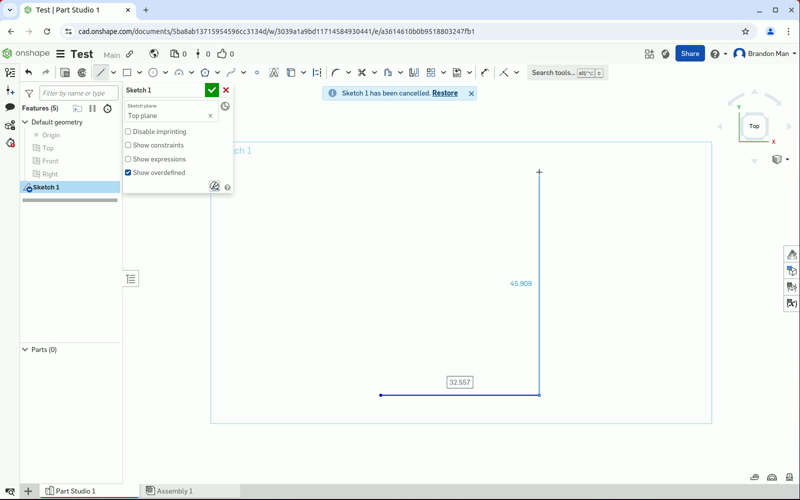
key_up(shift)
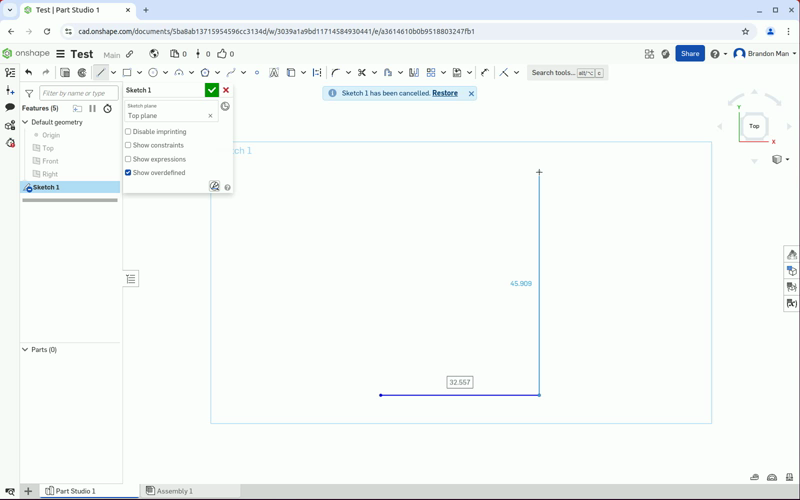
key_down(shift)
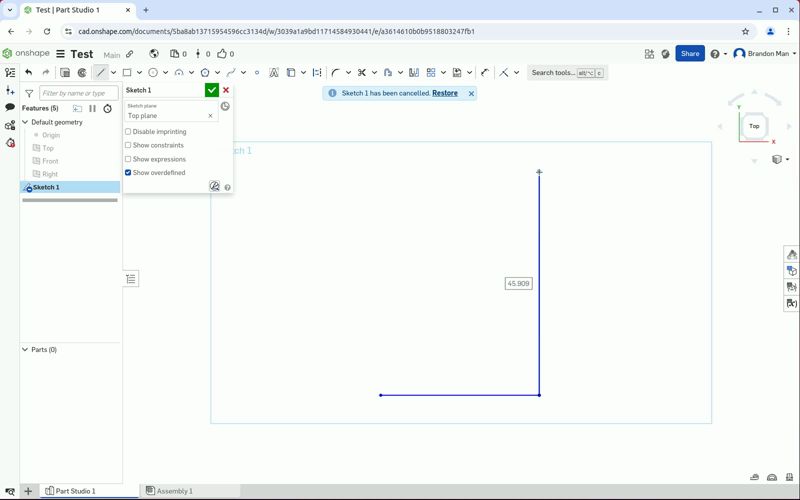
mouse_move(380, 171)
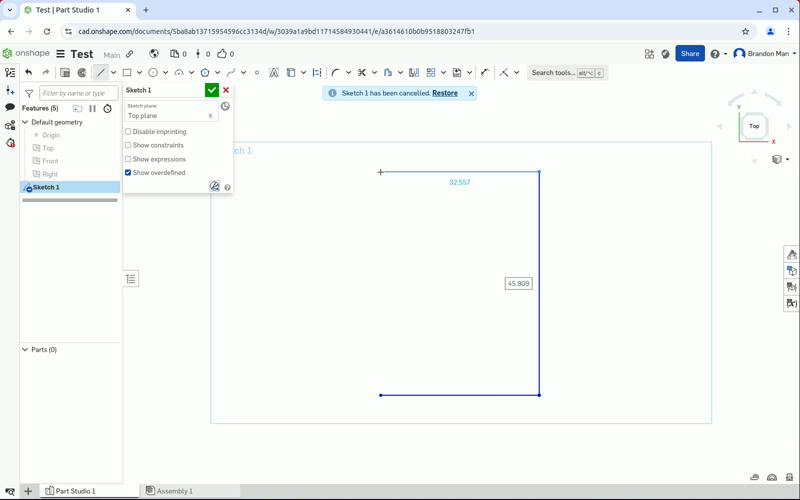
click(380, 171)
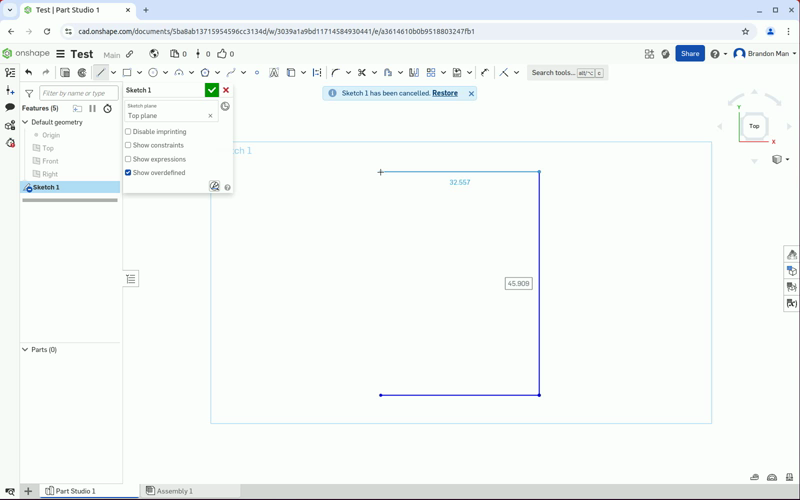
key_up(shift)
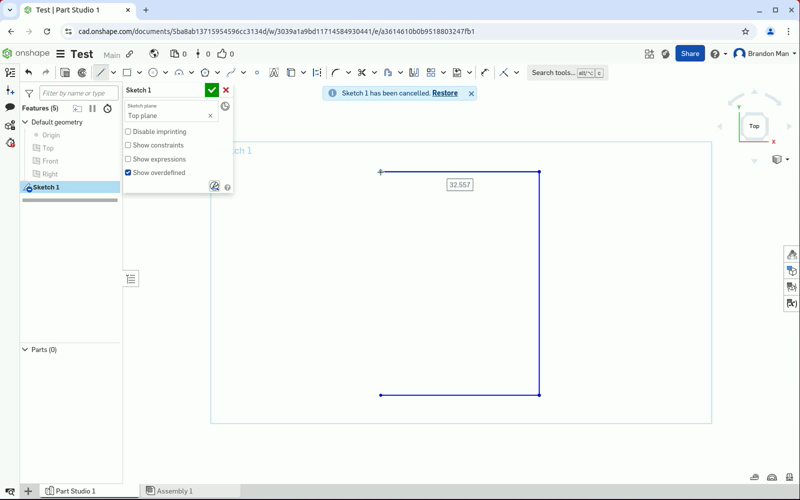
key_down(shift)
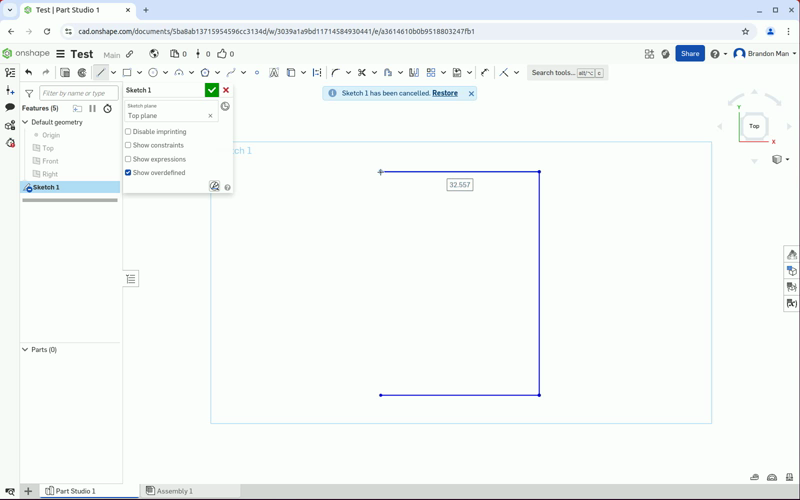
mouse_move(380, 395)
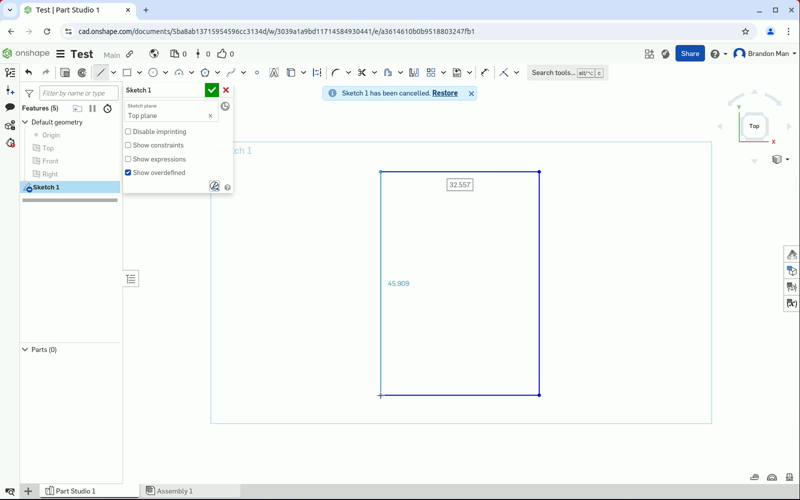
key_up(shift)
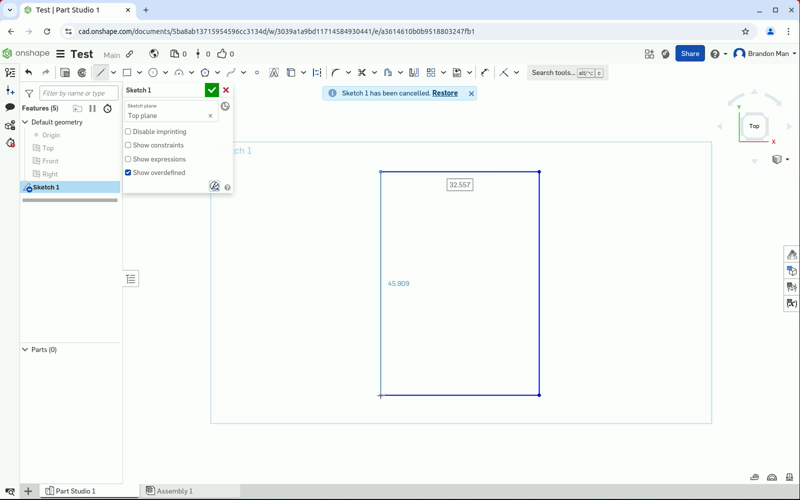
click(380, 395)
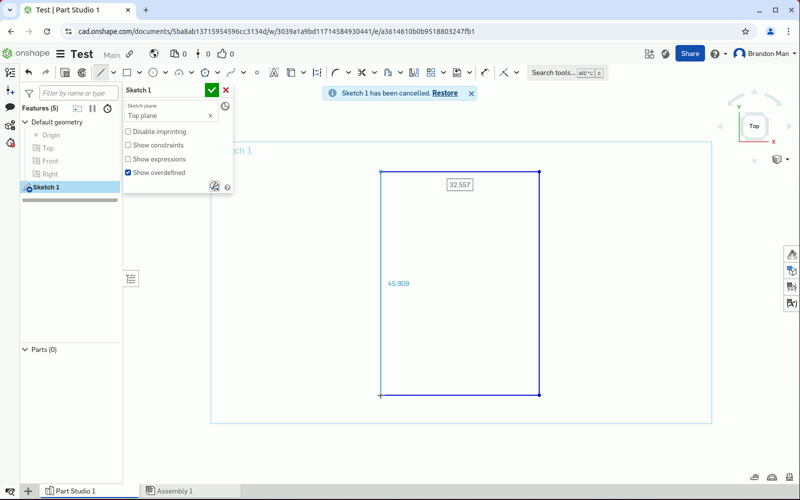
key(esc)
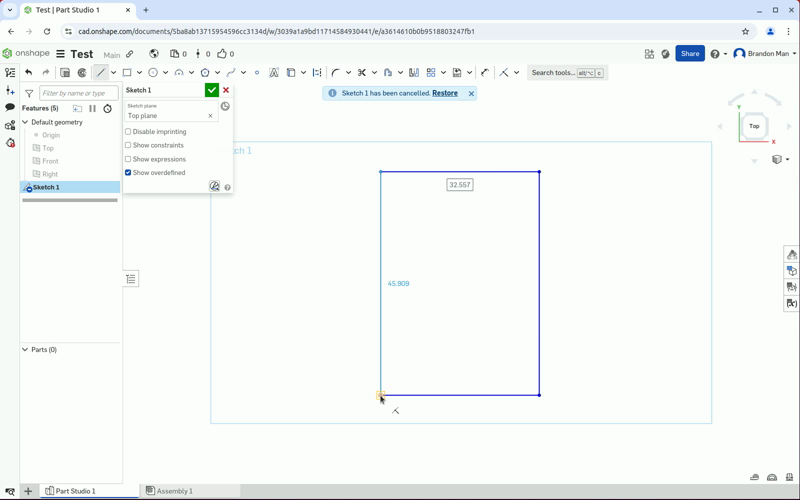
key(c)
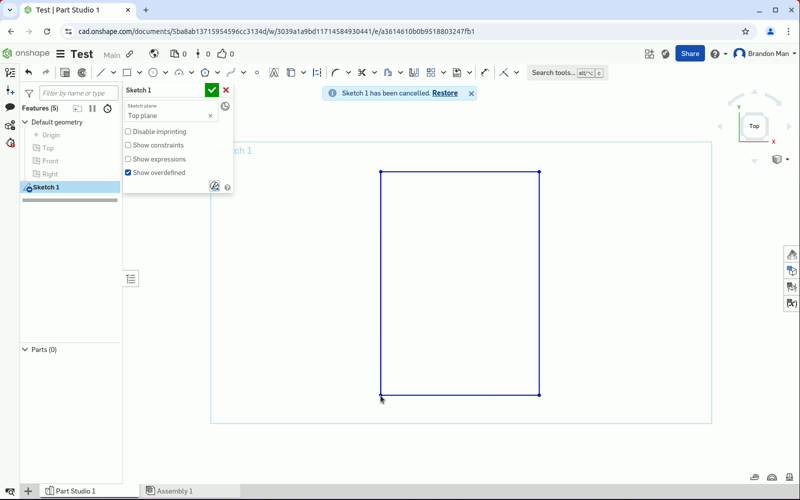
key_down(shift)
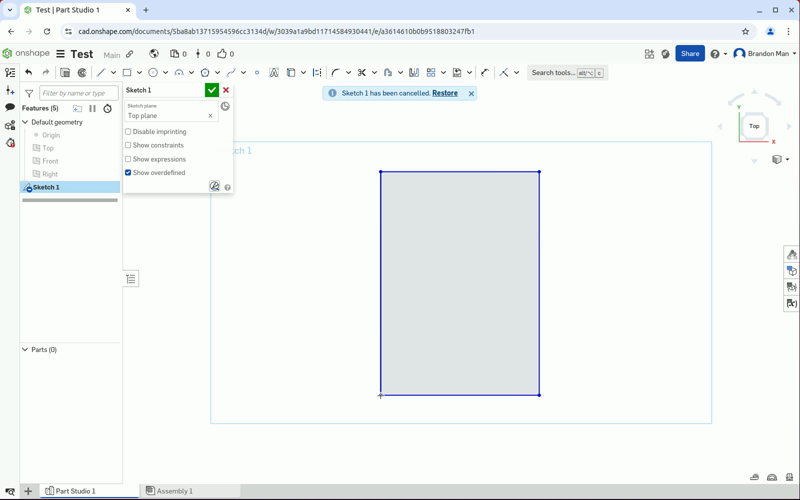
mouse_move(390, 386)
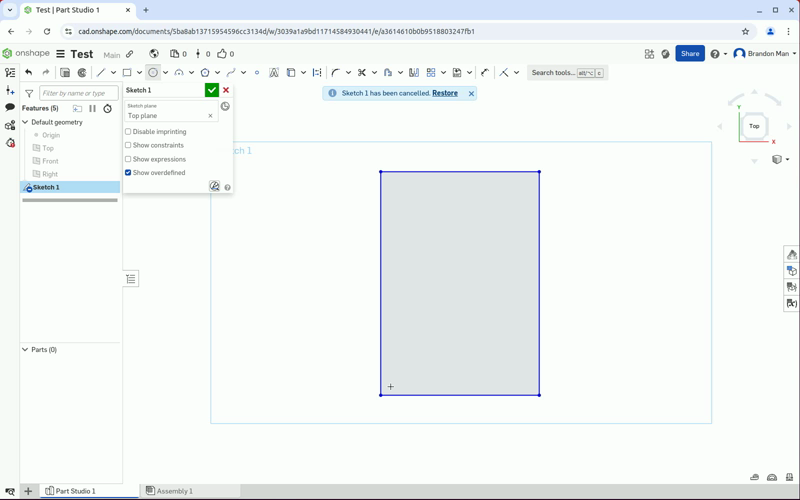
click(390, 386)
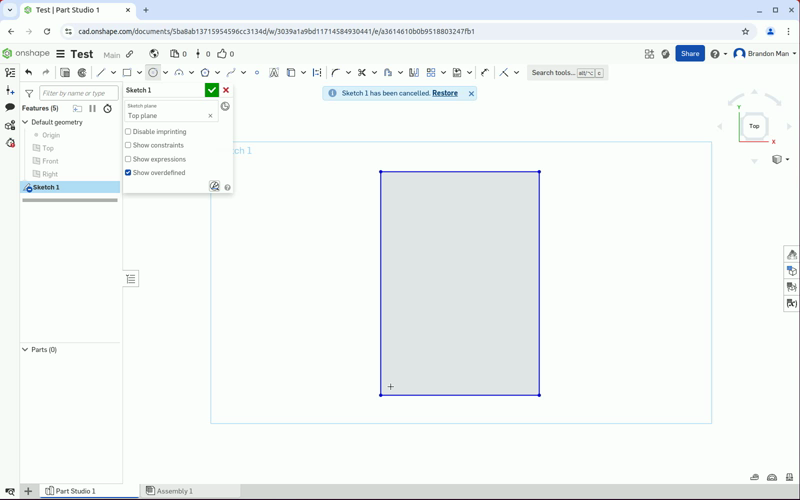
key_up(shift)
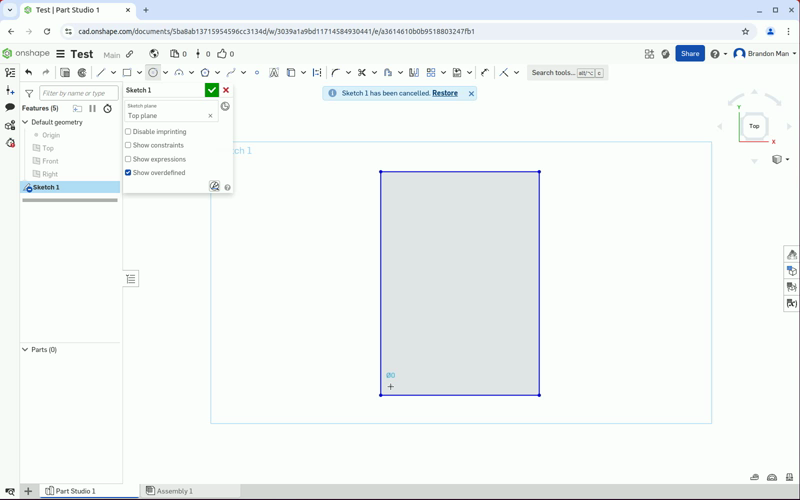
mouse_move(392, 386)
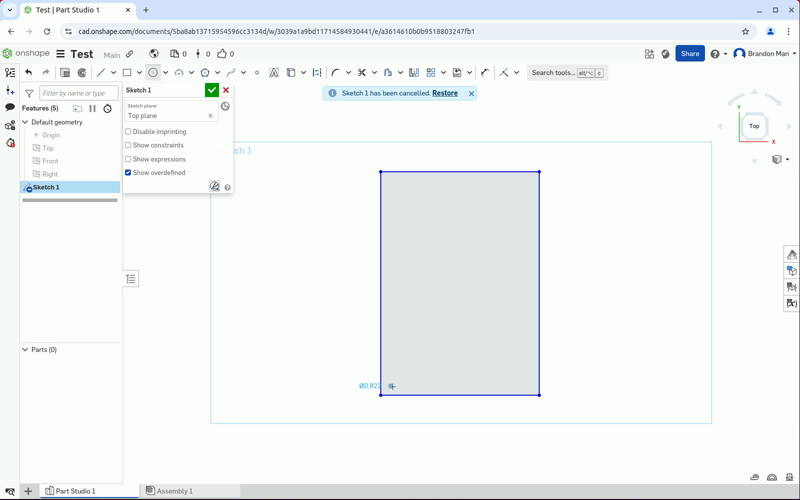
scroll(6)
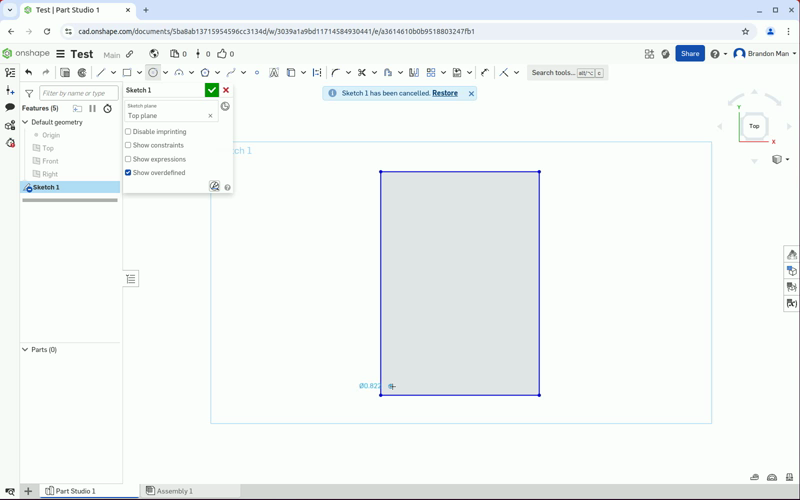
scroll(6)
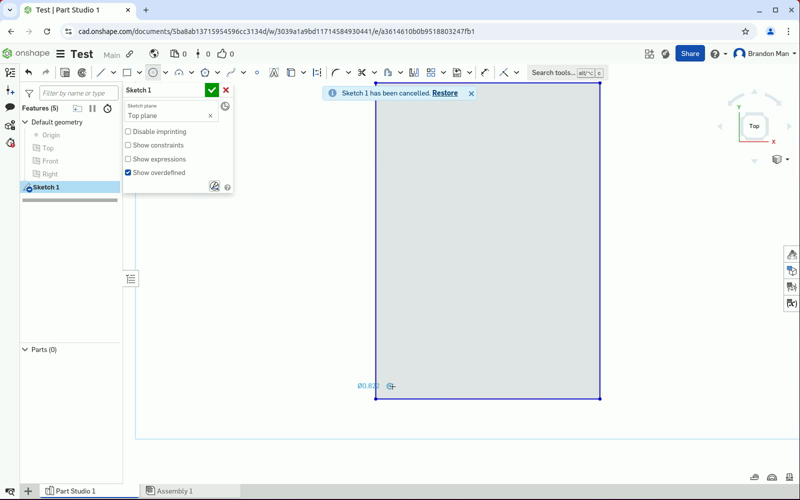
scroll(6)
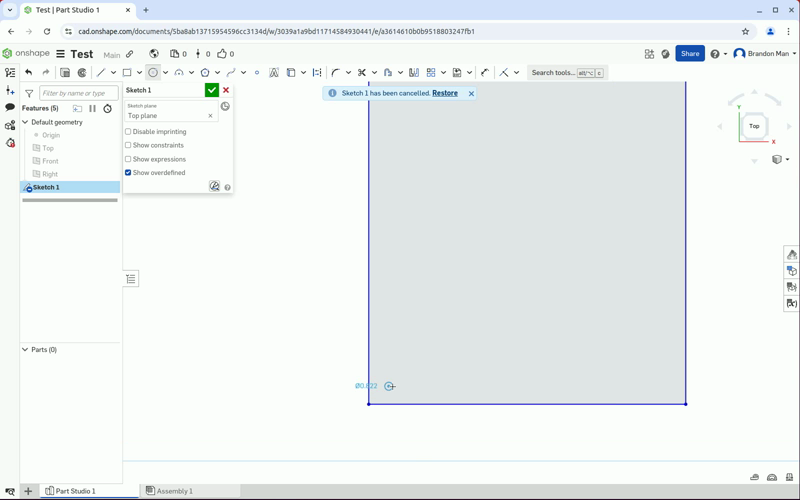
scroll(6)
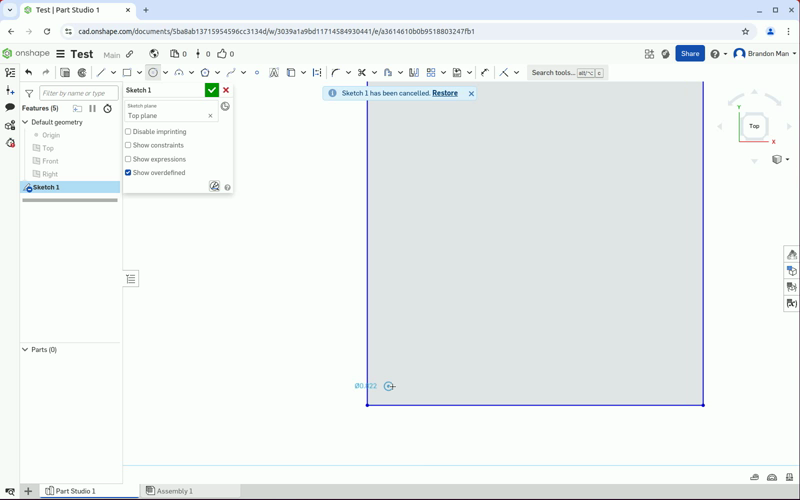
scroll(6)
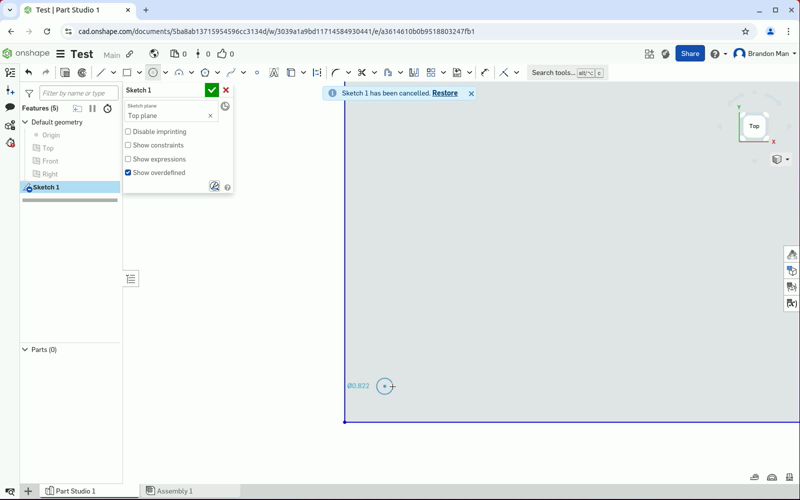
scroll(6)
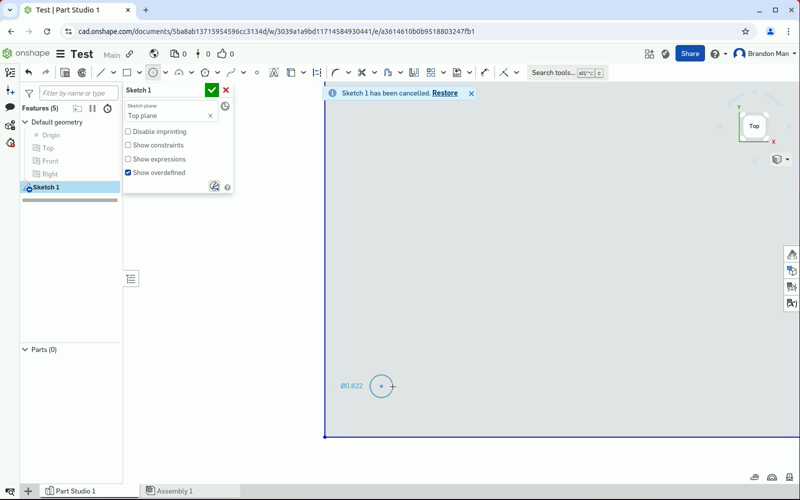
scroll(6)
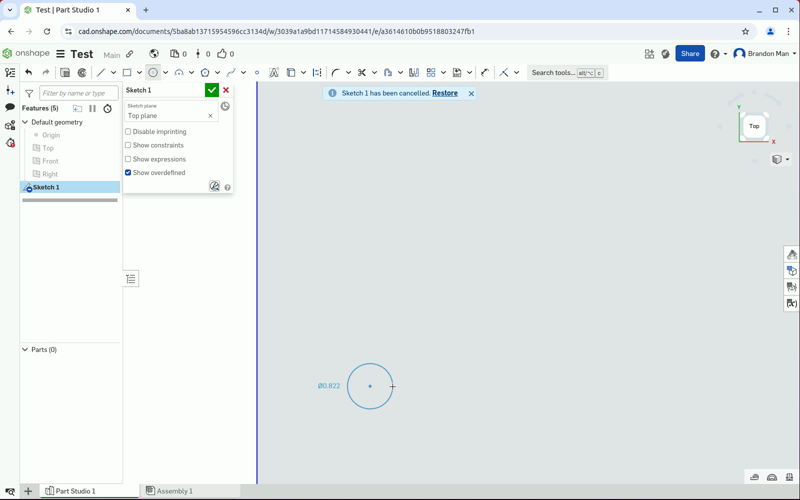
click(392, 386)
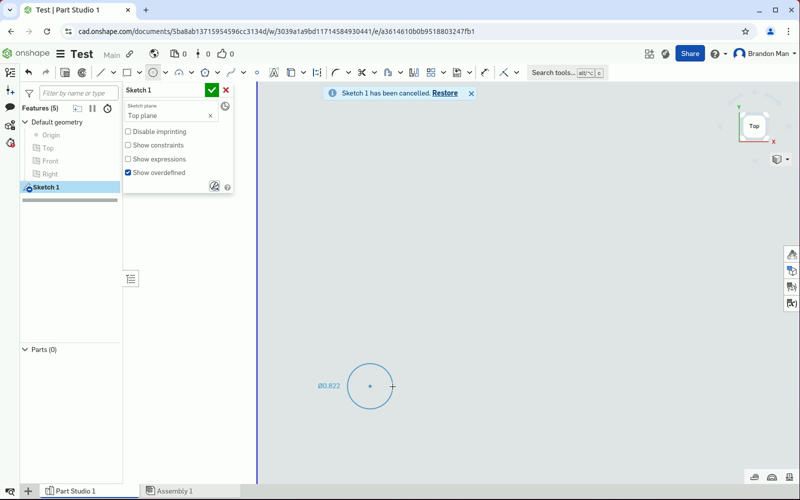
scroll(-6)
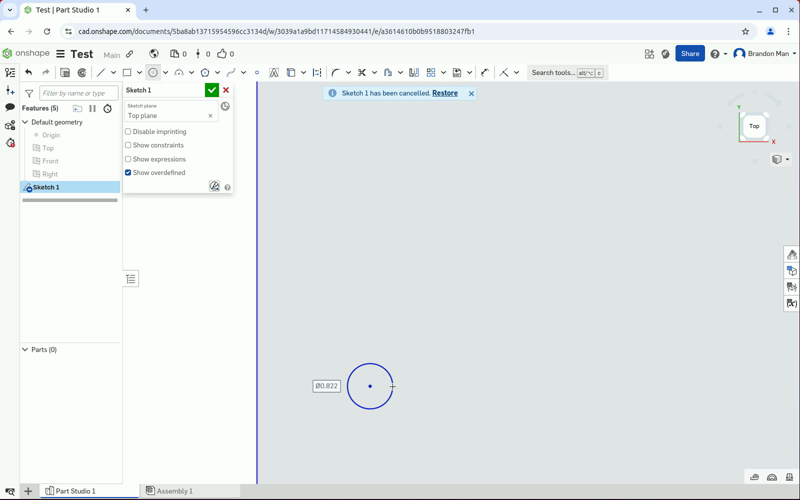
scroll(-6)
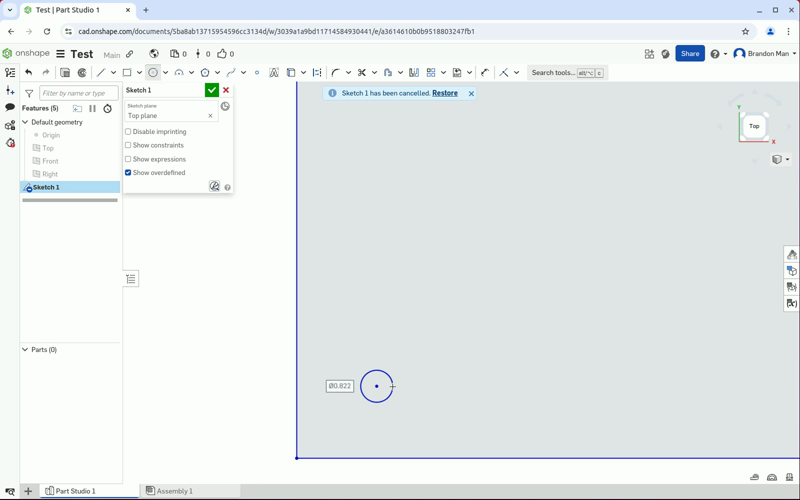
scroll(-6)
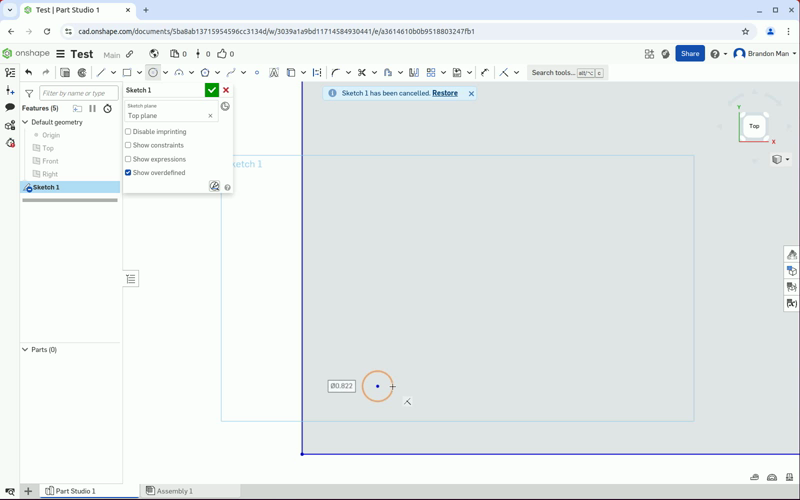
scroll(-6)
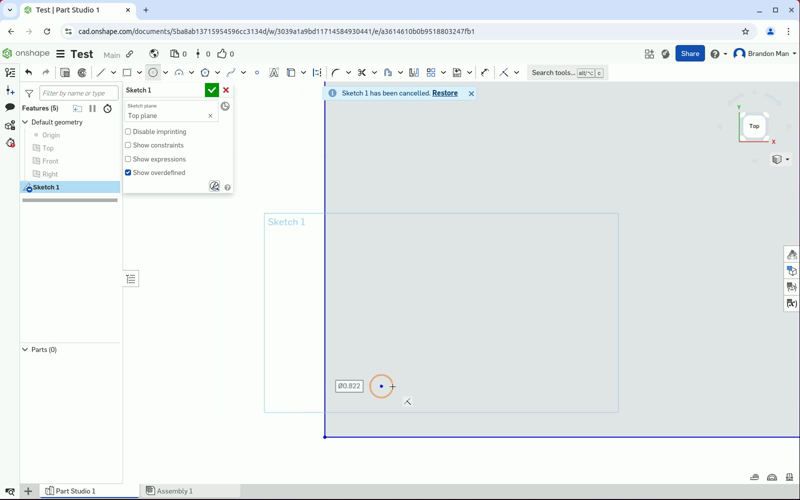
scroll(-6)
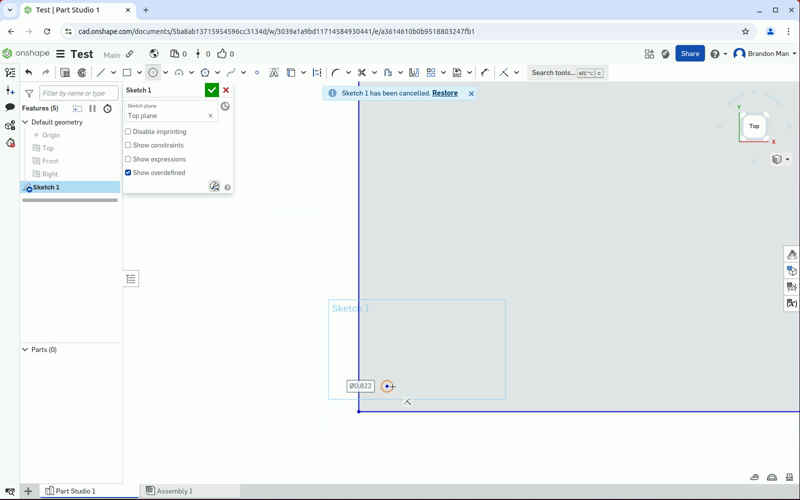
scroll(-6)
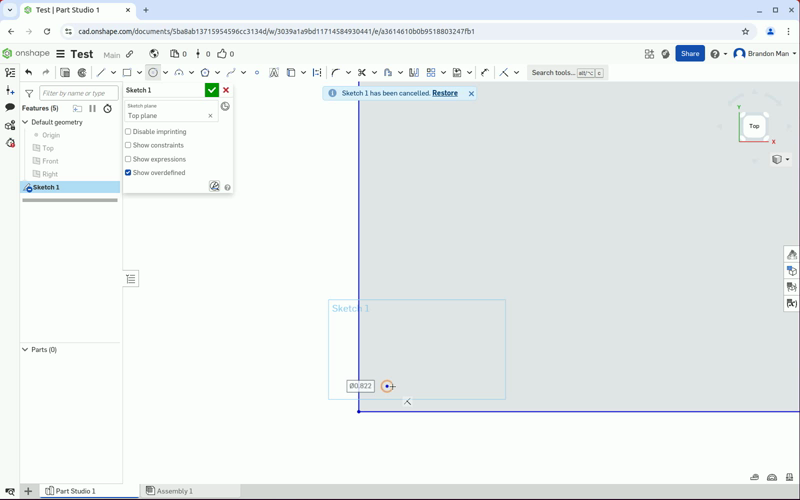
scroll(-6)
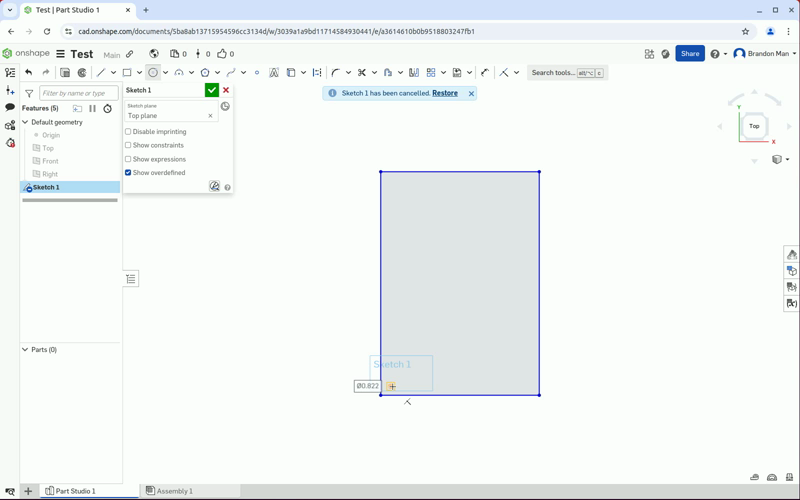
key(esc)
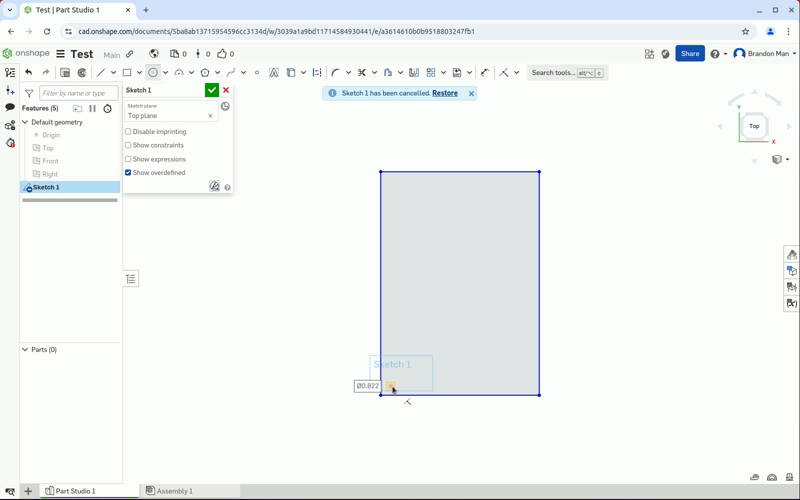
key(c)
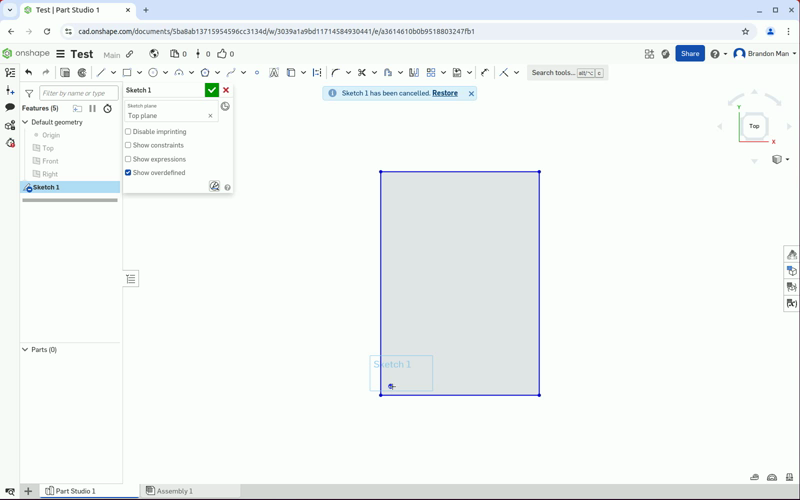
key_down(shift)
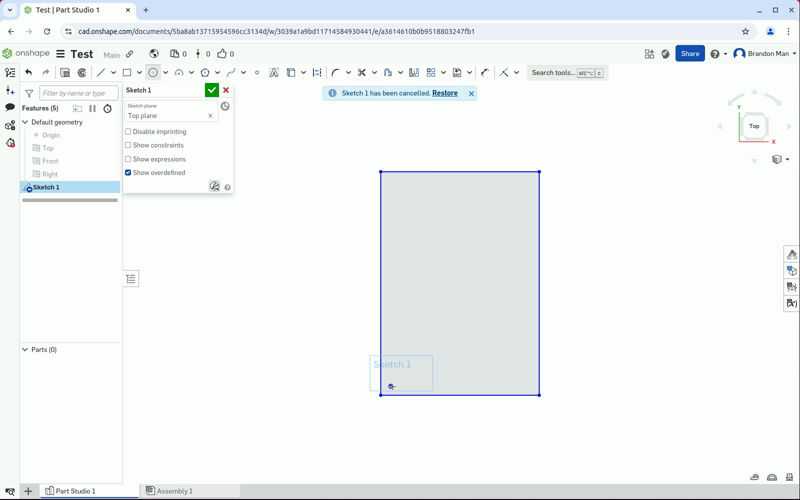
mouse_move(390, 180)
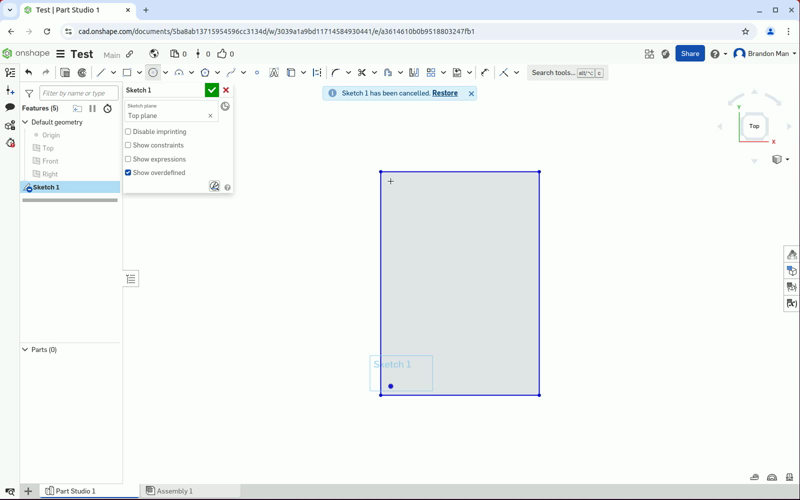
click(390, 180)
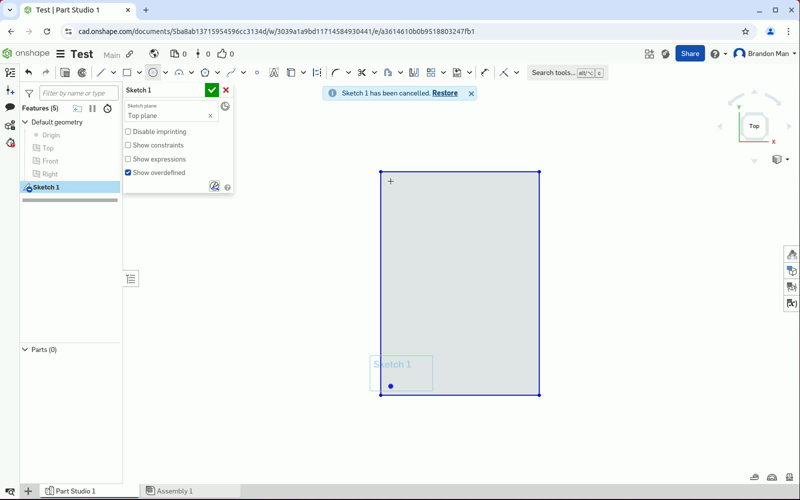
key_up(shift)
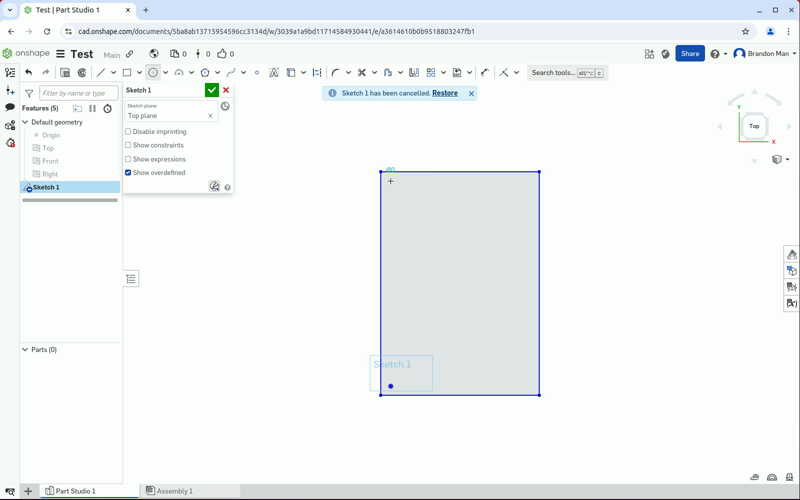
mouse_move(392, 180)
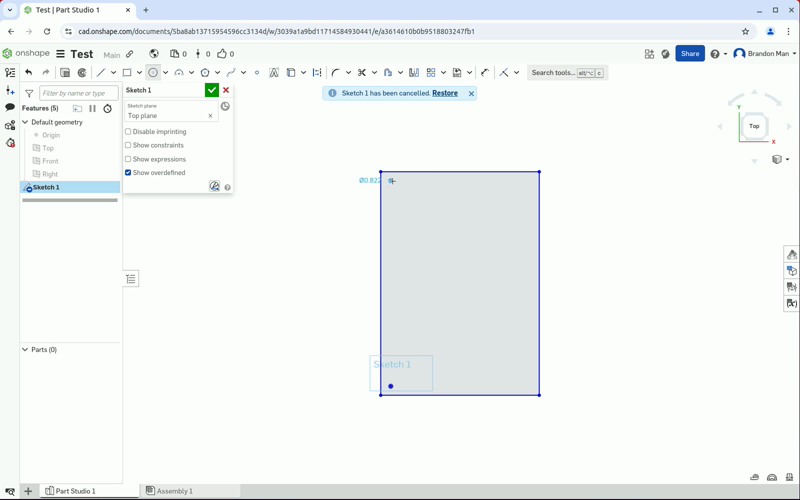
scroll(6)
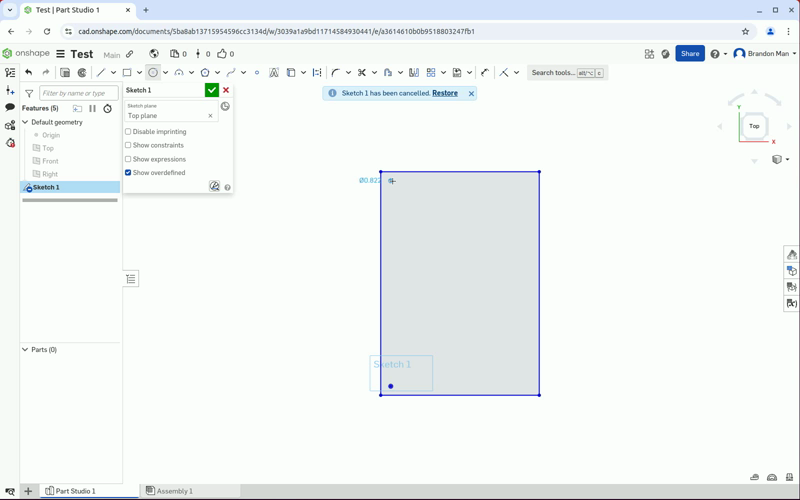
scroll(6)
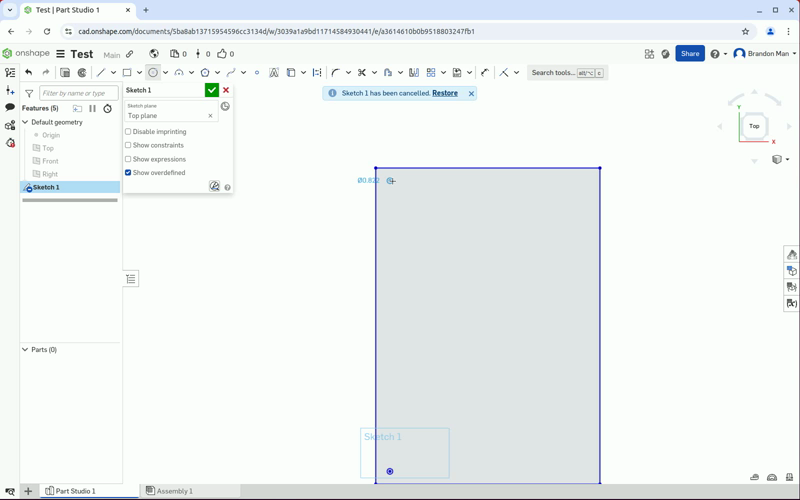
scroll(6)
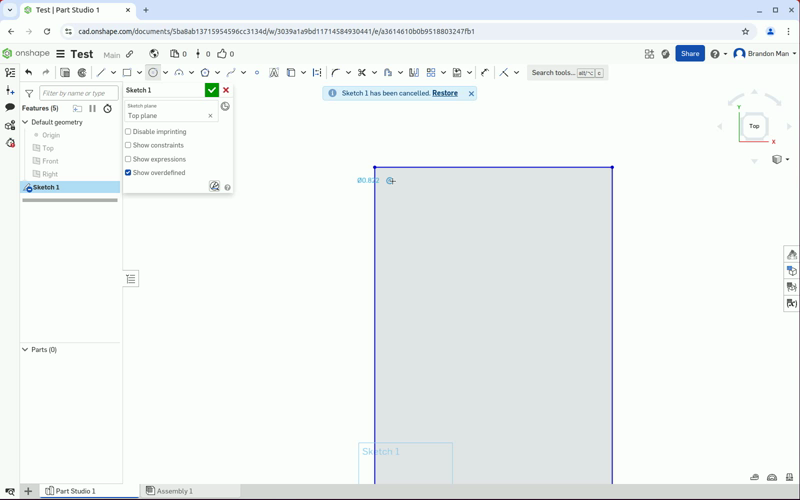
scroll(6)
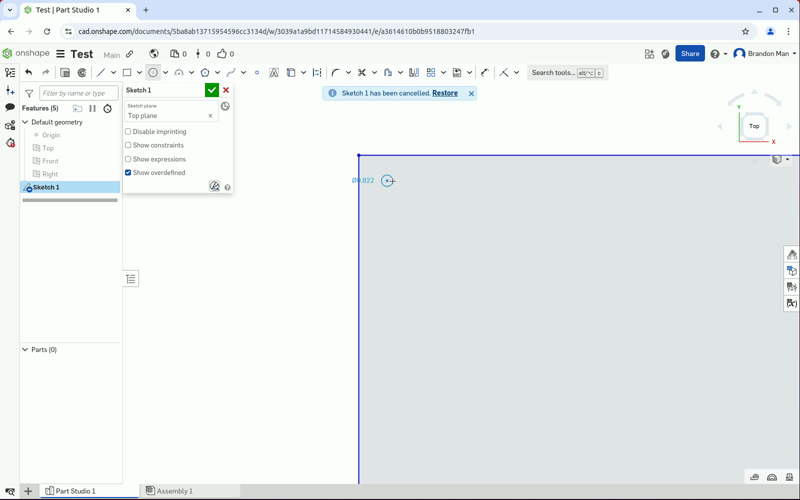
scroll(6)
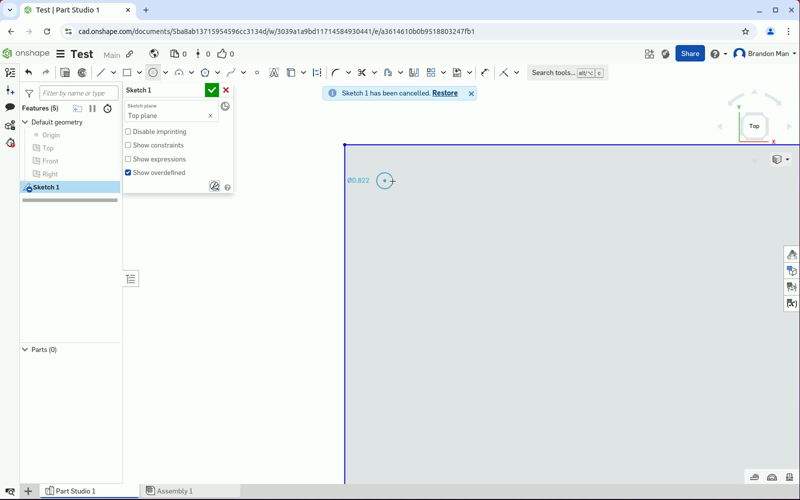
scroll(6)
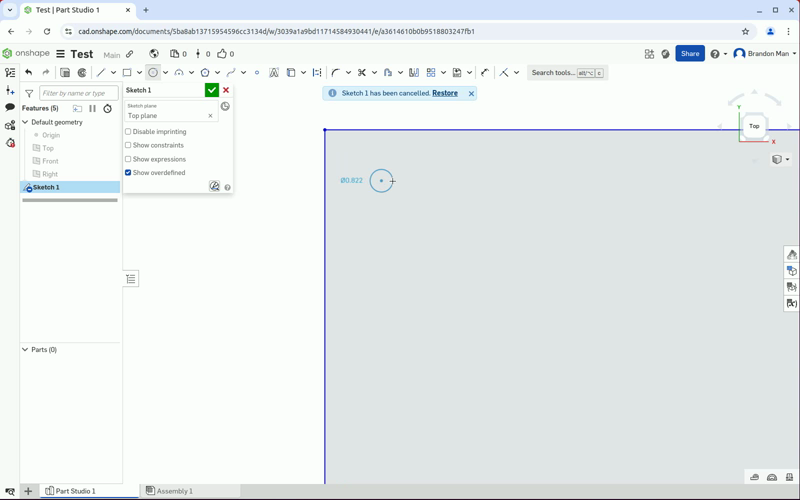
scroll(6)
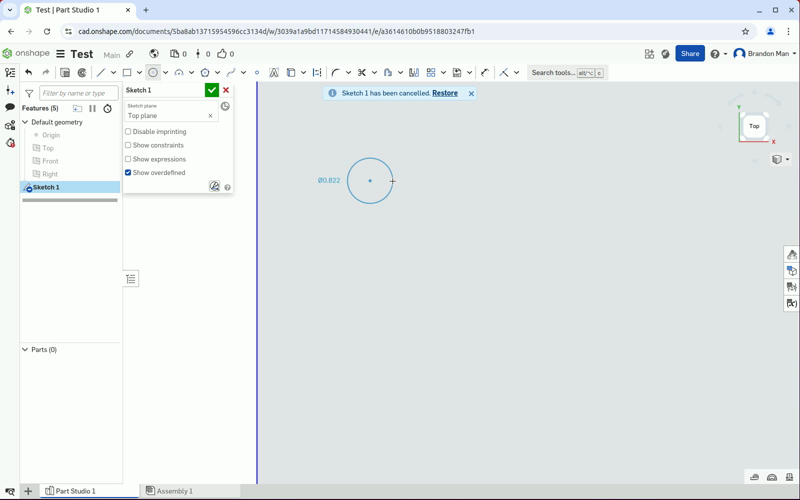
click(392, 180)
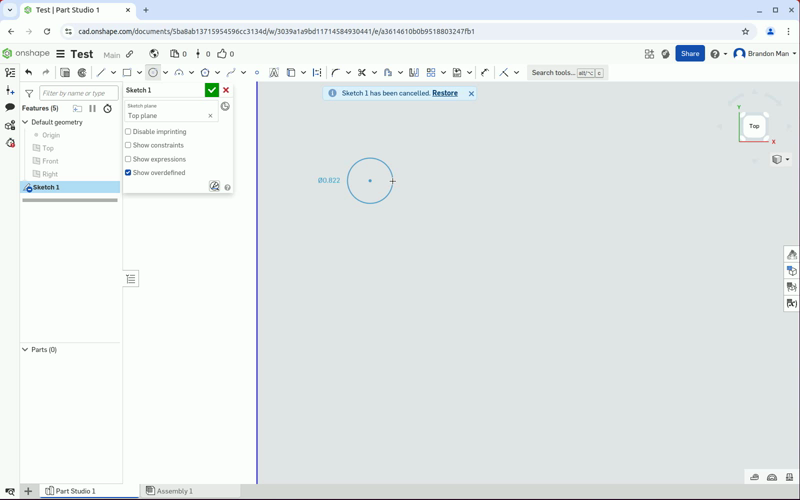
scroll(-6)
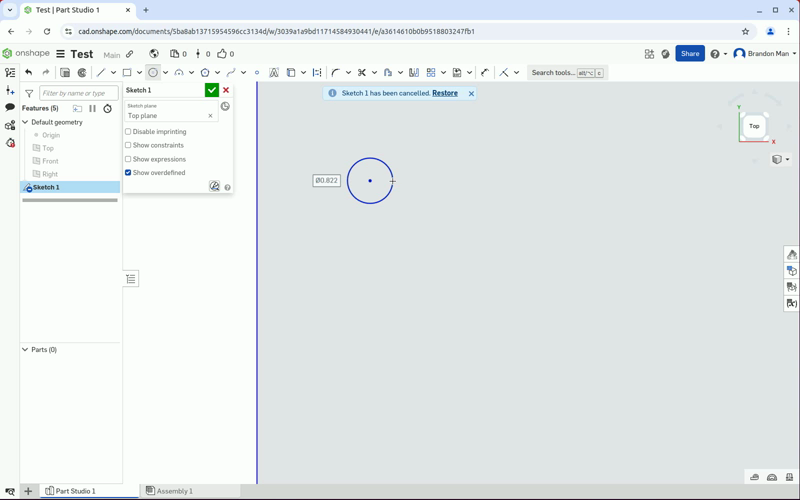
scroll(-6)
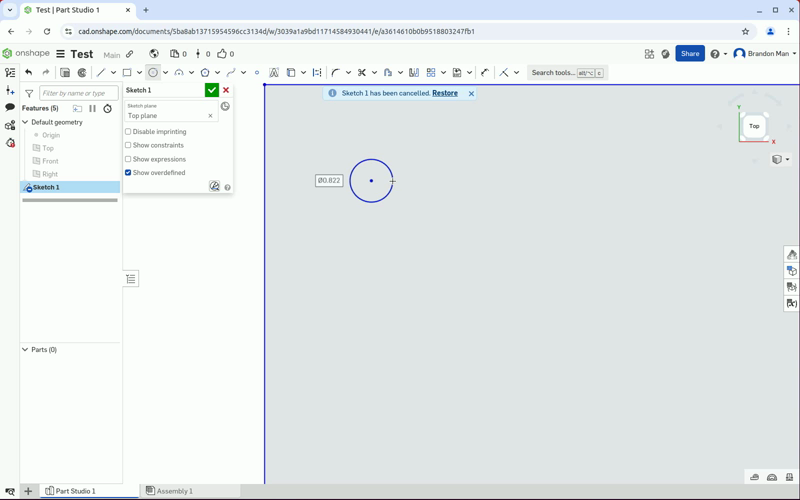
scroll(-6)
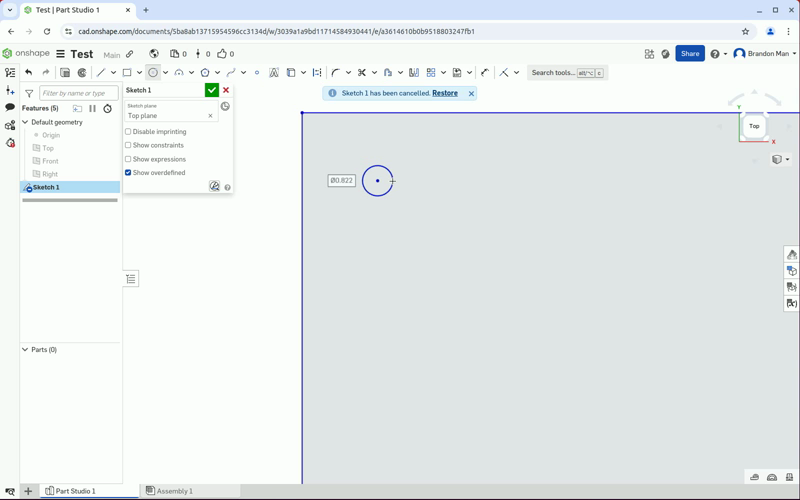
scroll(-6)
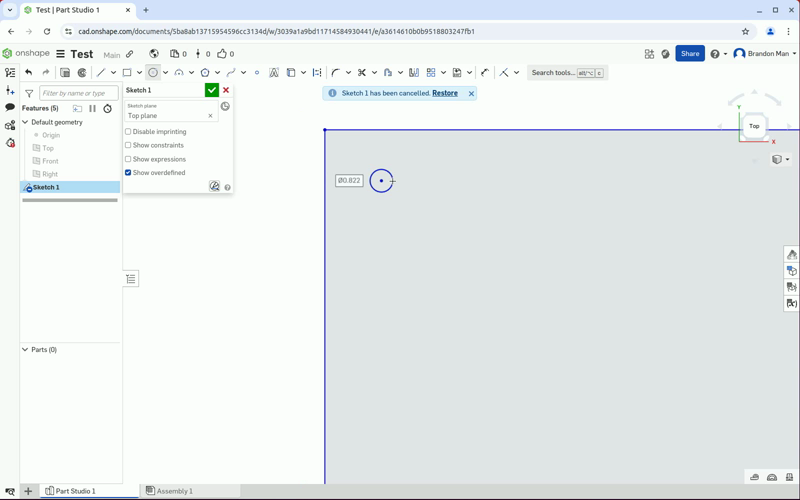
scroll(-6)
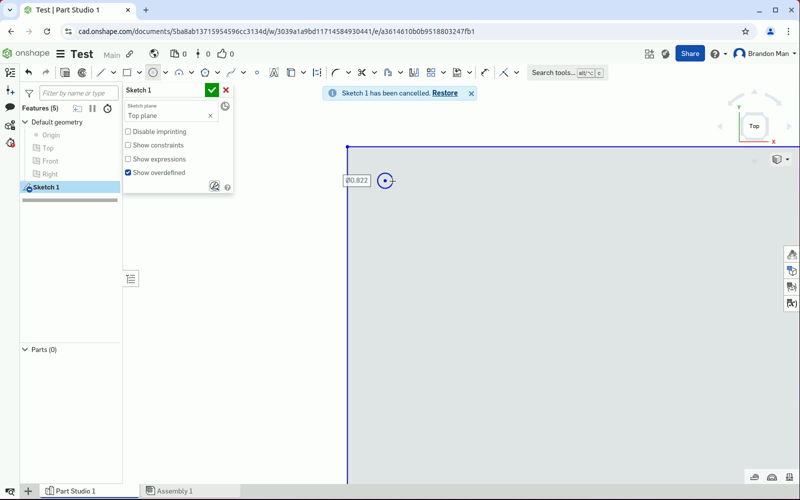
scroll(-6)
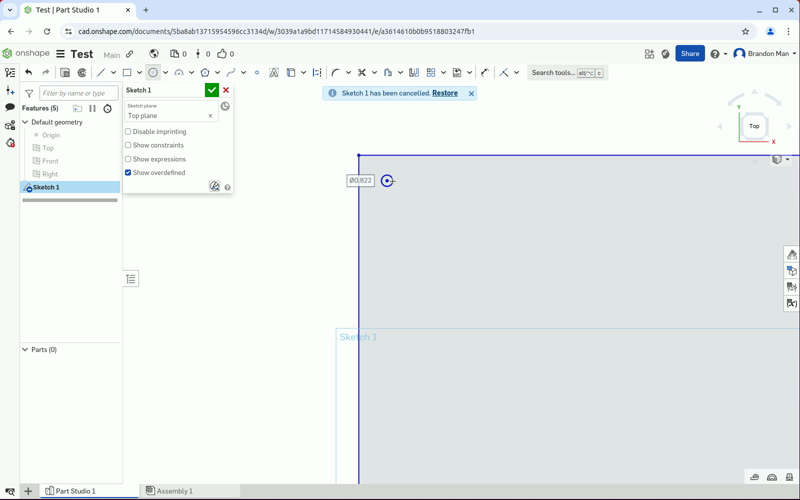
scroll(-6)
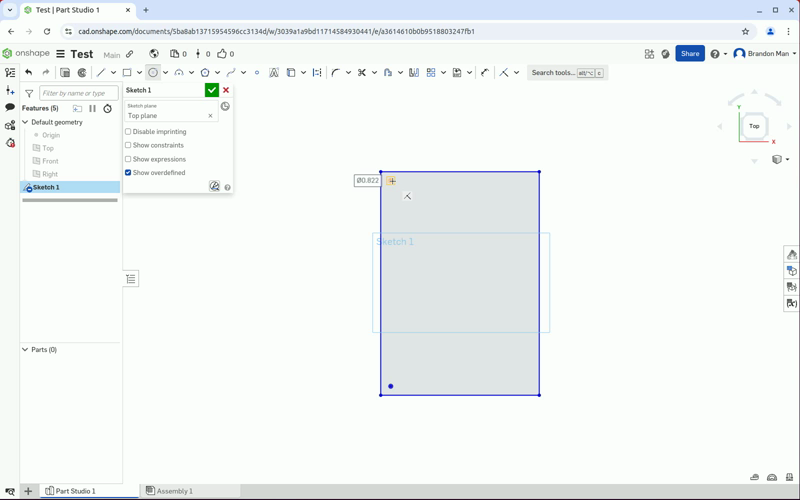
key(esc)
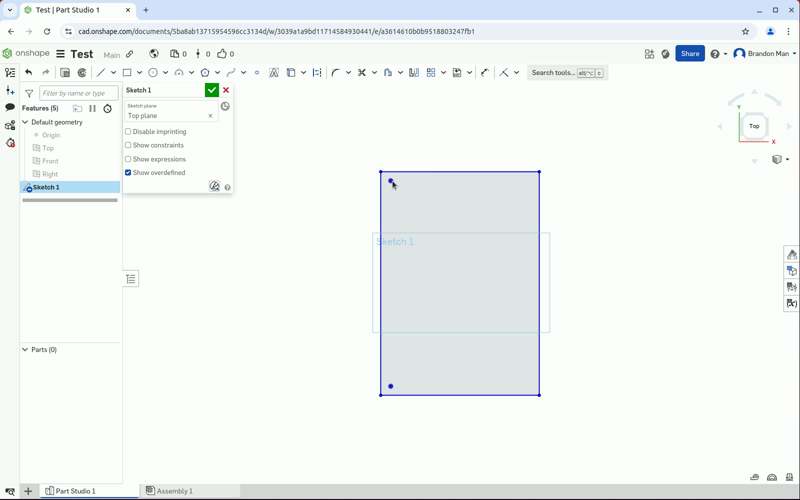
key(c)
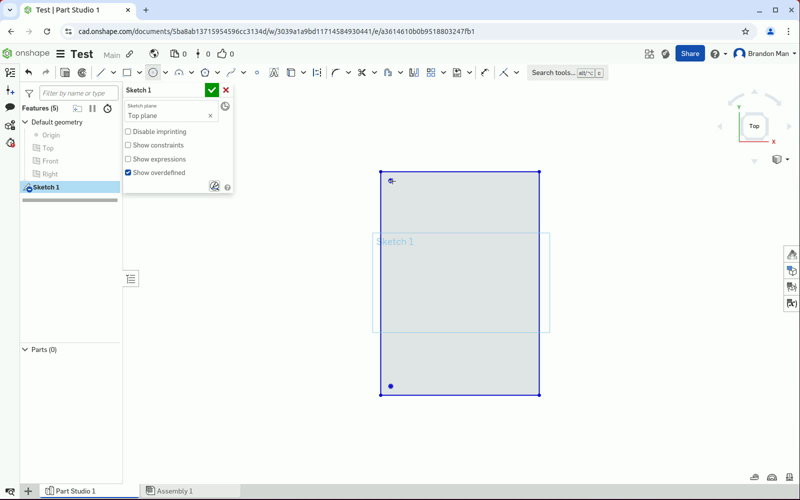
key_down(shift)
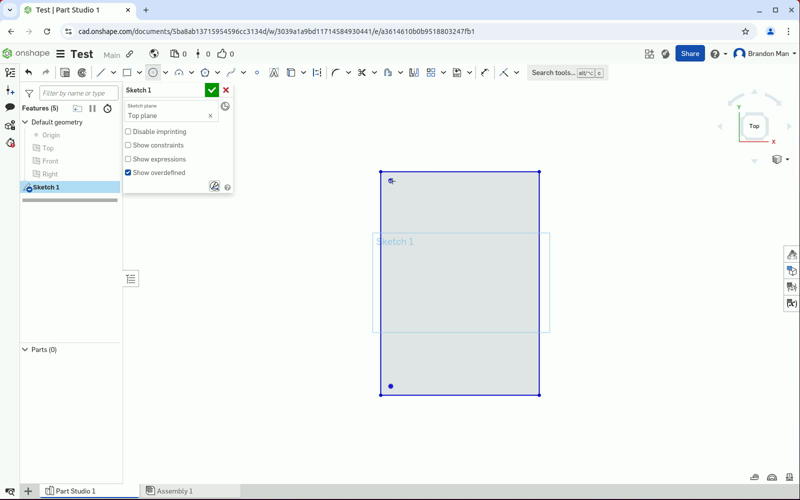
mouse_move(458, 249)
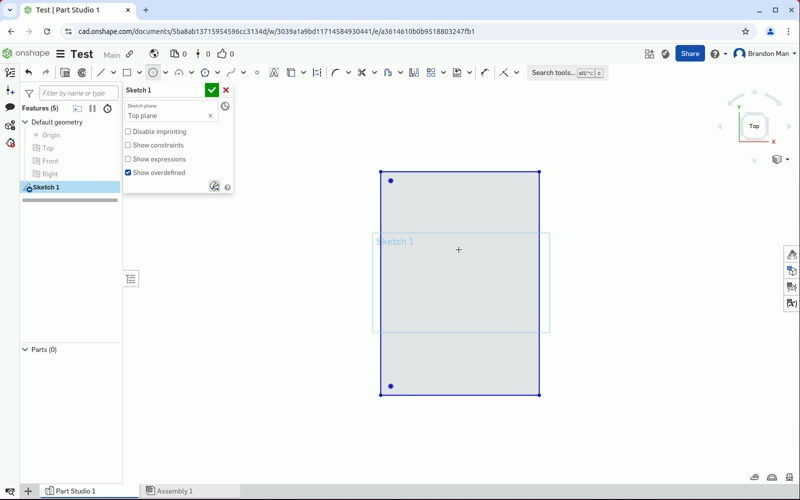
click(458, 249)
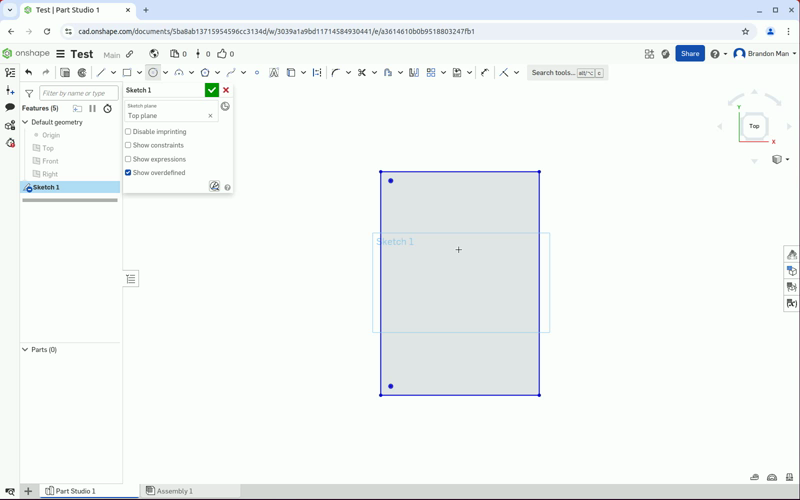
key_up(shift)
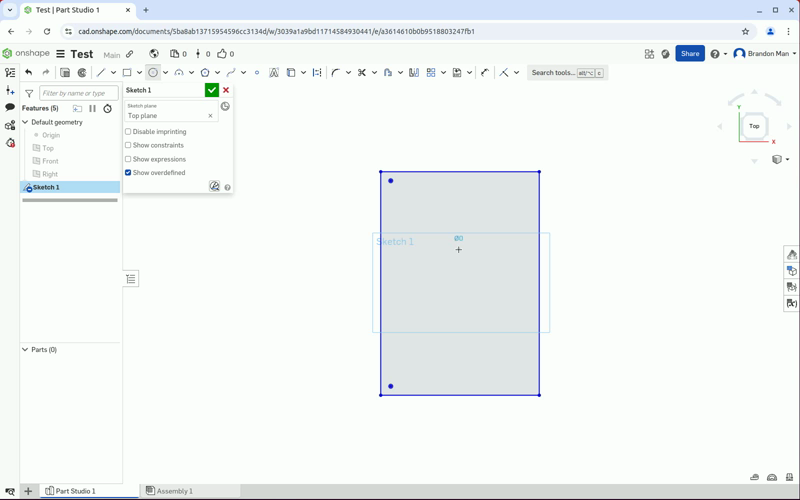
mouse_move(525, 249)
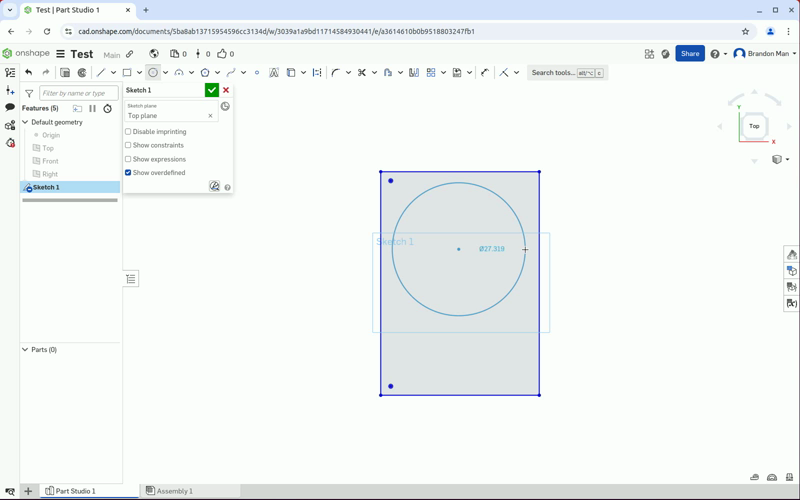
click(525, 249)
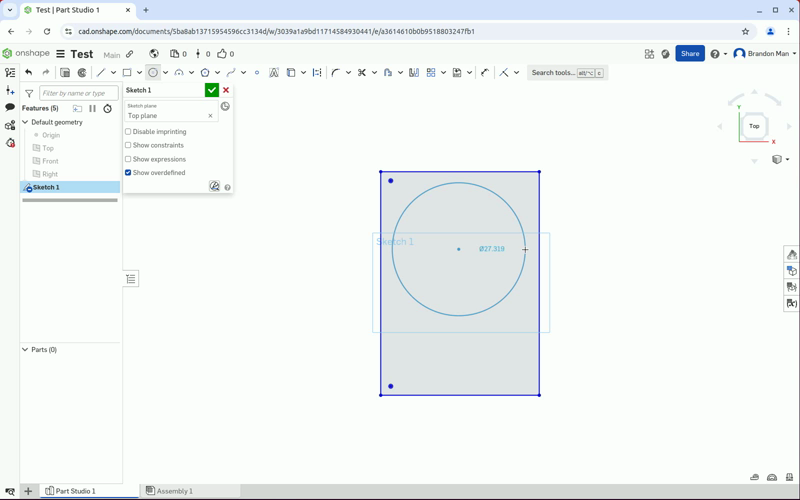
key(esc)
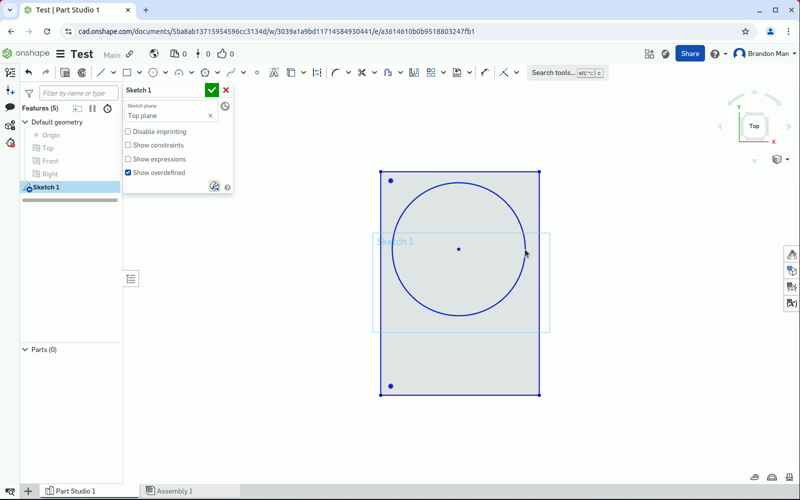
key(c)
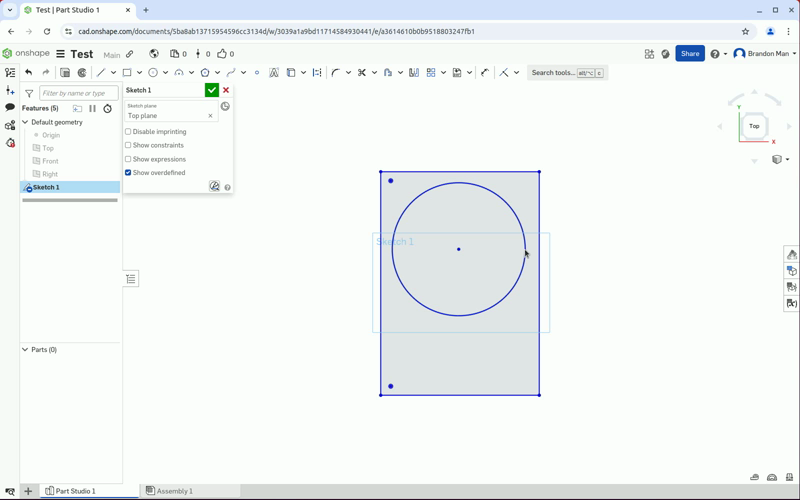
key_down(shift)
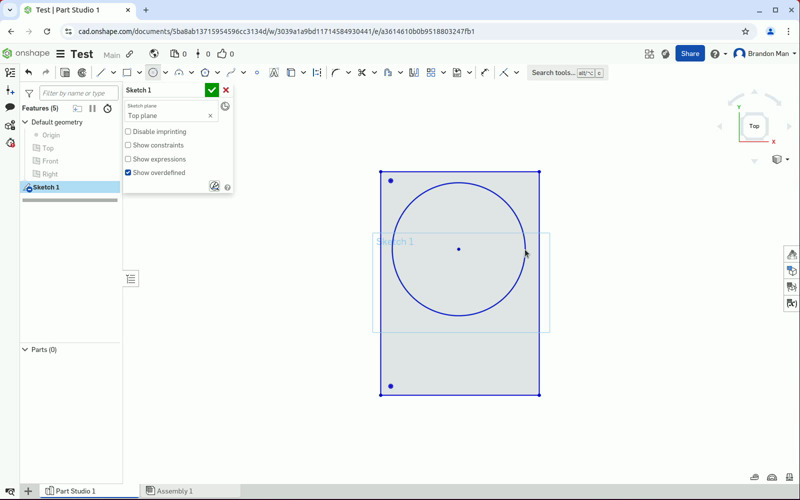
mouse_move(529, 386)
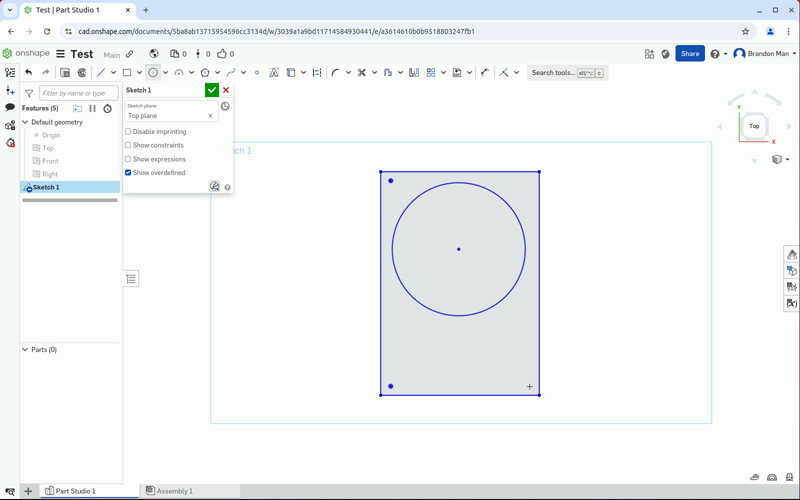
click(529, 386)
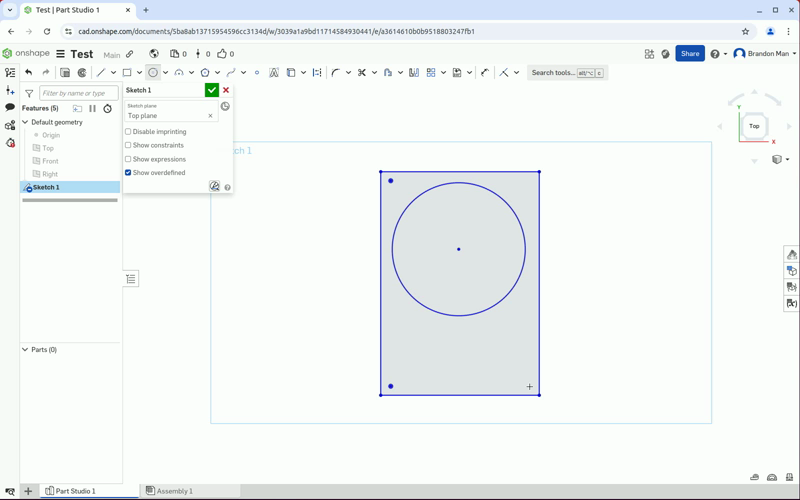
key_up(shift)
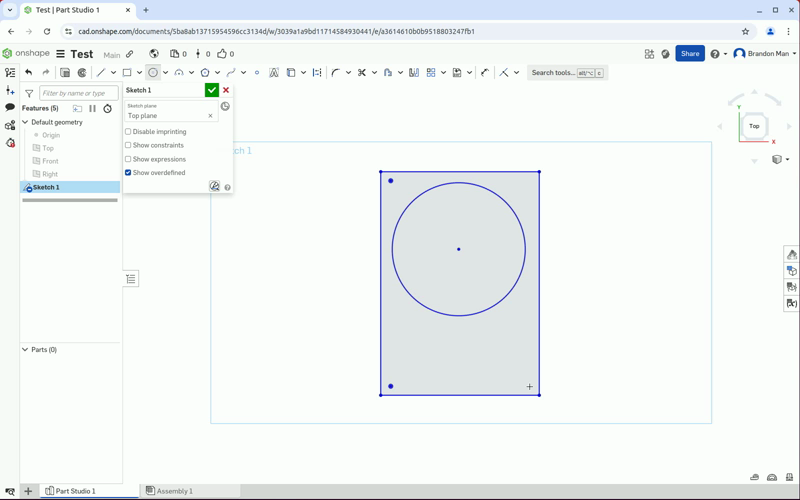
mouse_move(531, 386)
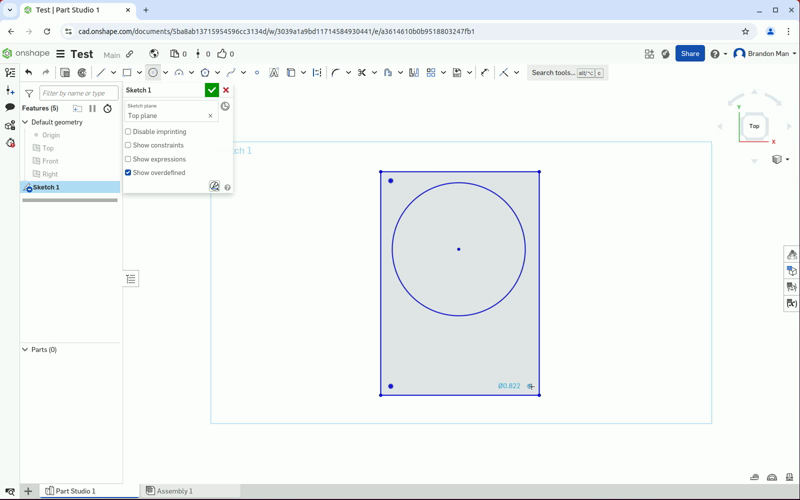
scroll(6)
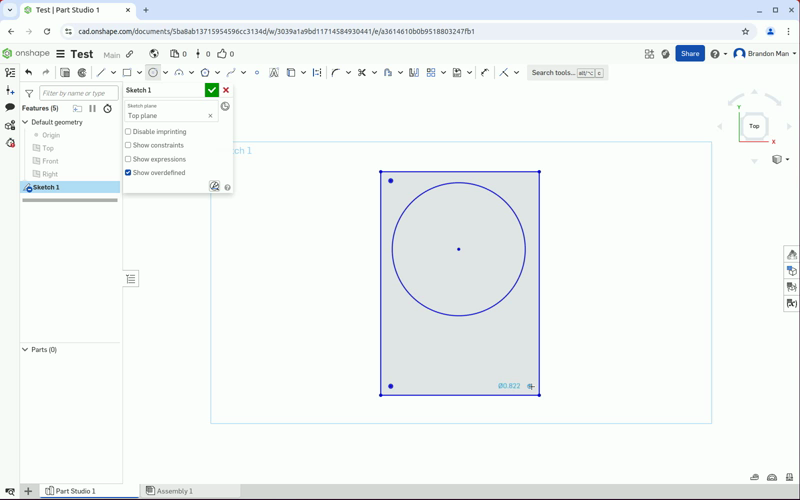
scroll(6)
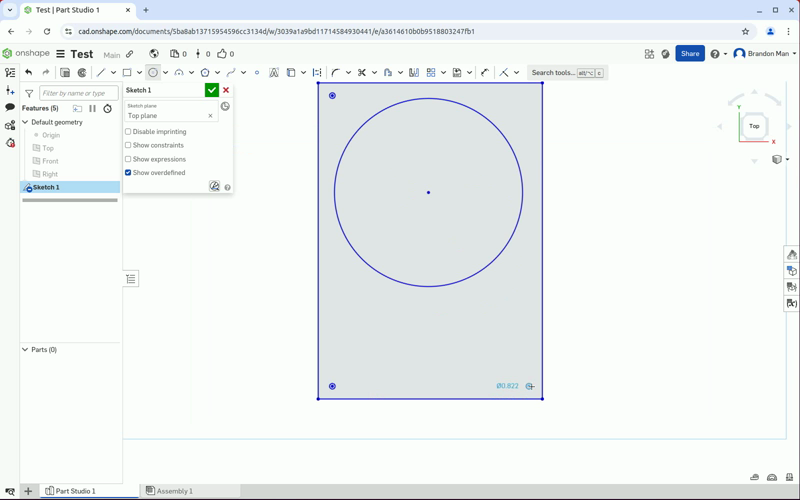
scroll(6)
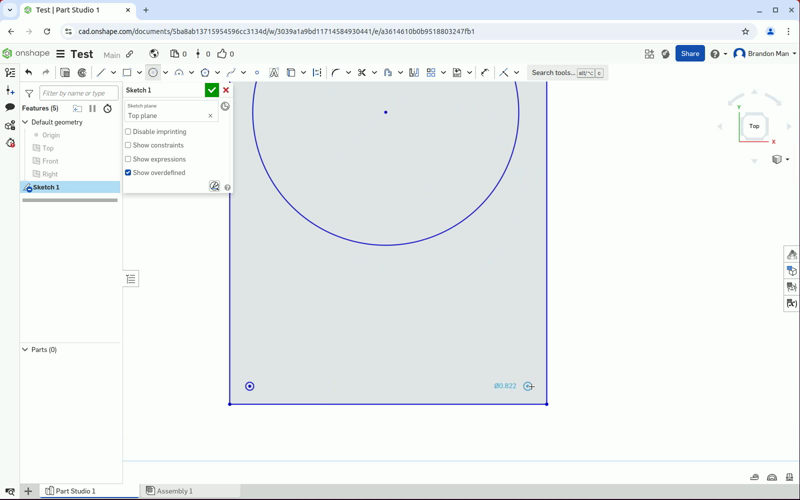
scroll(6)
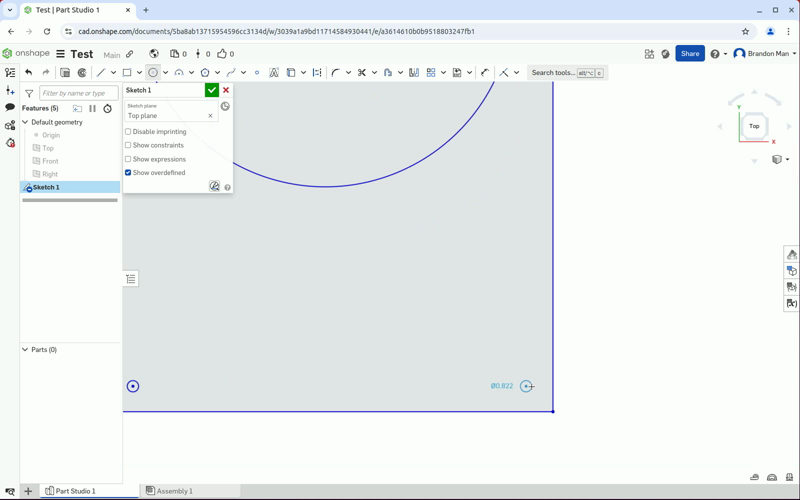
scroll(6)
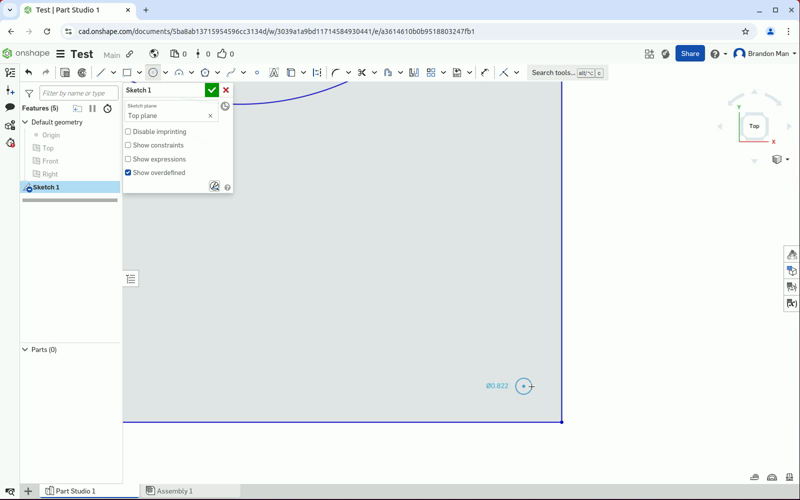
scroll(6)
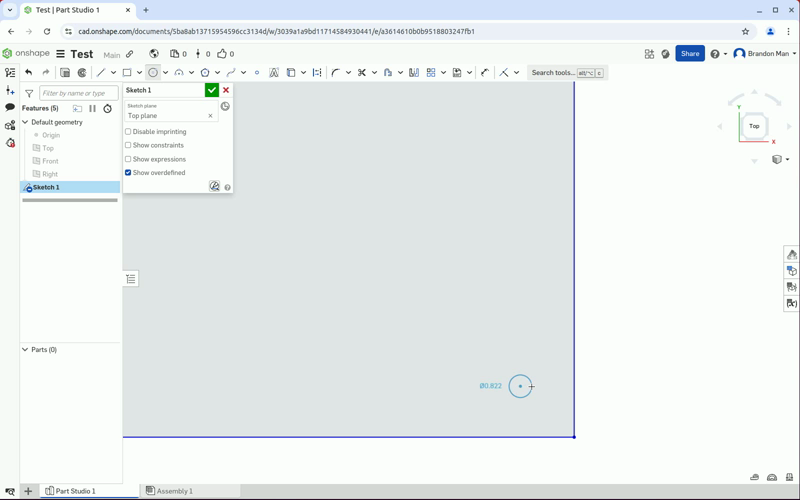
scroll(6)
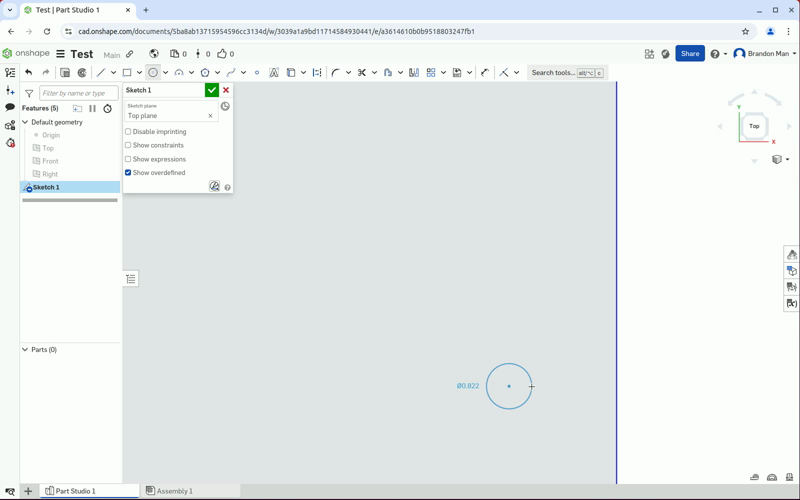
click(531, 386)
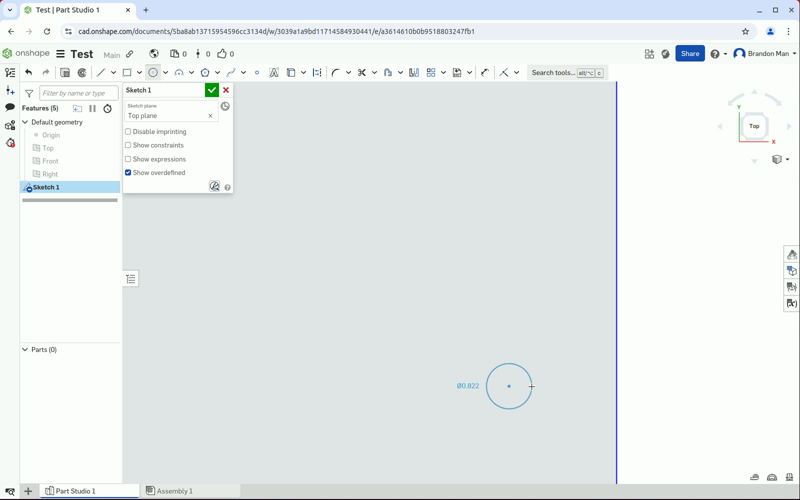
scroll(-6)
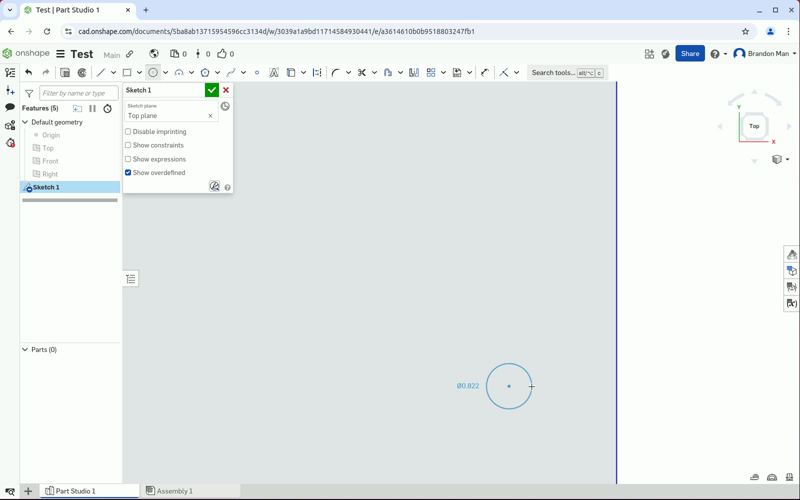
scroll(-6)
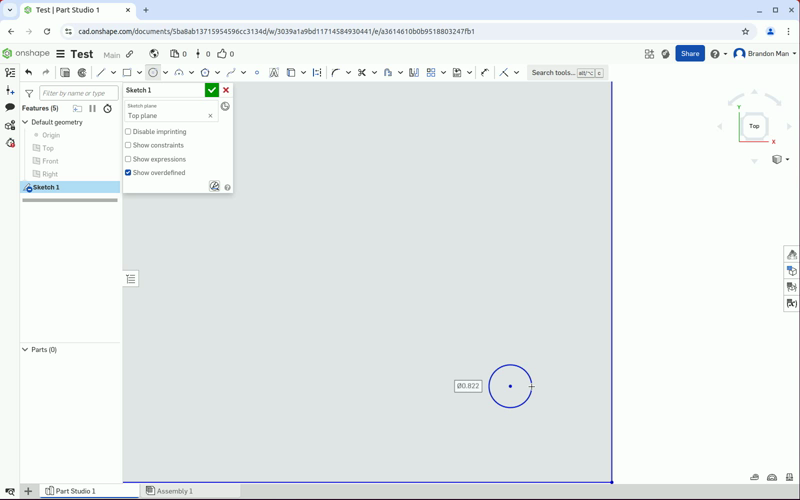
scroll(-6)
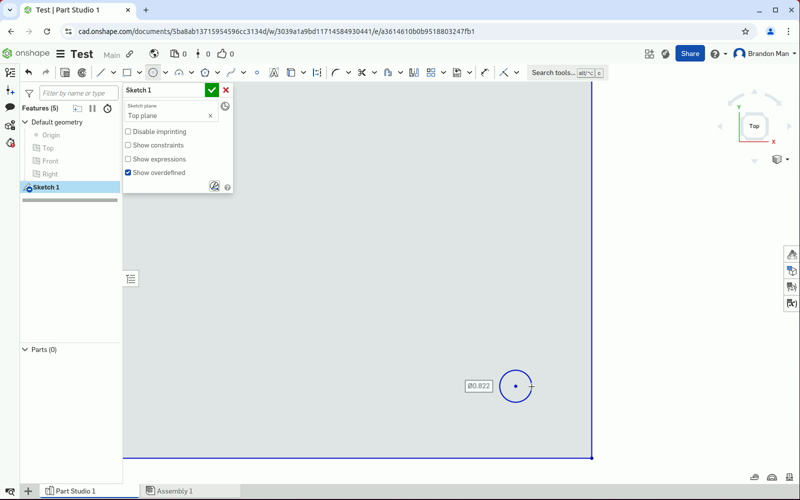
scroll(-6)
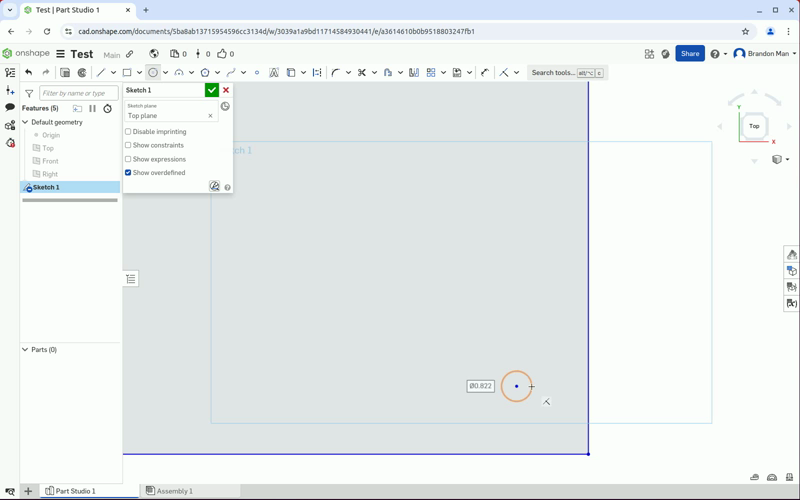
scroll(-6)
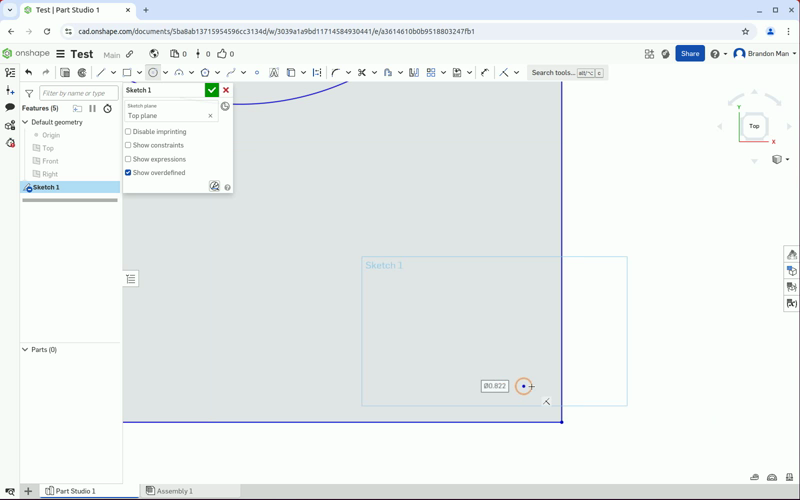
scroll(-6)
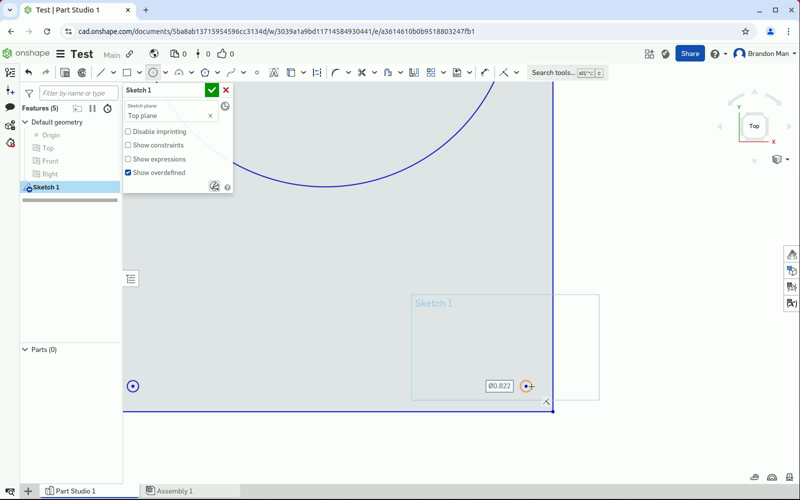
scroll(-6)
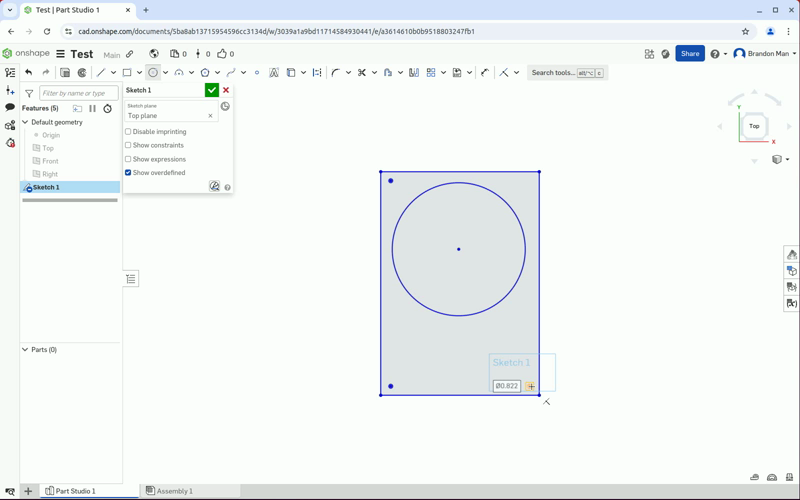
key(esc)
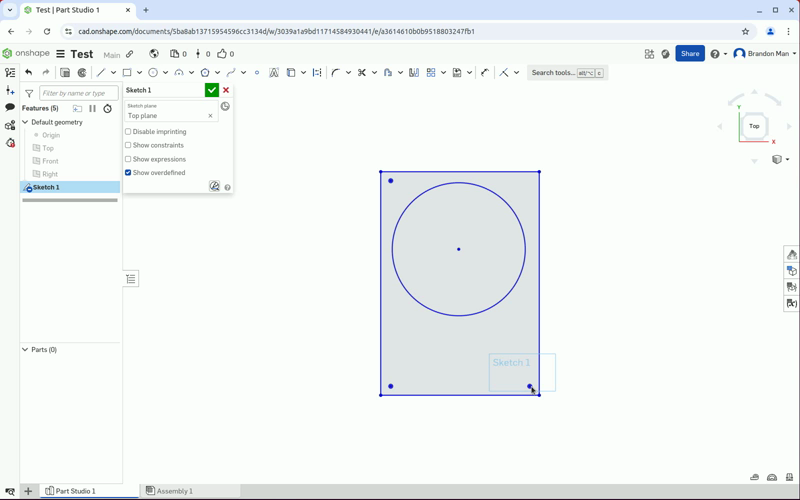
key(c)
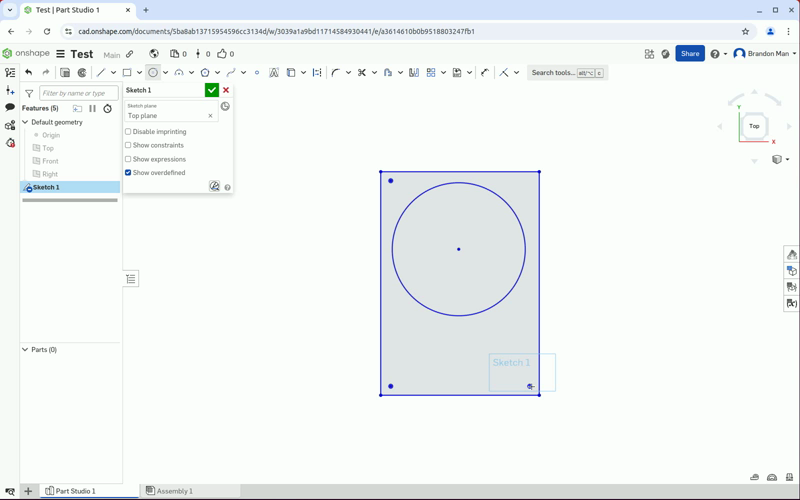
key_down(shift)
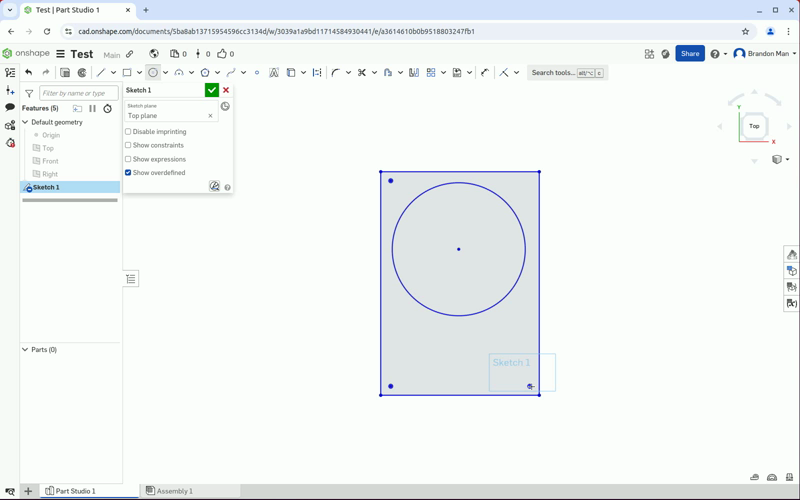
mouse_move(529, 180)
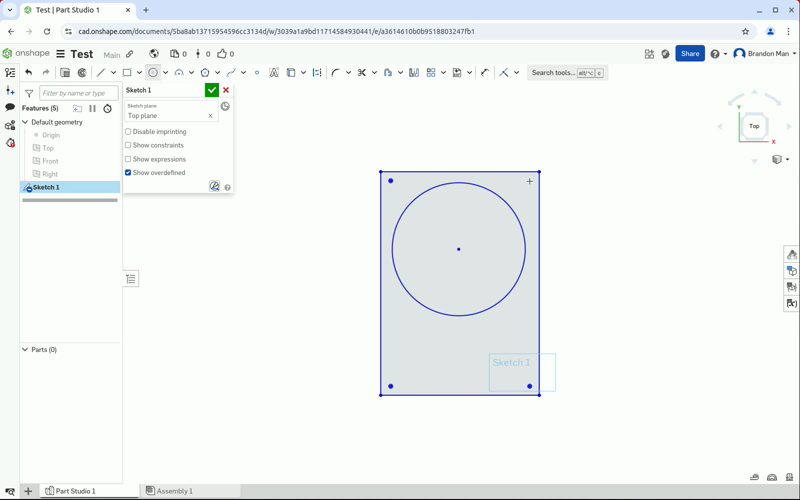
click(529, 180)
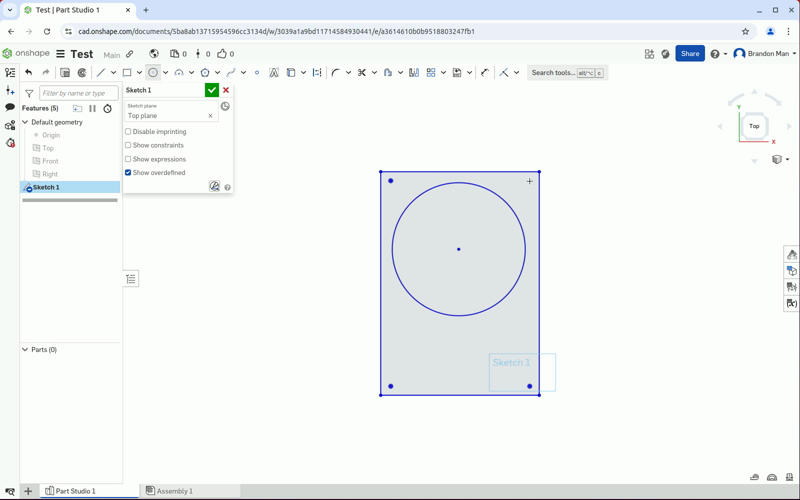
key_up(shift)
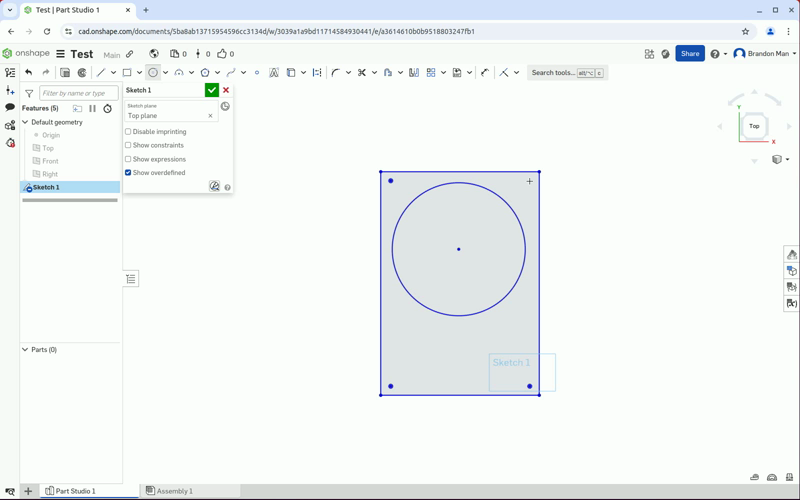
mouse_move(531, 180)
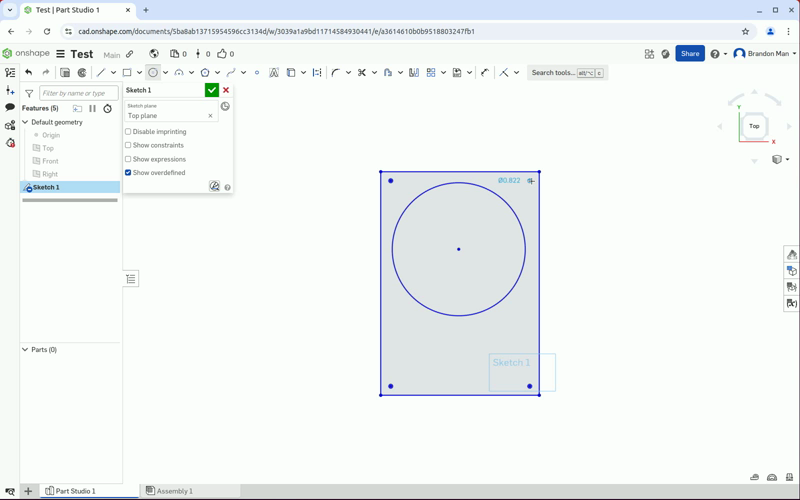
scroll(6)
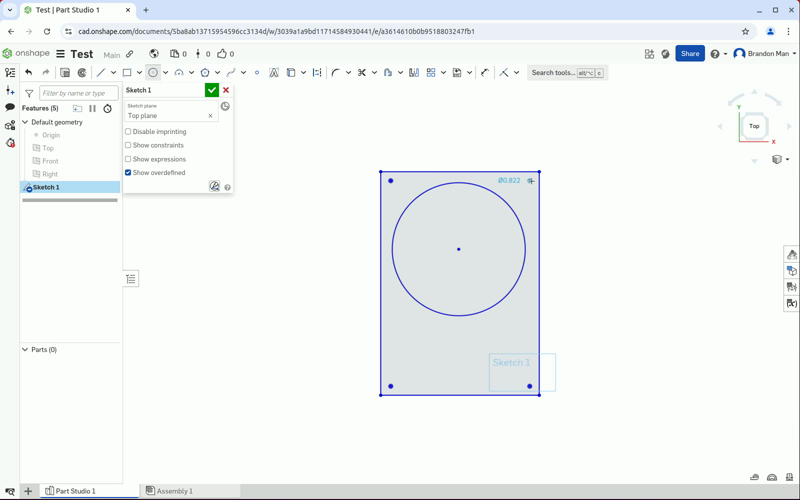
scroll(6)
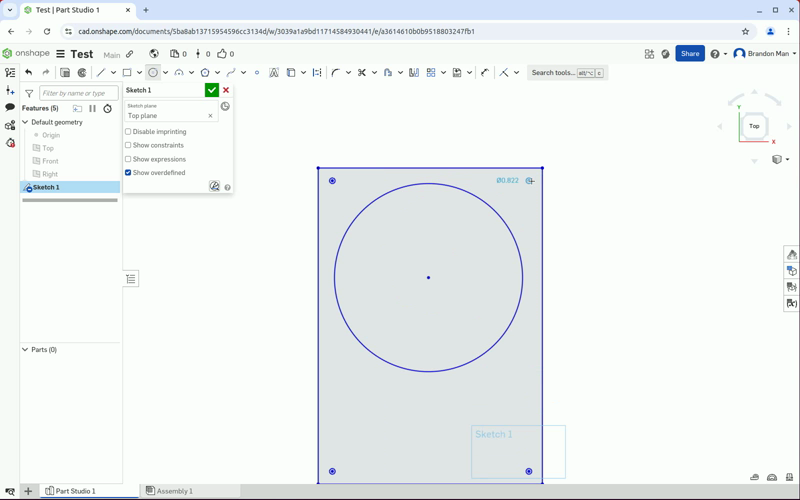
scroll(6)
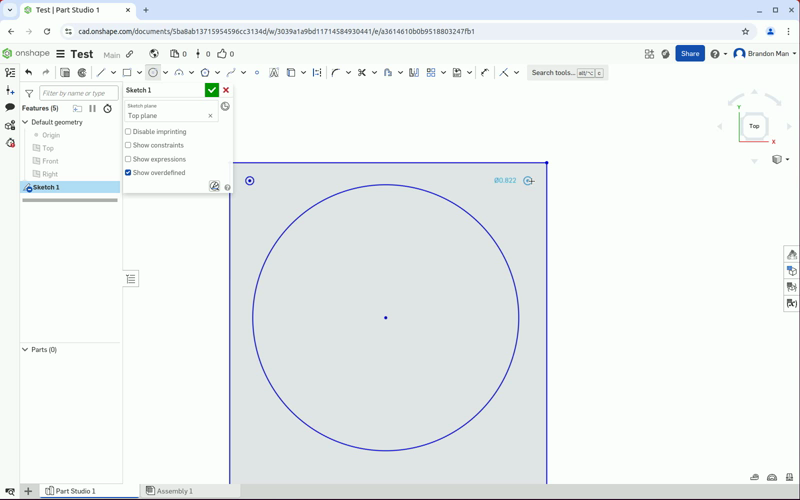
scroll(6)
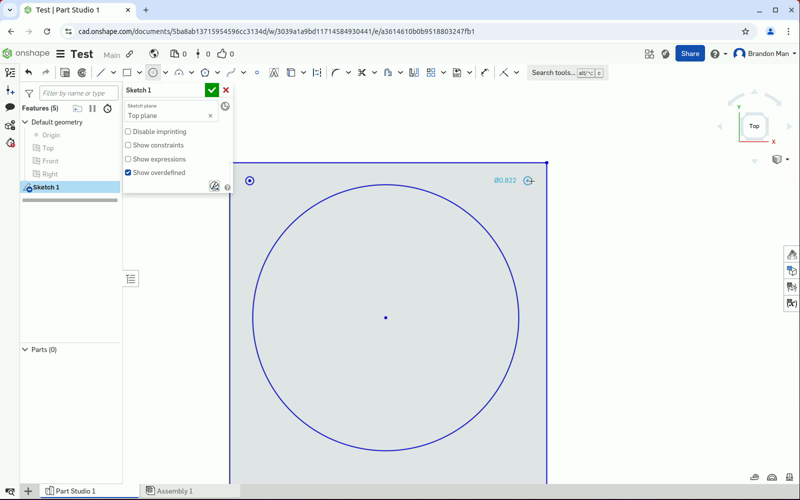
scroll(6)
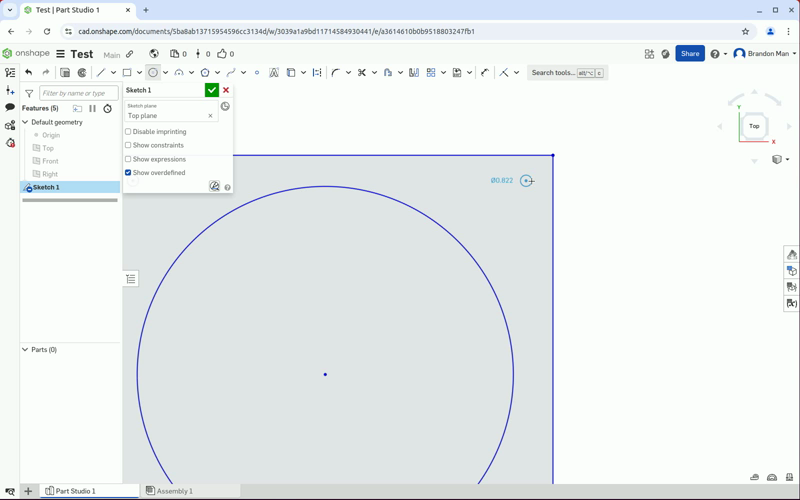
scroll(6)
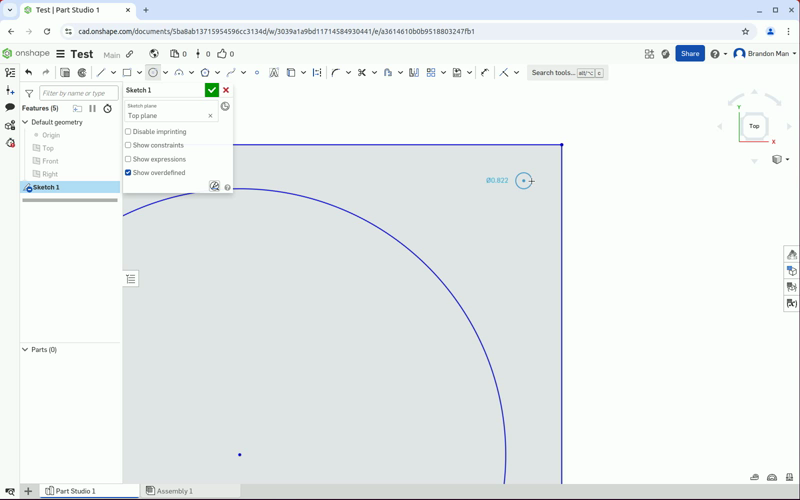
scroll(6)
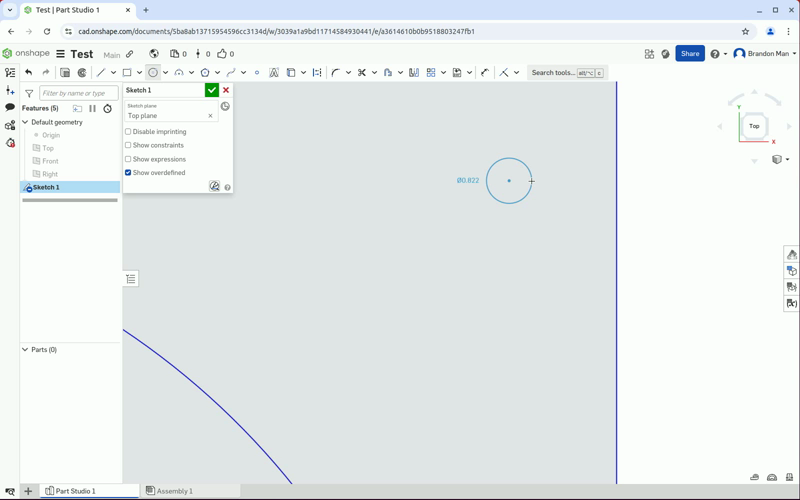
click(531, 180)
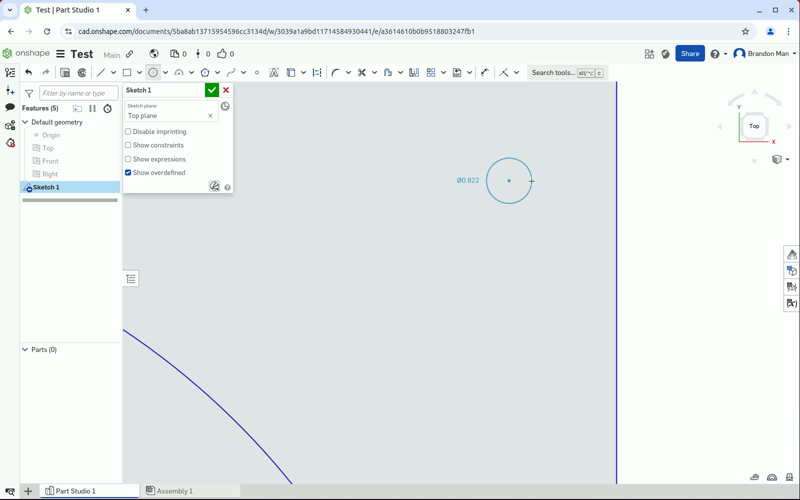
scroll(-6)
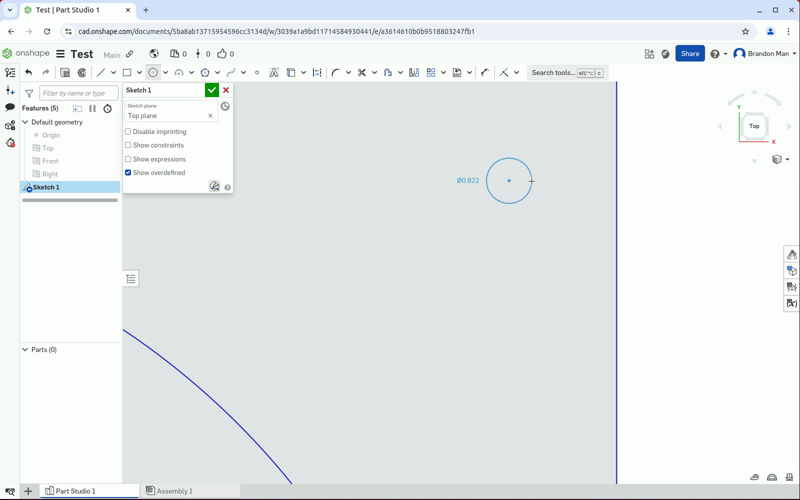
scroll(-6)
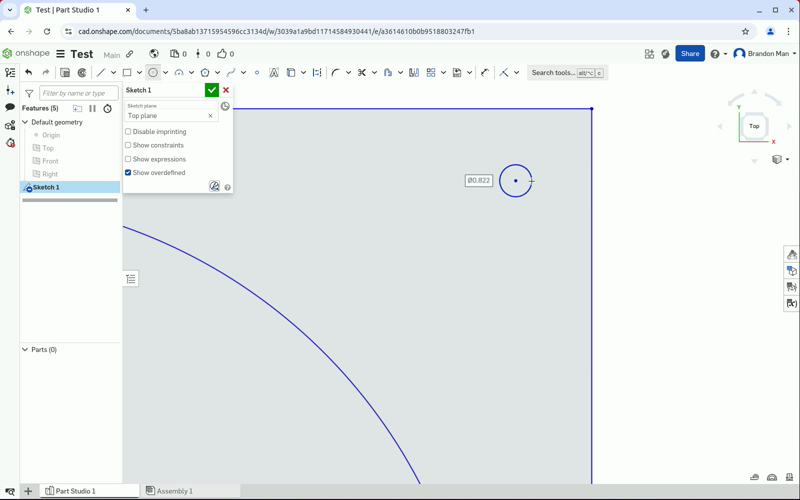
scroll(-6)
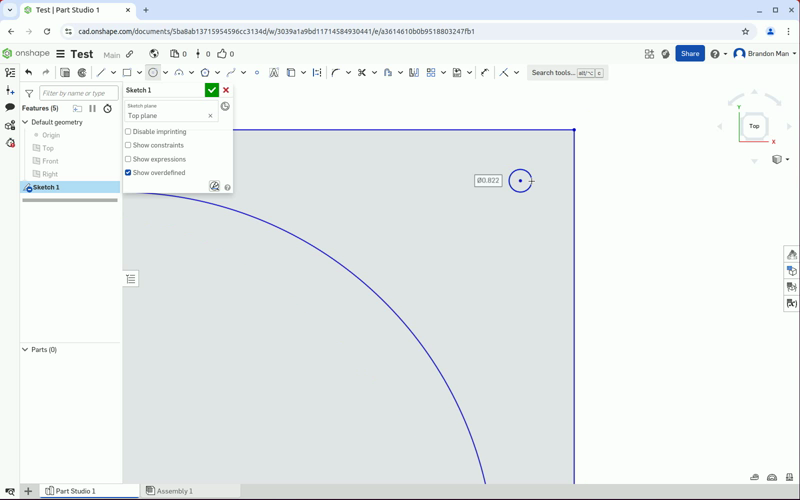
scroll(-6)
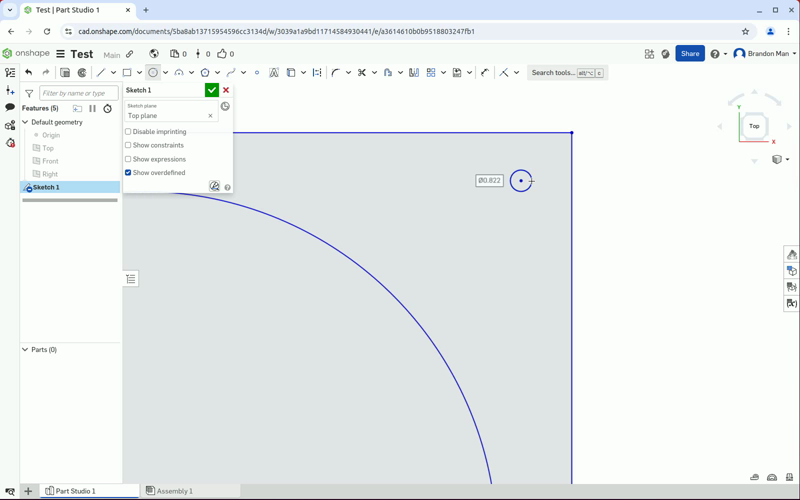
scroll(-6)
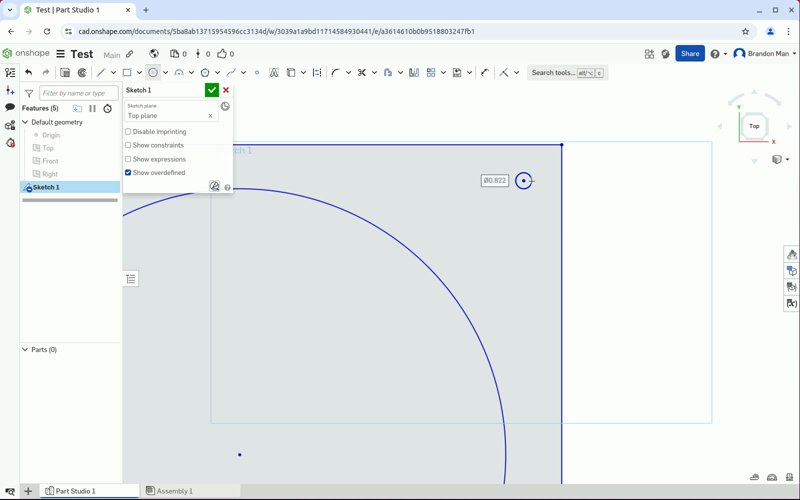
scroll(-6)
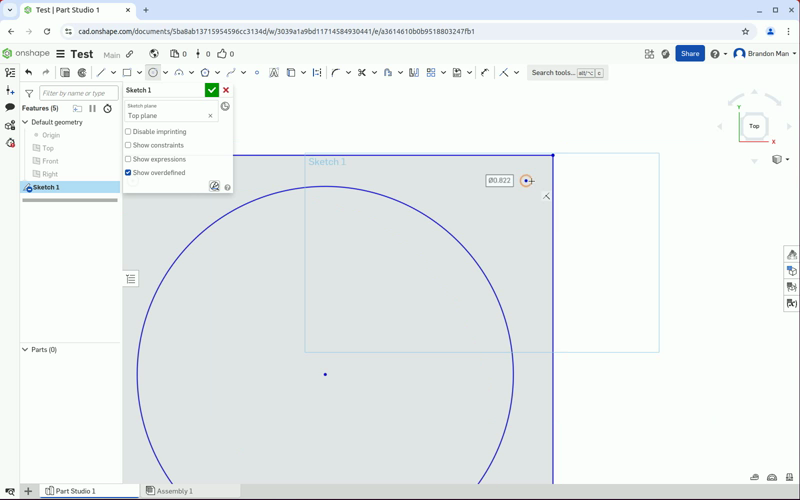
scroll(-6)
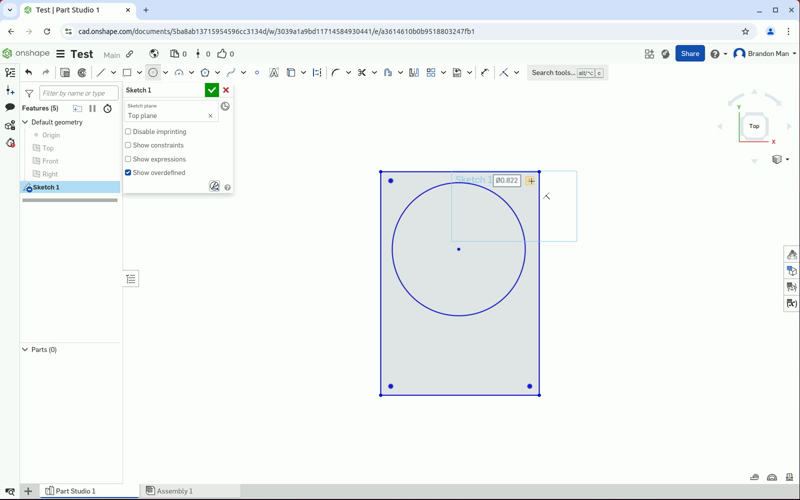
key(esc)
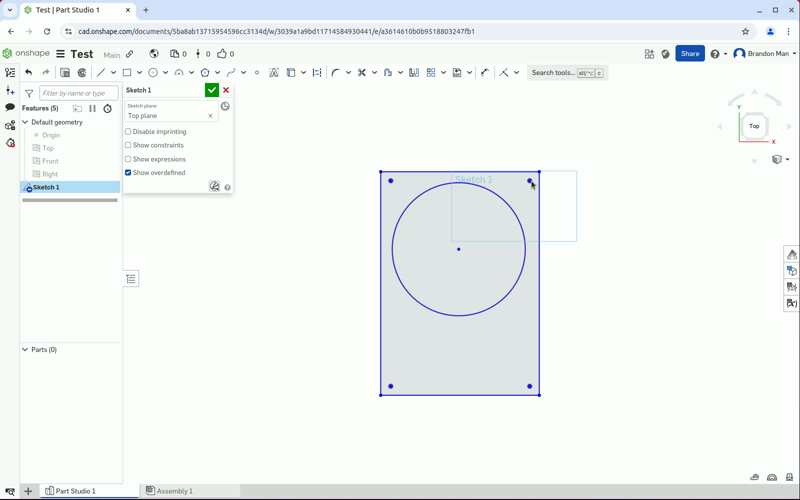
mouse_move(458, 334)
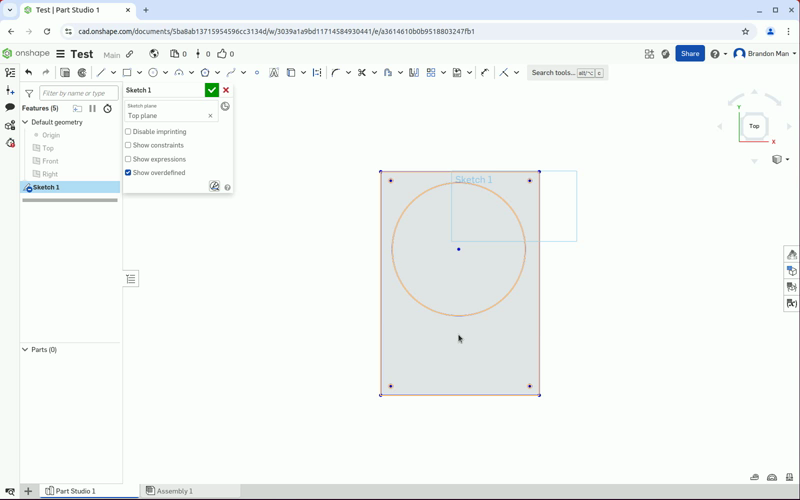
click(458, 334)
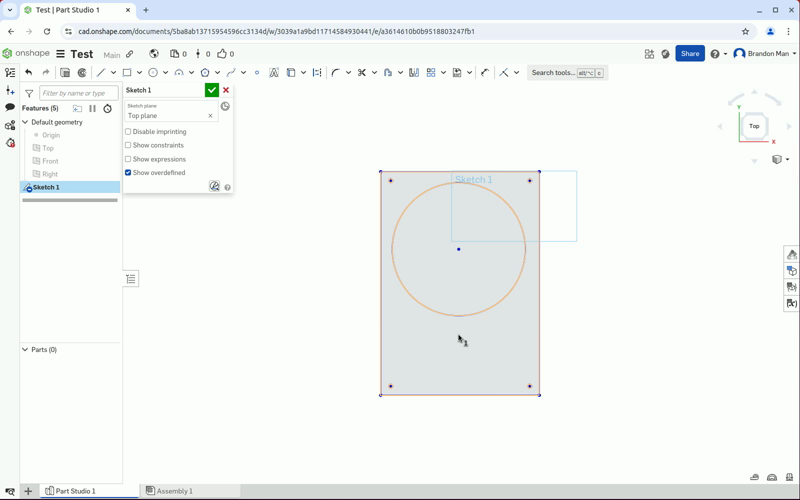
mouse_move(73, 352)
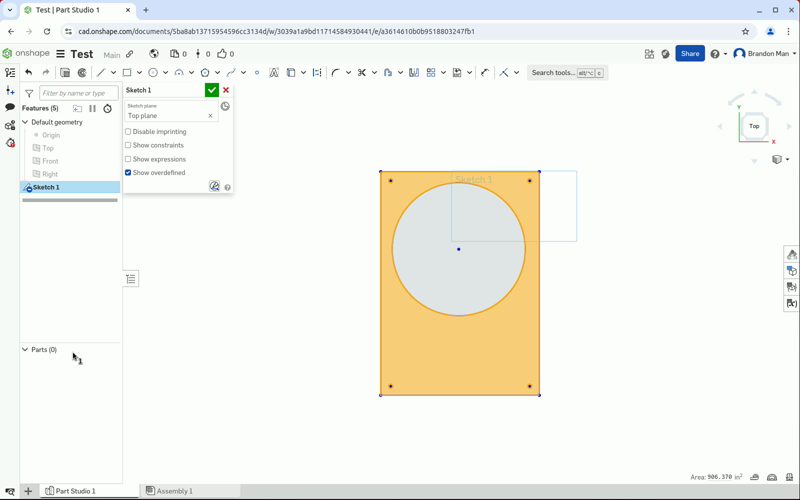
key(shift+y)
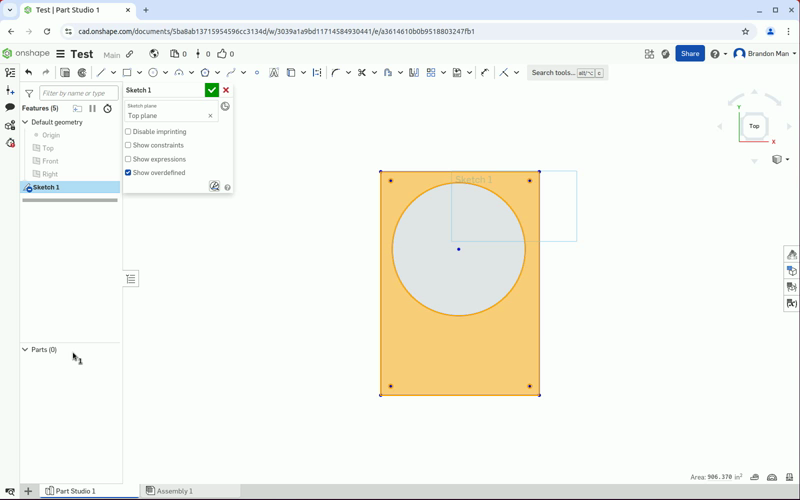
key(shift+e)
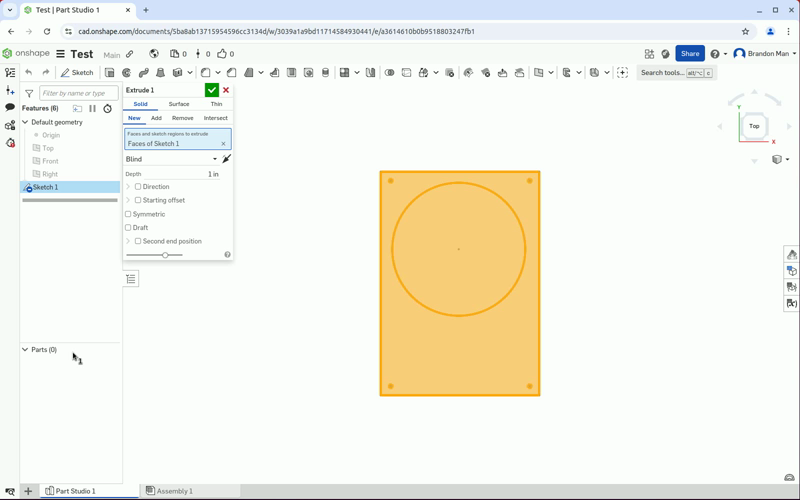
mouse_move(143, 106)
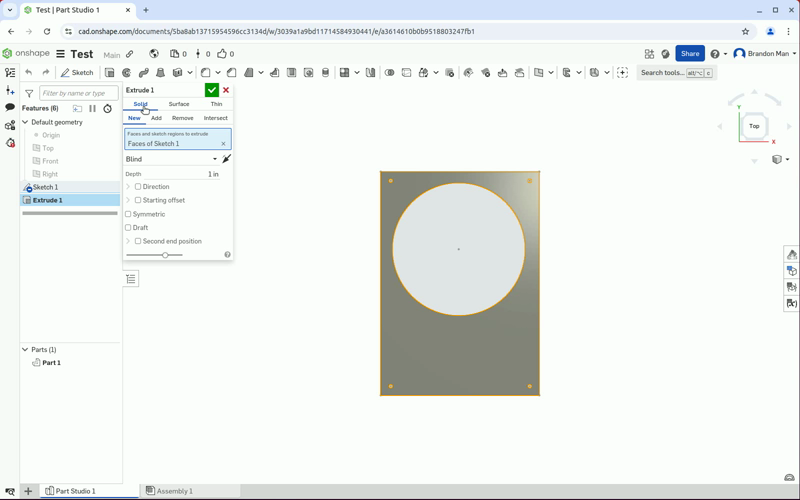
click(143, 106)
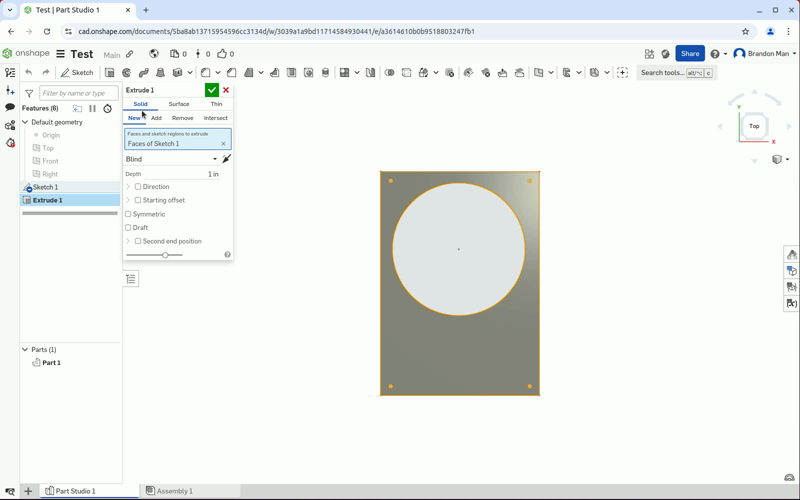
mouse_move(137, 120)
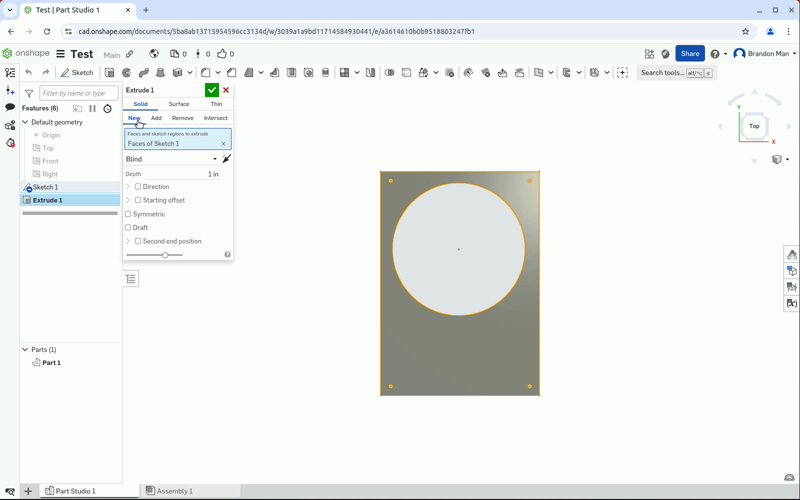
click(137, 120)
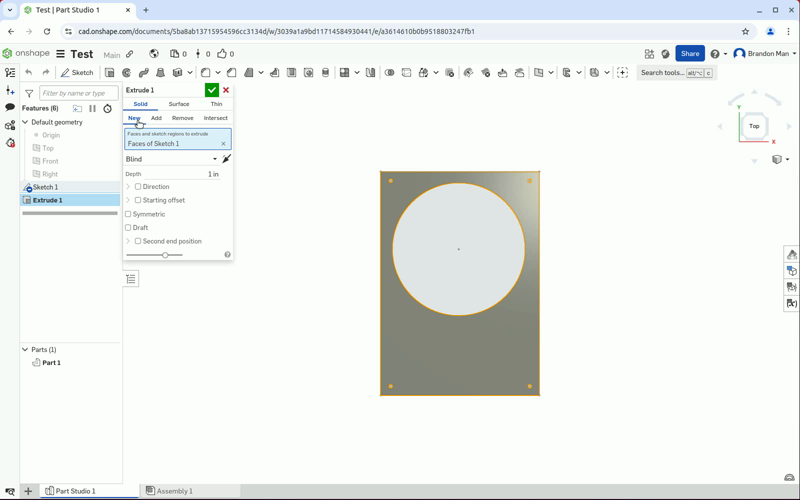
key(tab, 4)
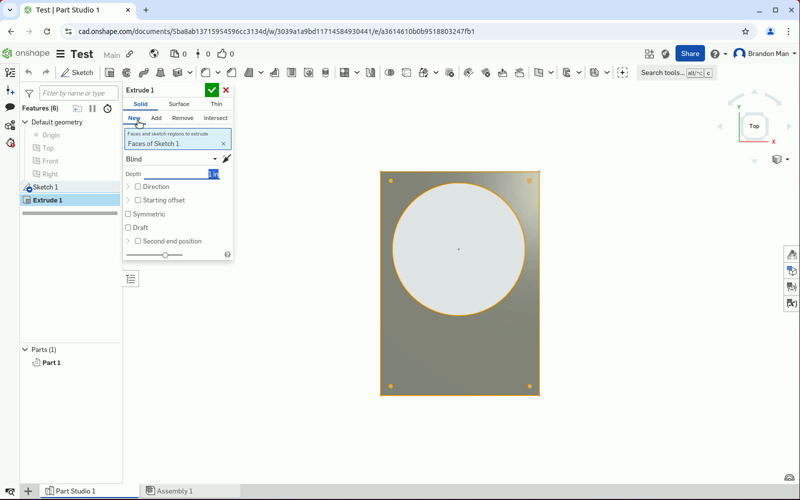
text(0.481)
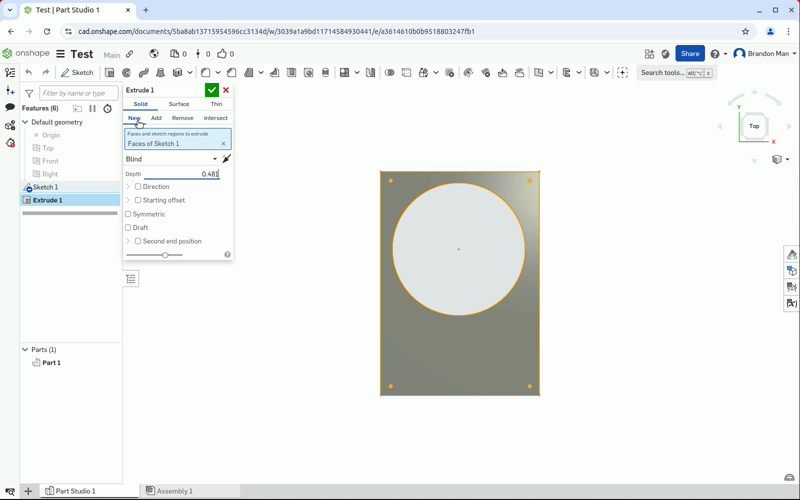
key(enter)
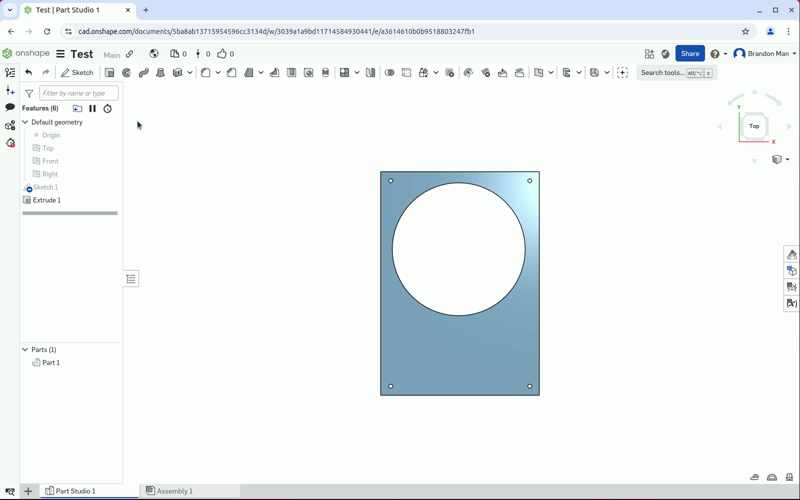
key(shift+h)
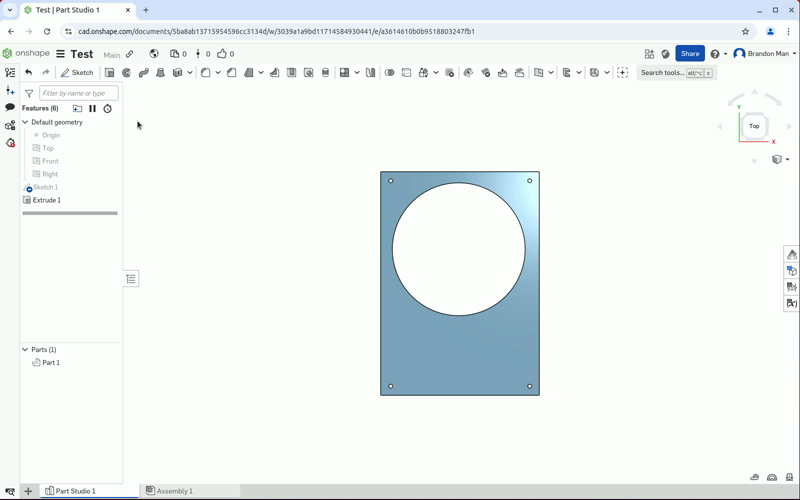
key(shift+h)
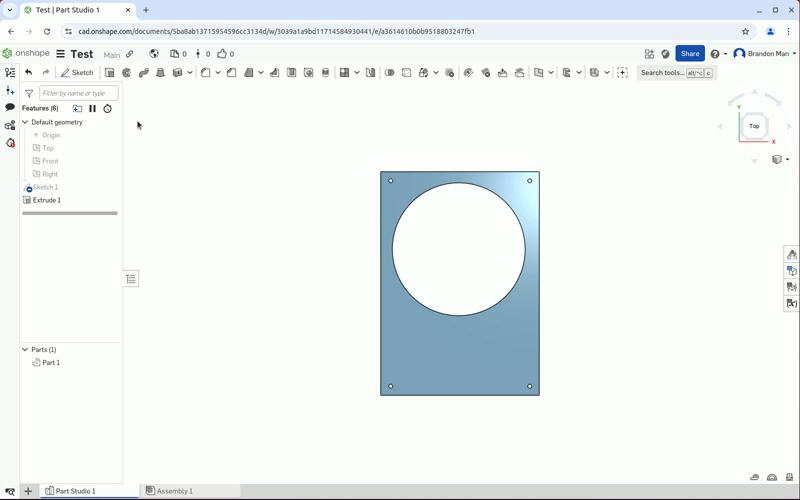
mouse_move(73, 189)
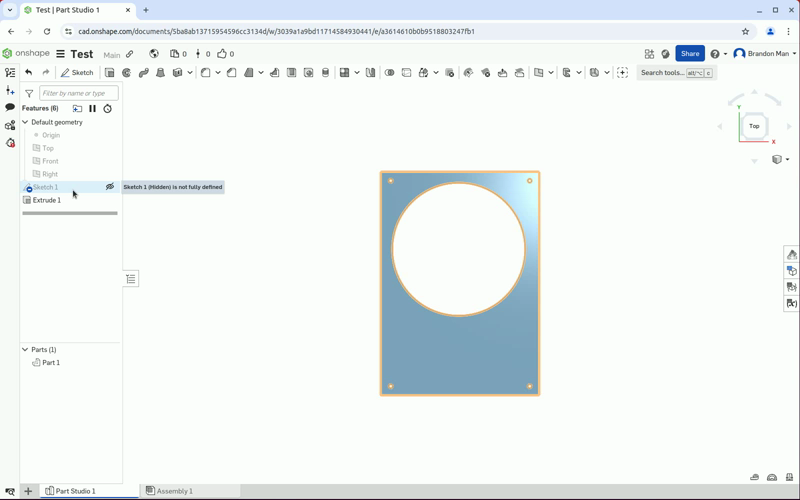
click(73, 189)
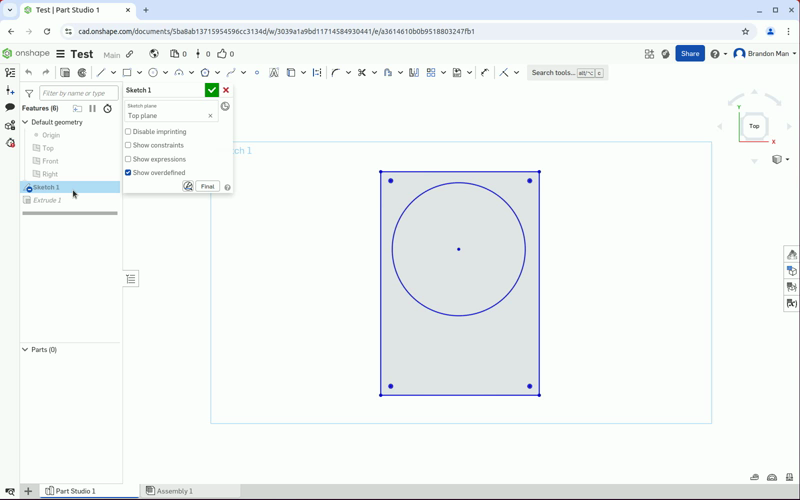
mouse_move(229, 92)
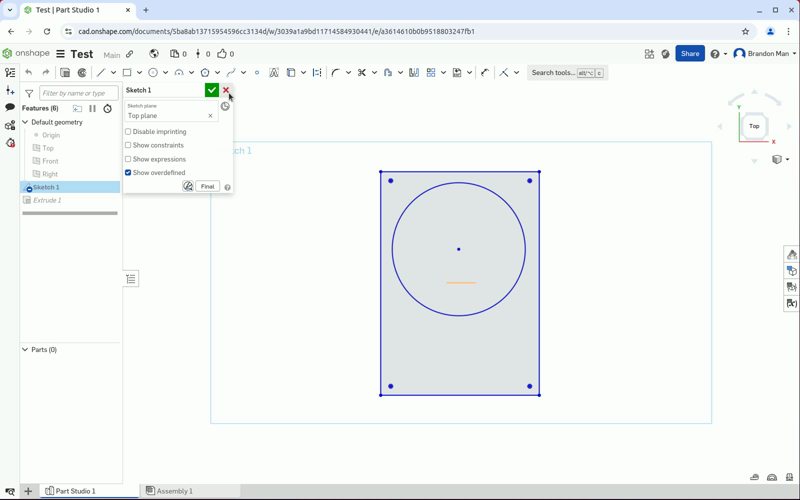
click(229, 92)
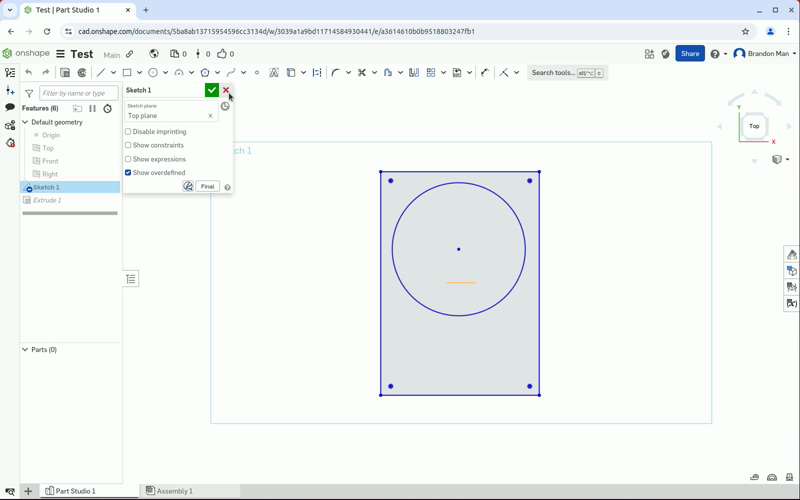
key(shift+s)
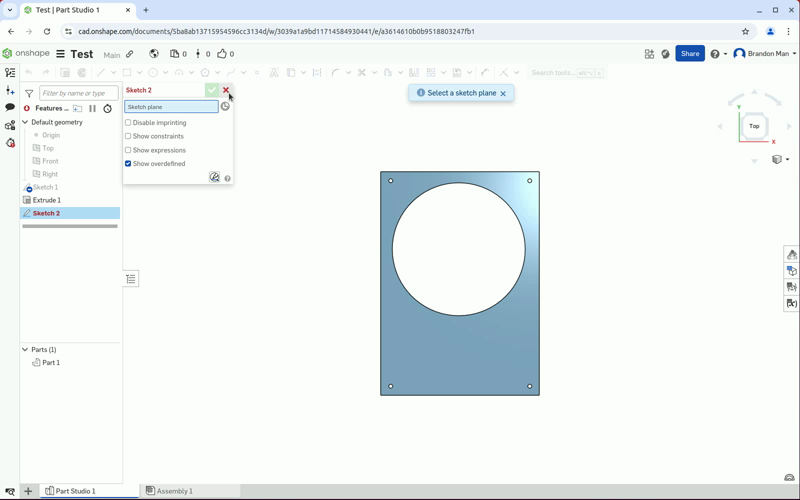
mouse_move(73, 150)
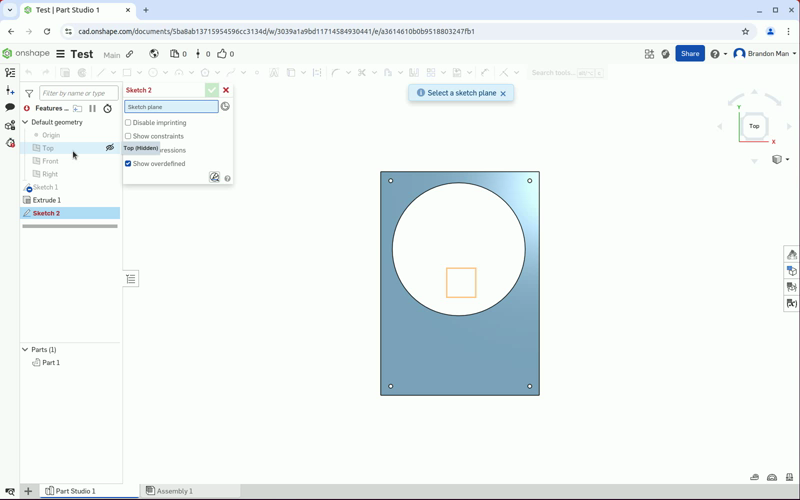
click(73, 150)
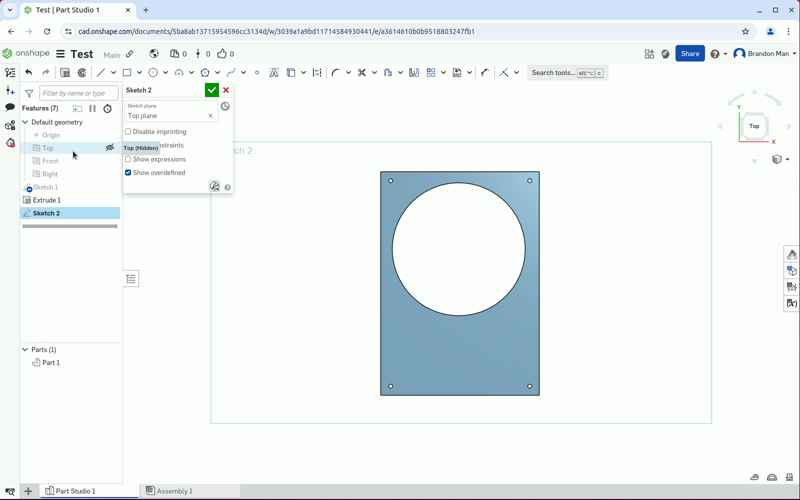
mouse_move(73, 352)
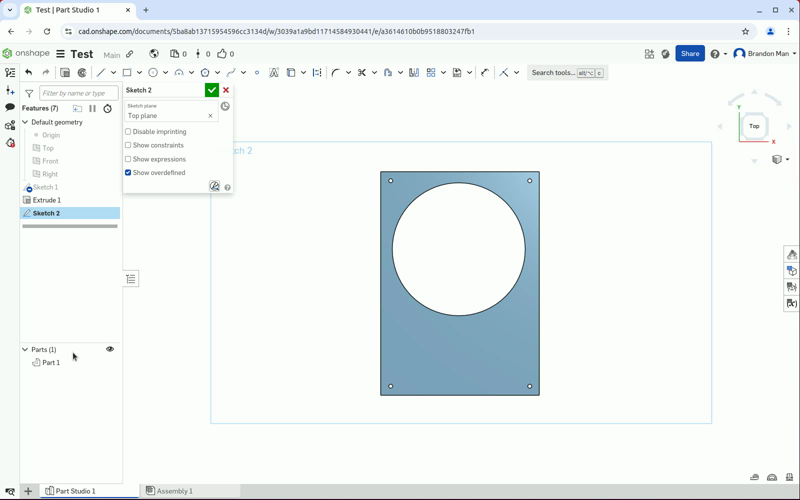
key(y)
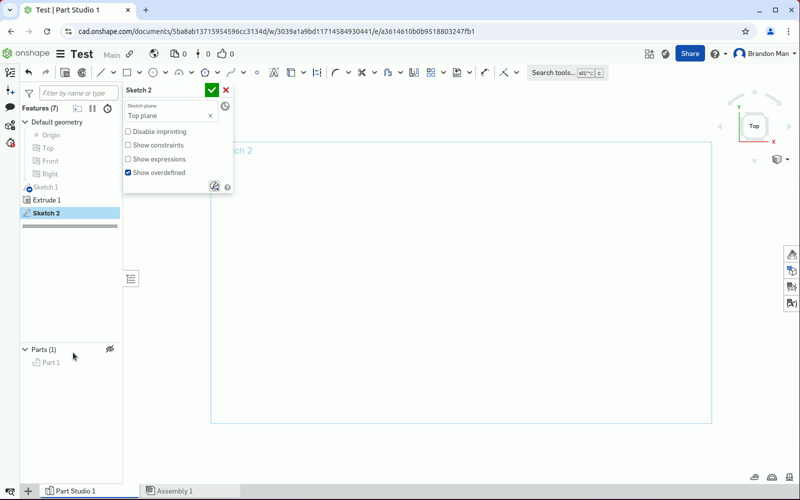
key(c)
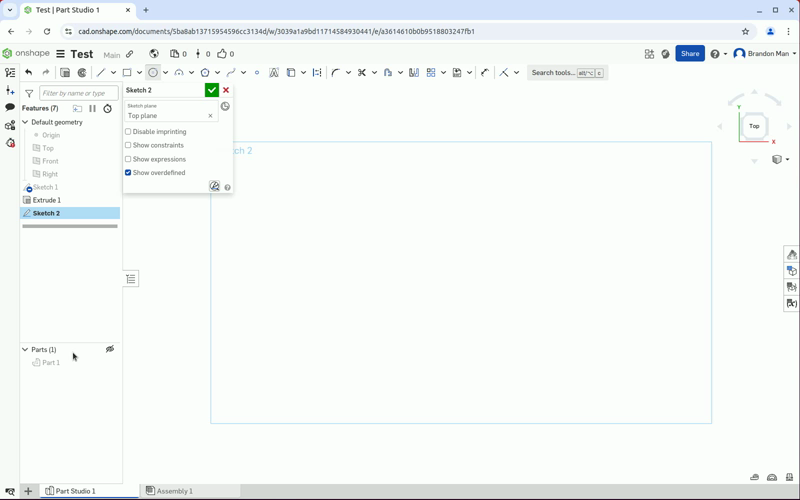
key_down(shift)
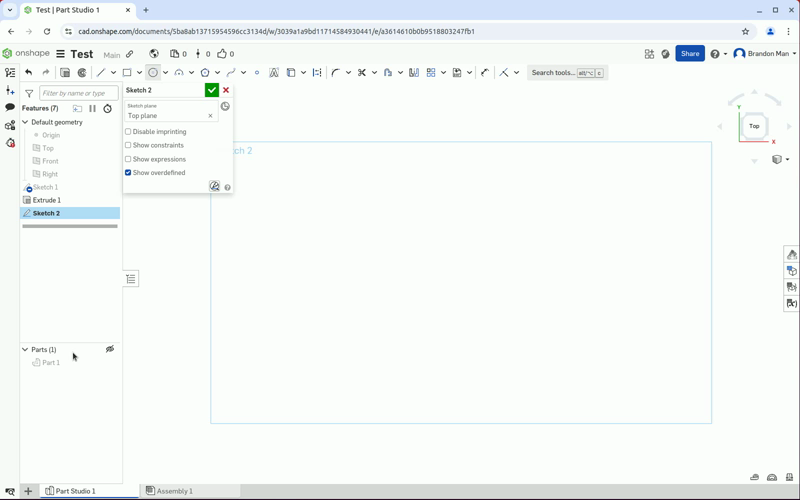
mouse_move(461, 250)
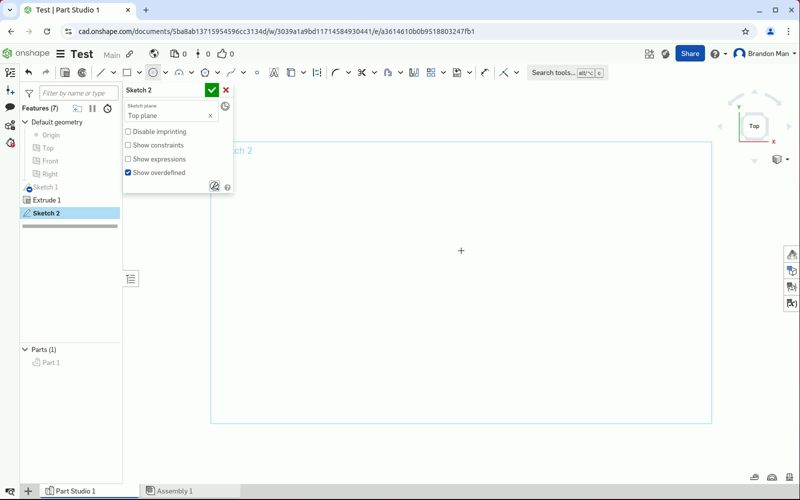
click(461, 250)
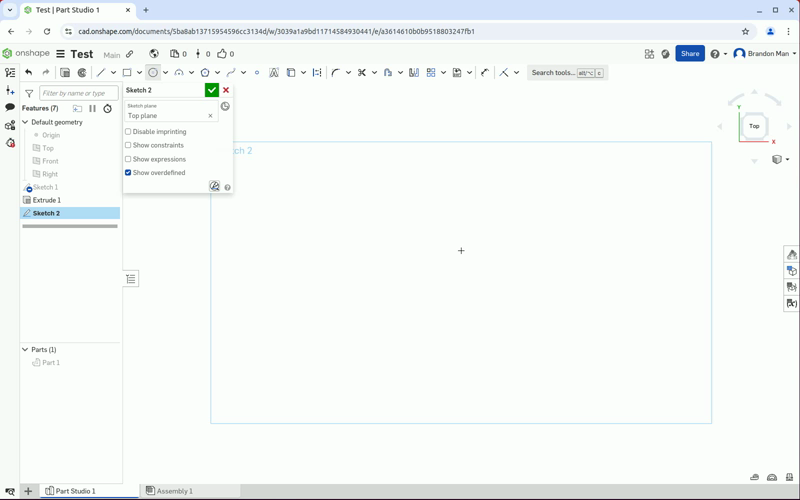
key_up(shift)
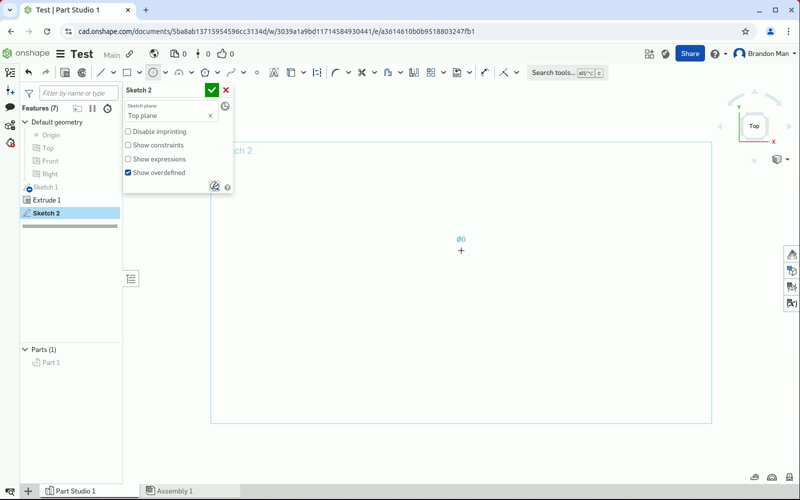
mouse_move(528, 250)
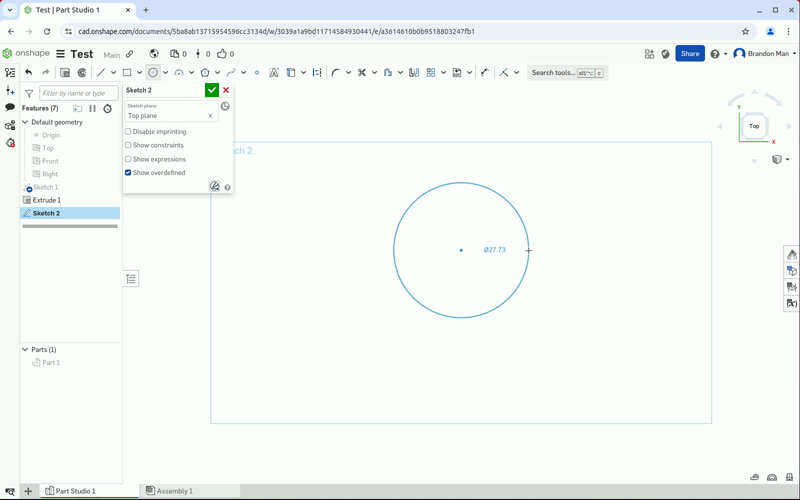
click(528, 250)
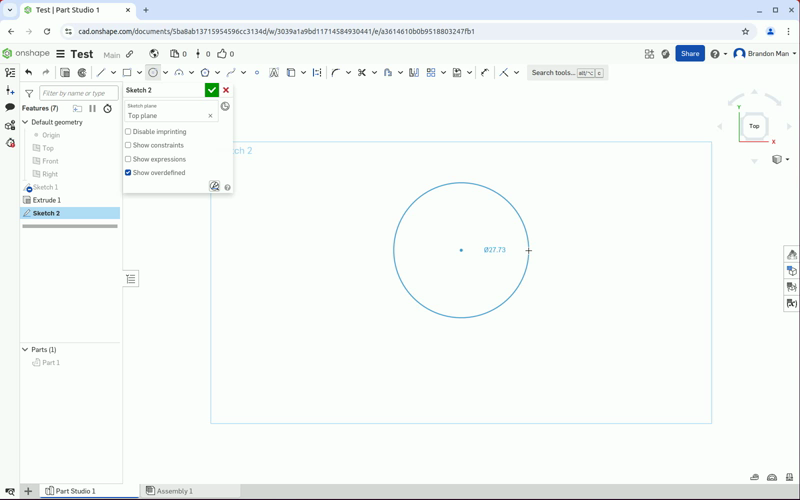
key(esc)
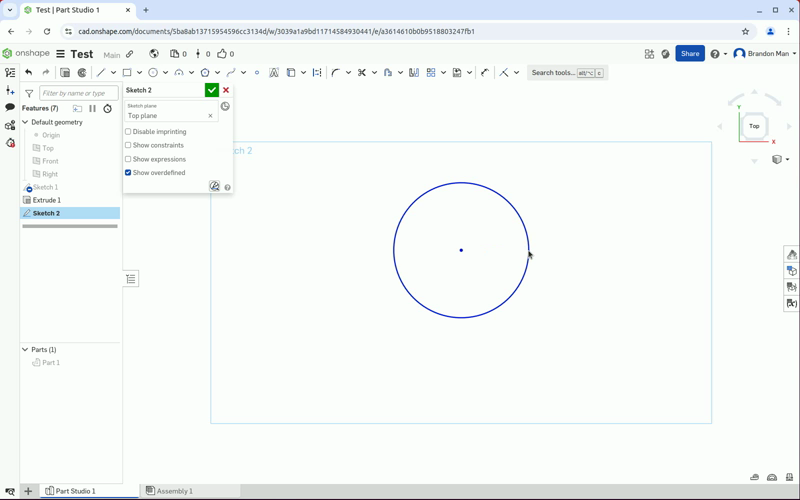
key(c)
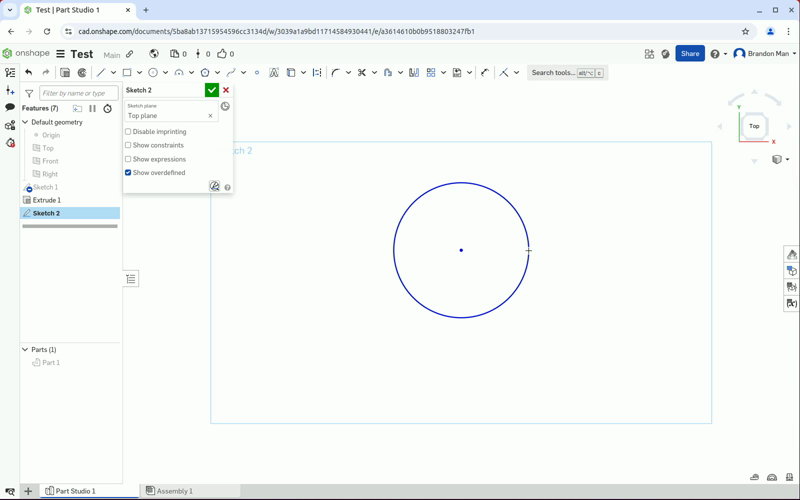
key_down(shift)
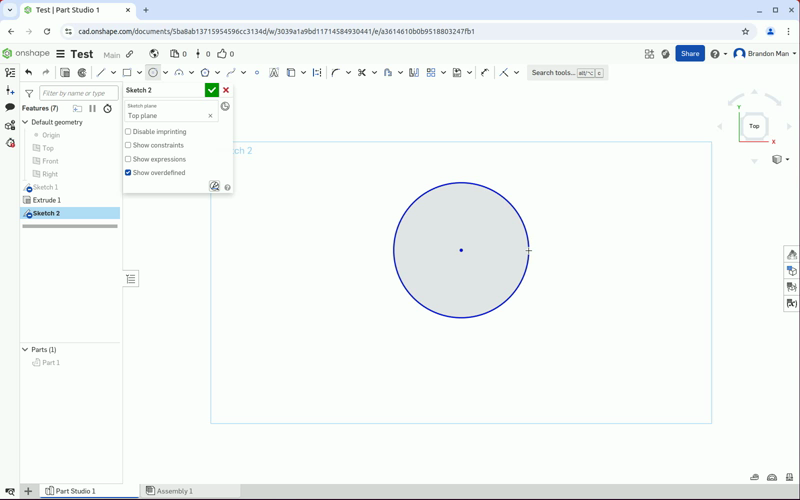
mouse_move(461, 250)
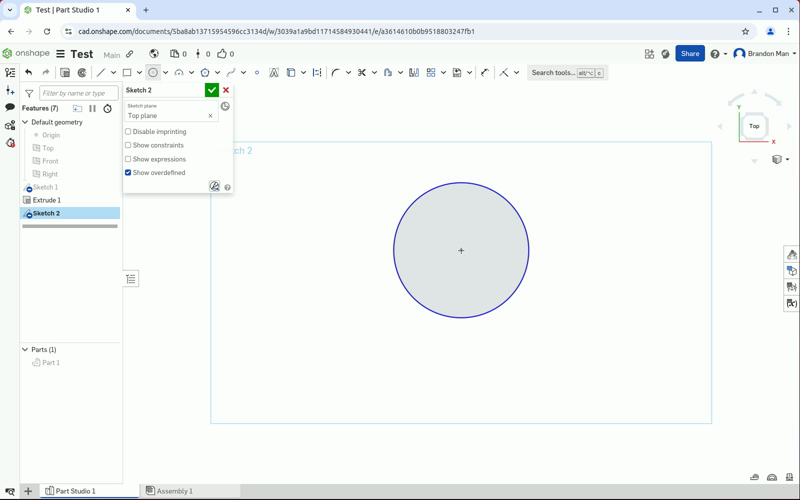
click(461, 250)
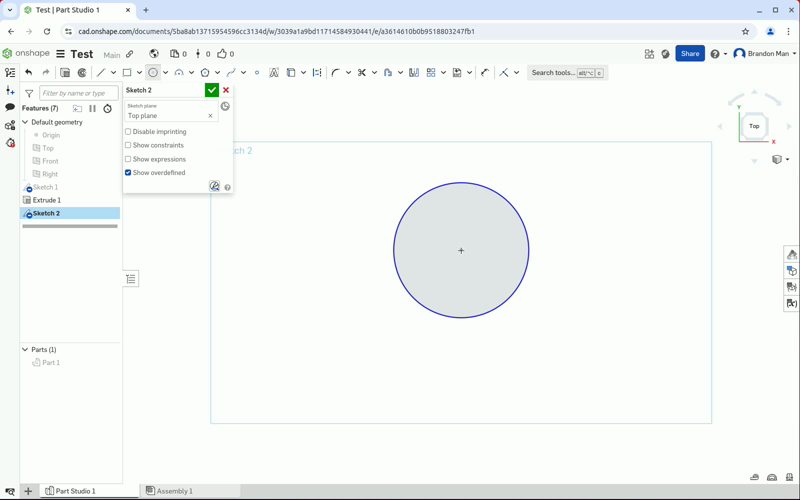
key_up(shift)
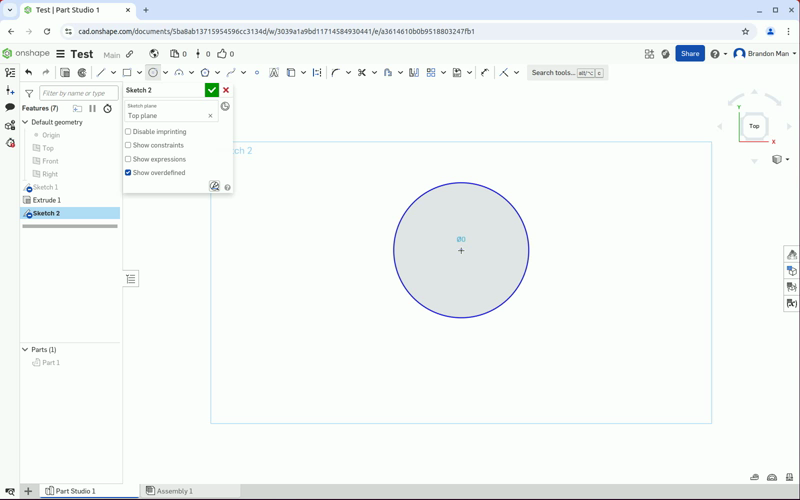
mouse_move(464, 250)
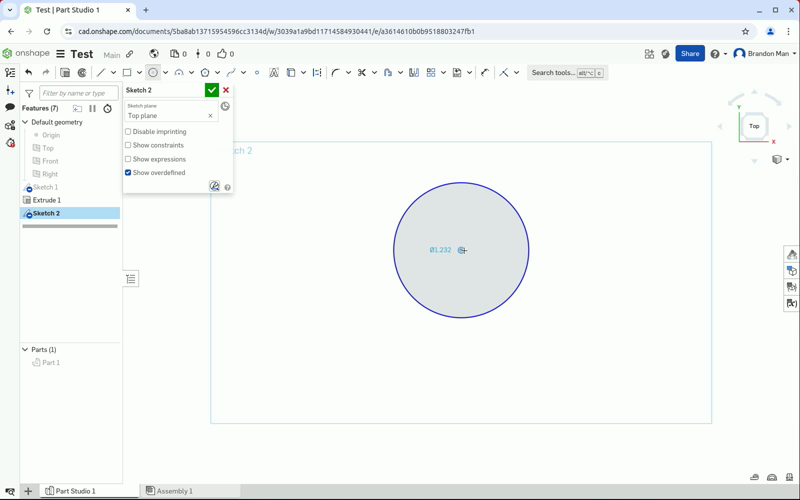
scroll(6)
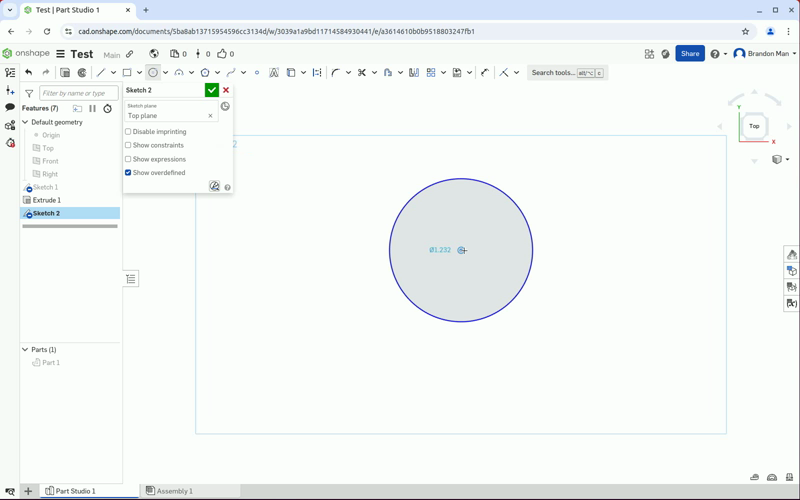
scroll(6)
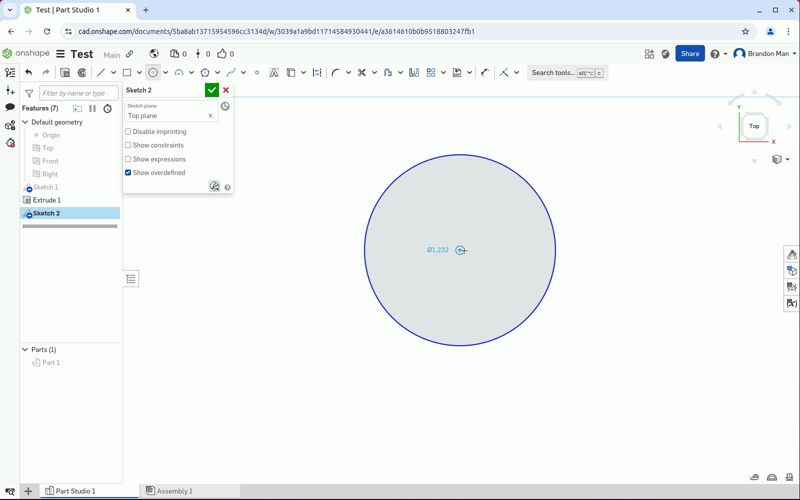
scroll(6)
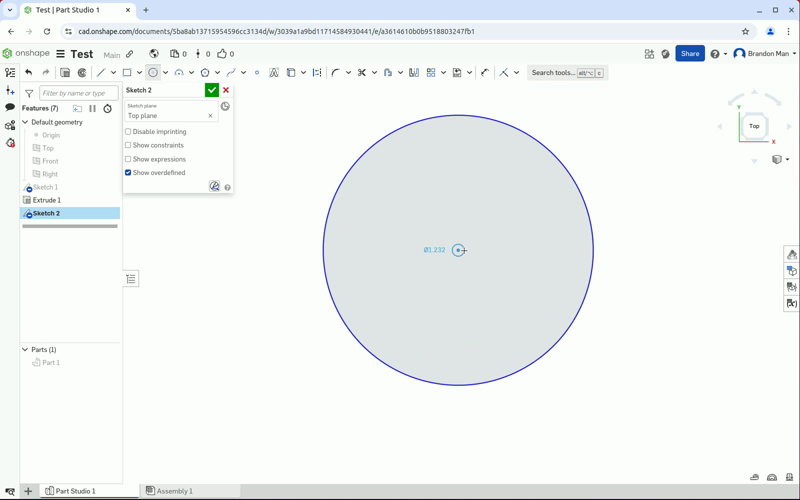
scroll(6)
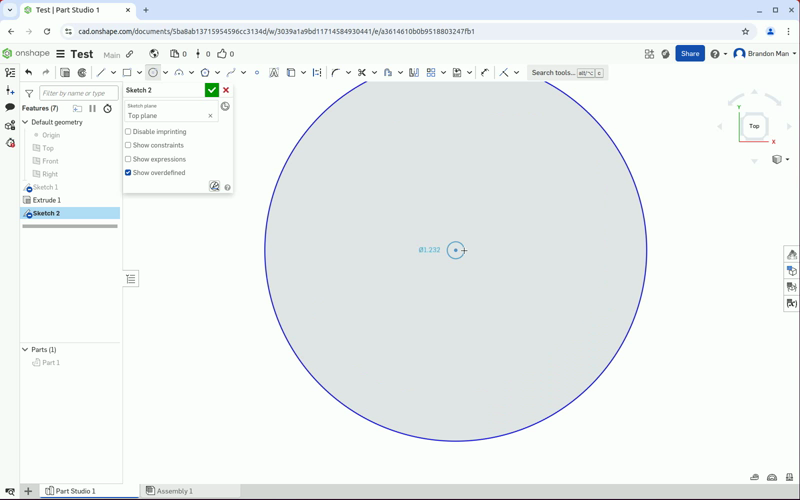
scroll(6)
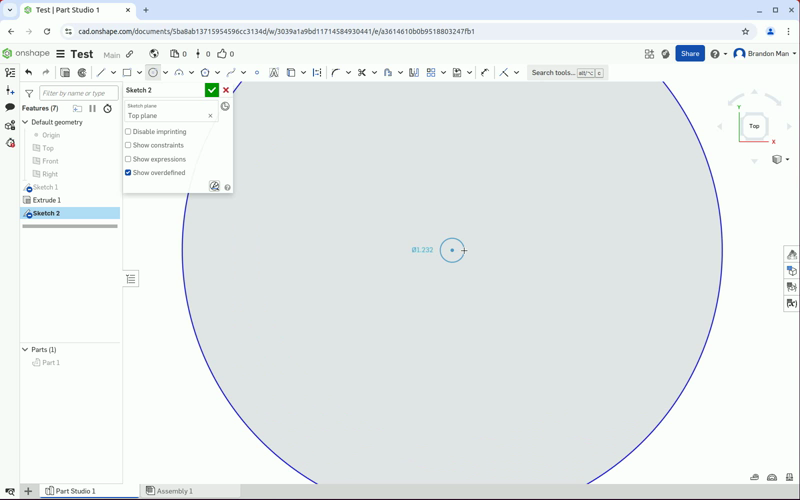
scroll(6)
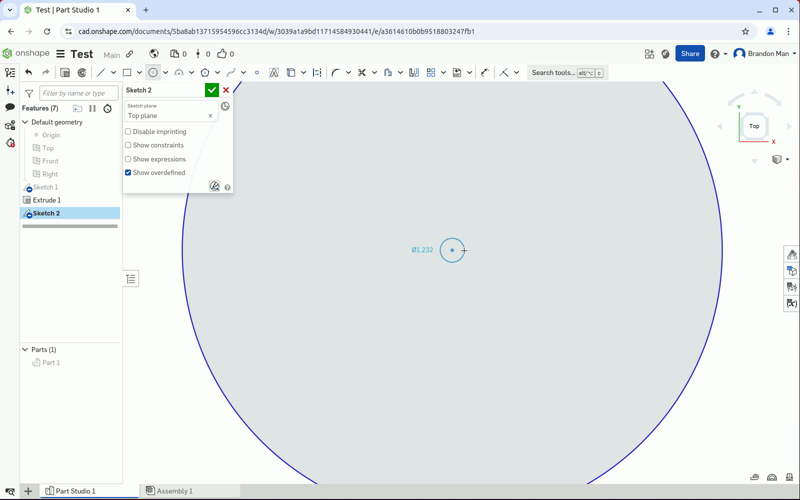
scroll(6)
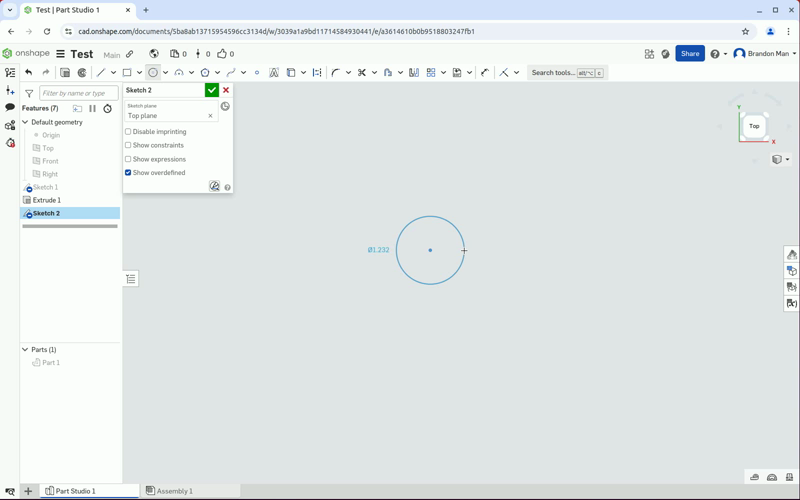
click(464, 250)
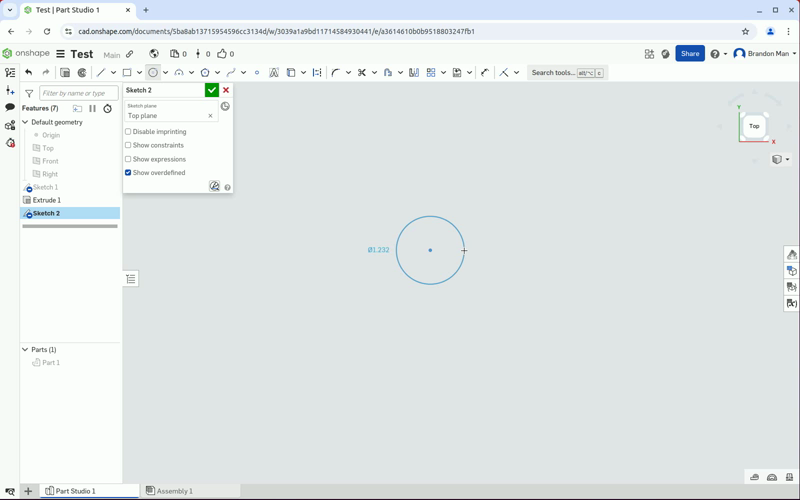
scroll(-6)
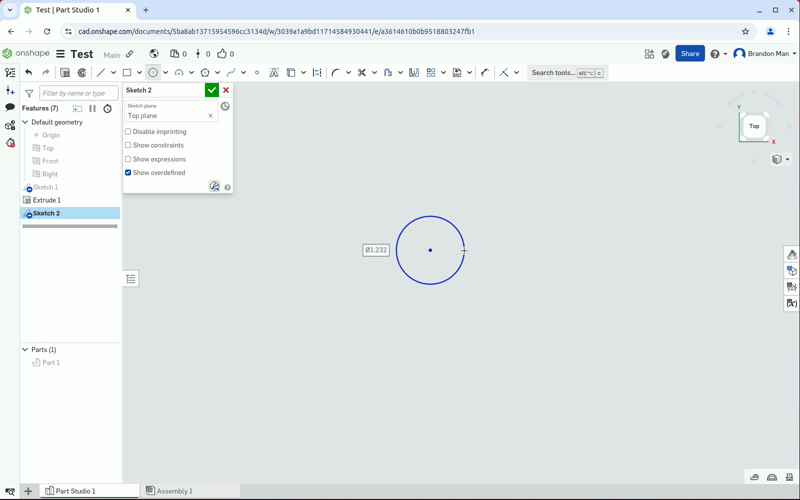
scroll(-6)
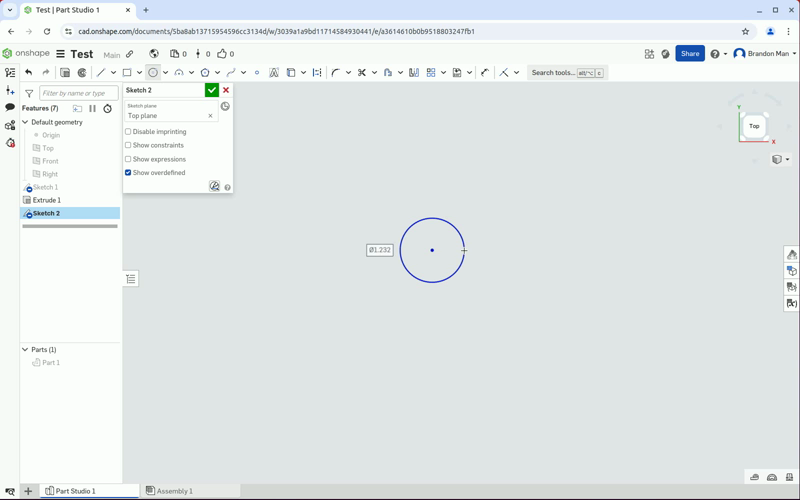
scroll(-6)
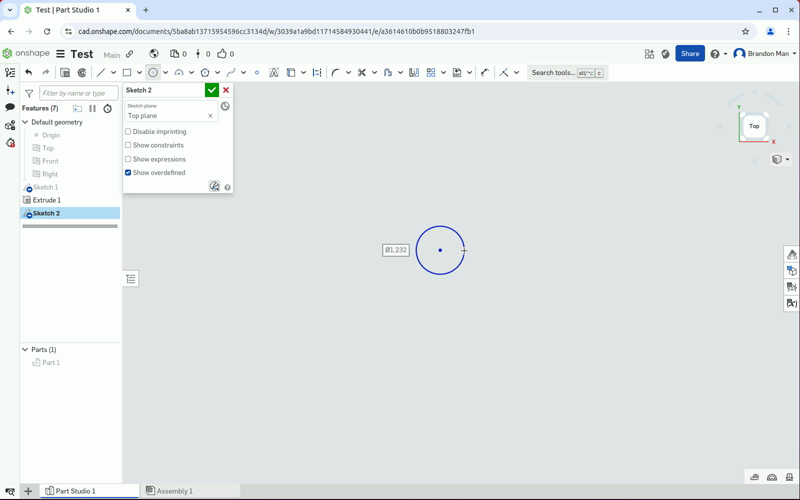
scroll(-6)
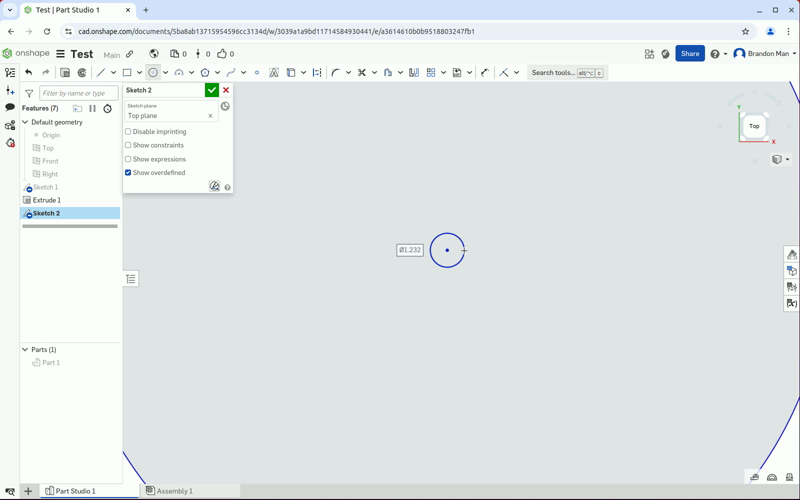
scroll(-6)
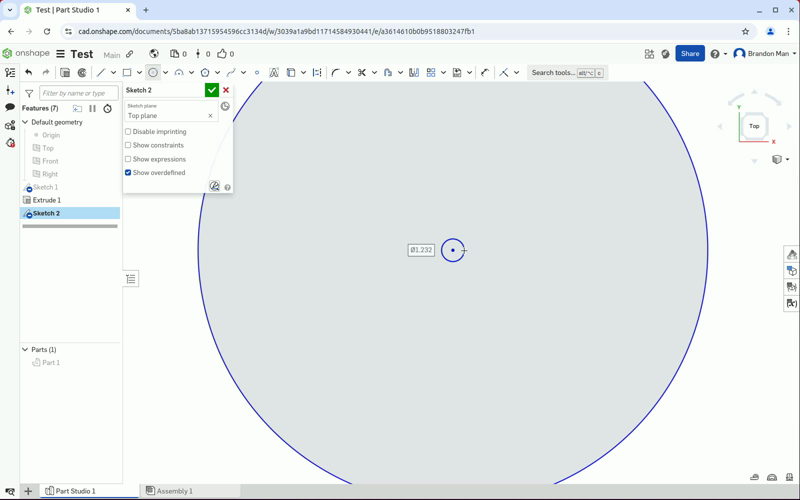
scroll(-6)
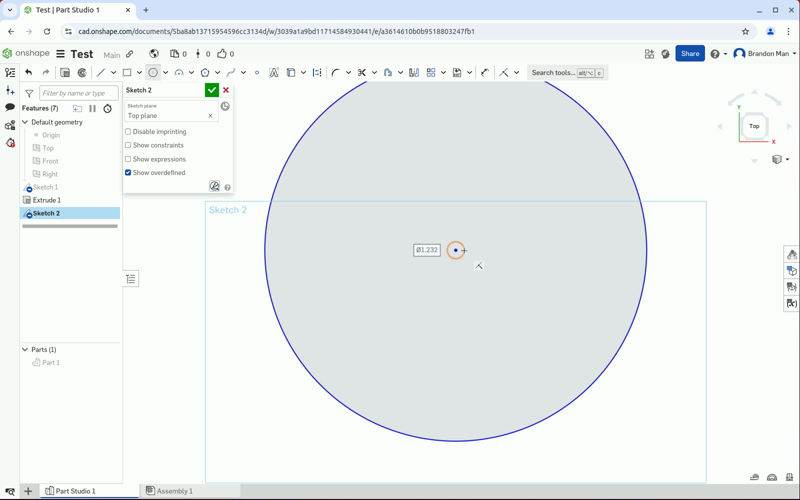
scroll(-6)
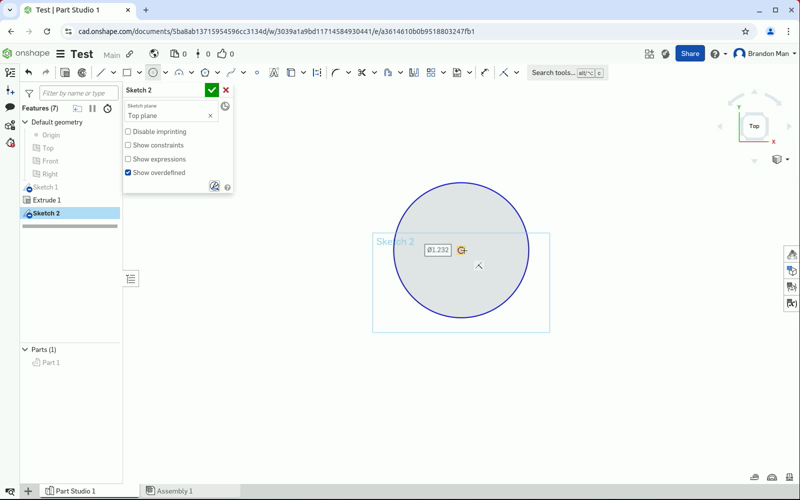
key(esc)
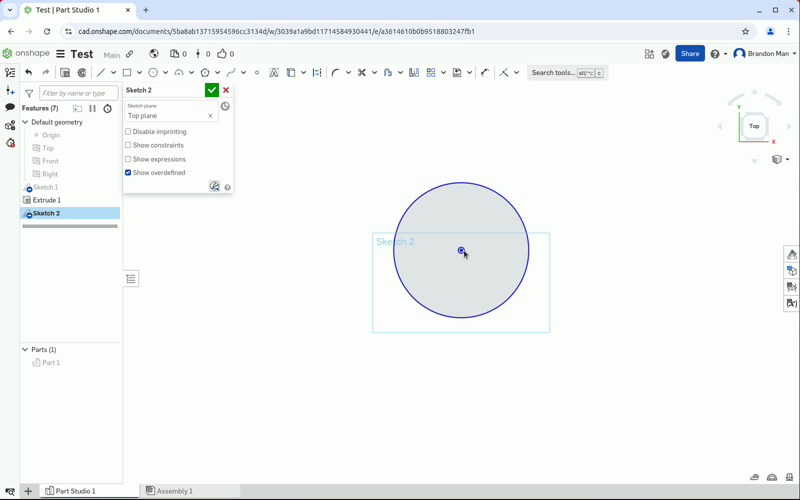
mouse_move(485, 215)
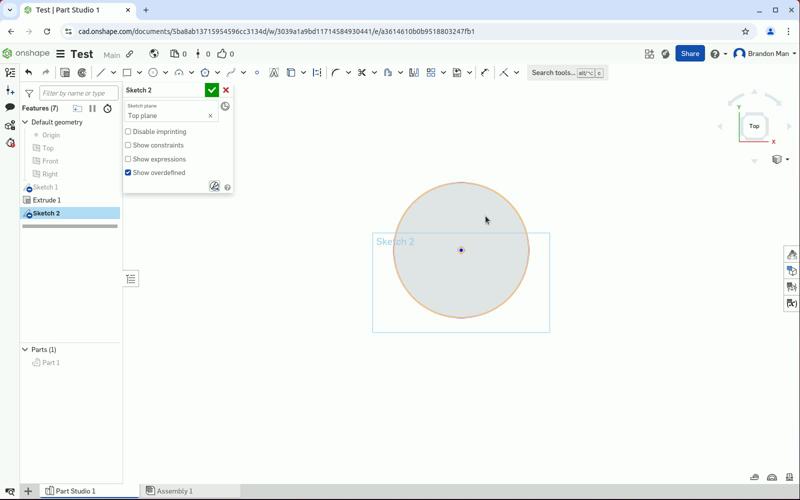
click(485, 215)
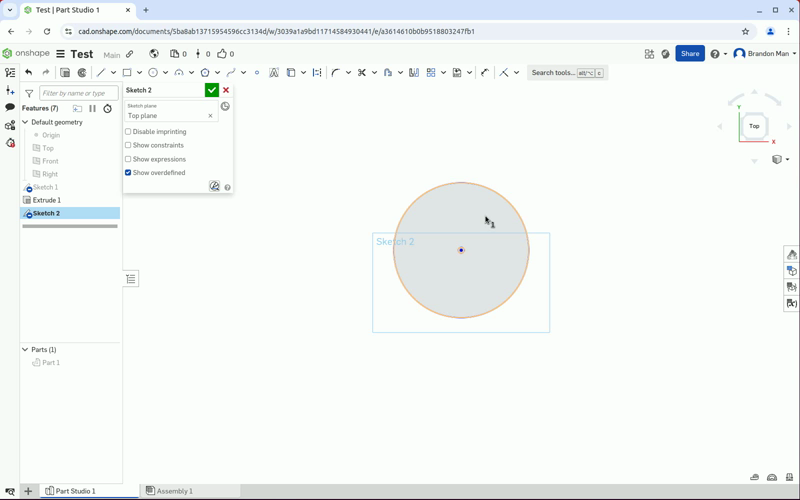
mouse_move(73, 352)
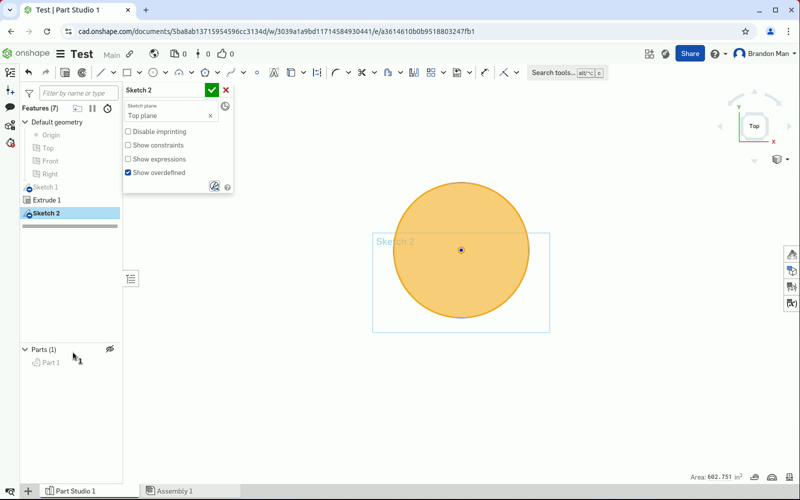
key(shift+y)
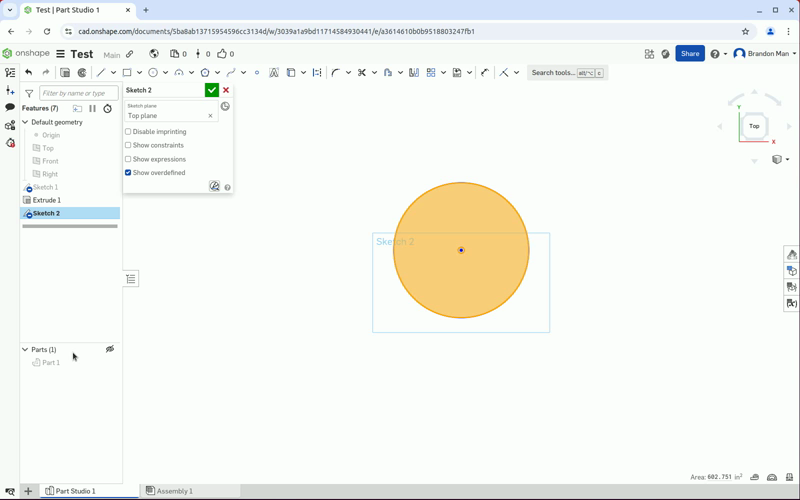
key(shift+e)
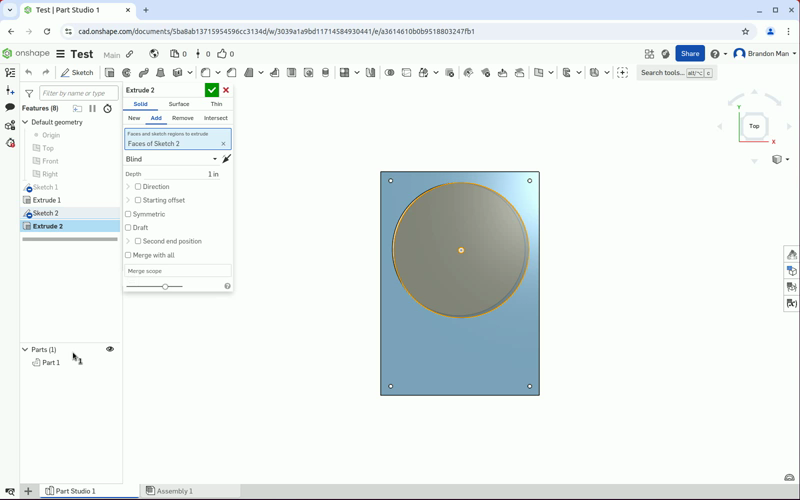
mouse_move(143, 106)
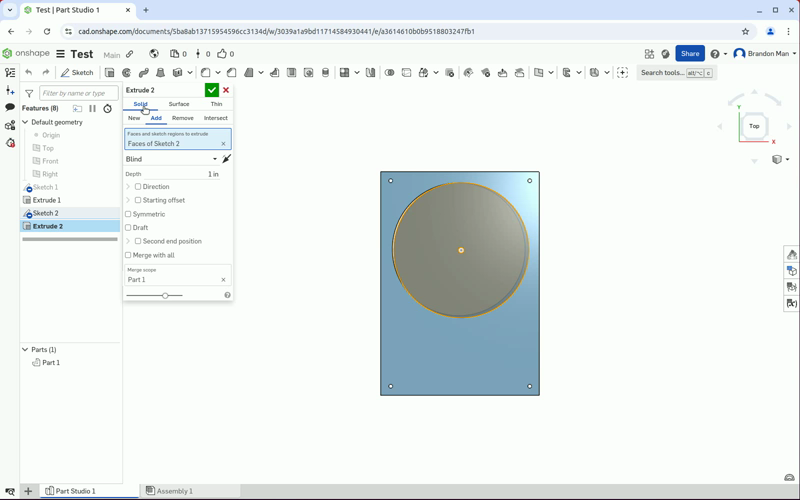
click(143, 106)
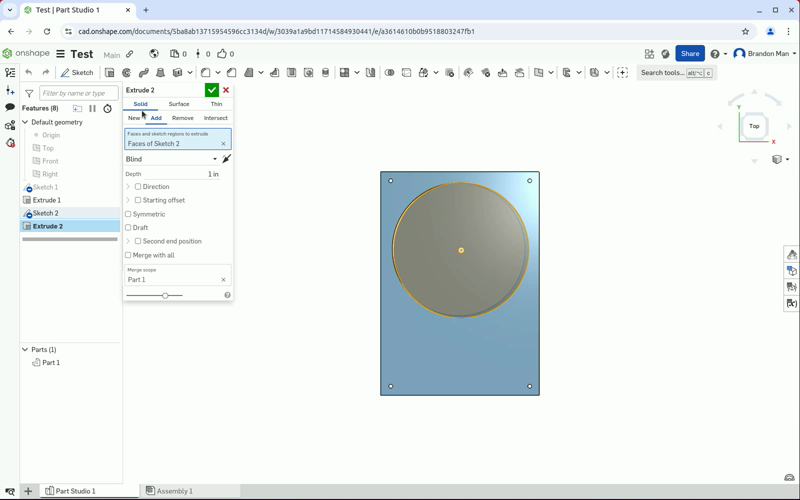
mouse_move(137, 120)
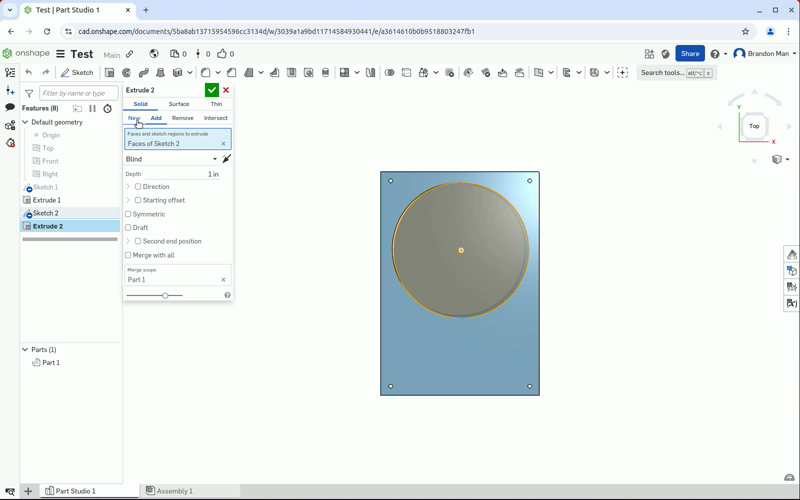
click(137, 120)
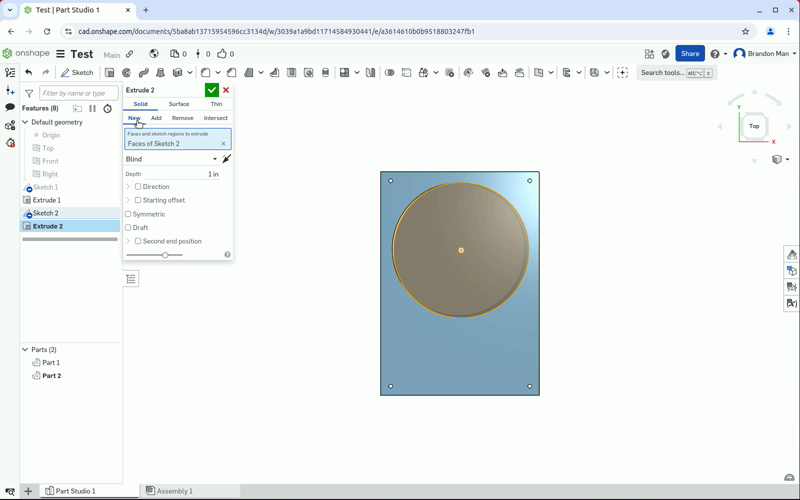
key(tab, 4)
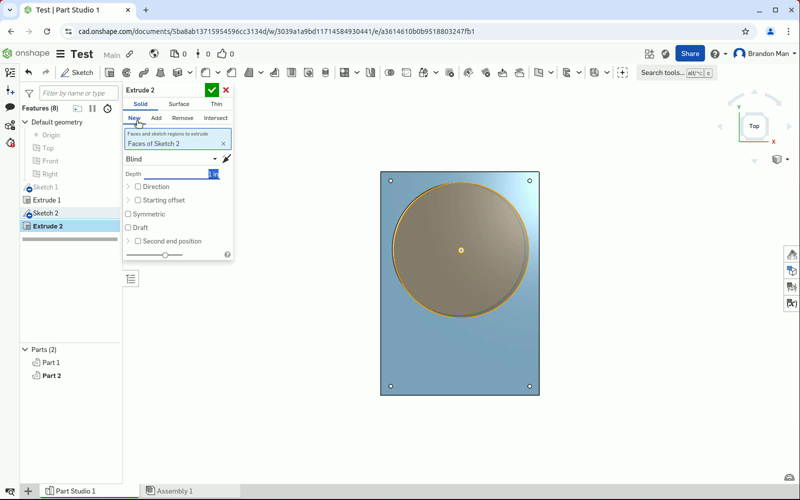
text(0.481)
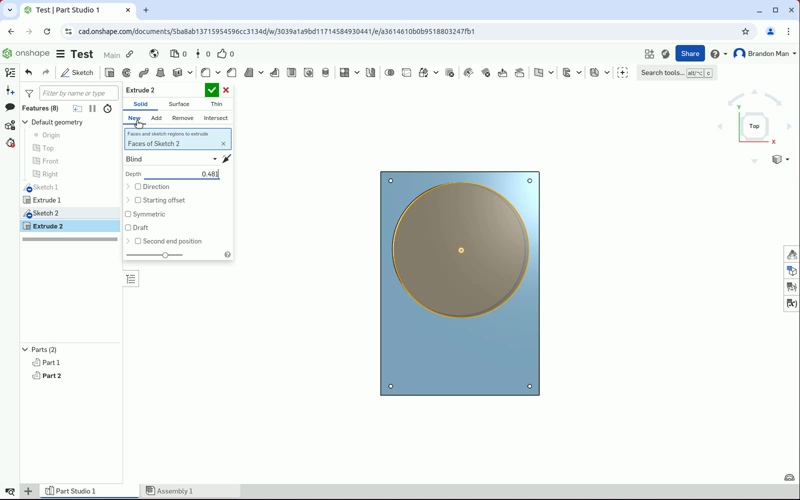
key(enter)
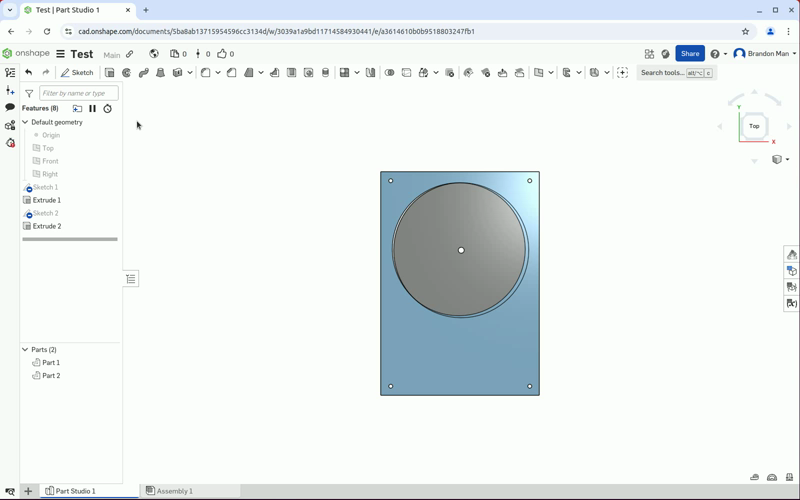
key(shift+h)
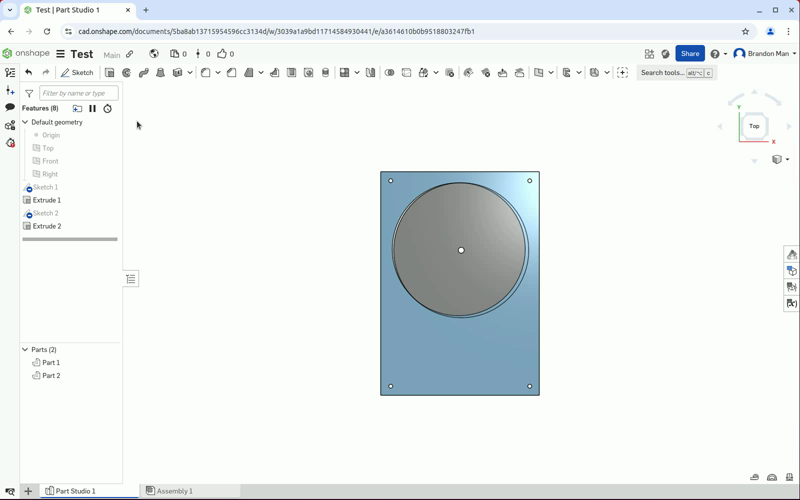
key(shift+h)
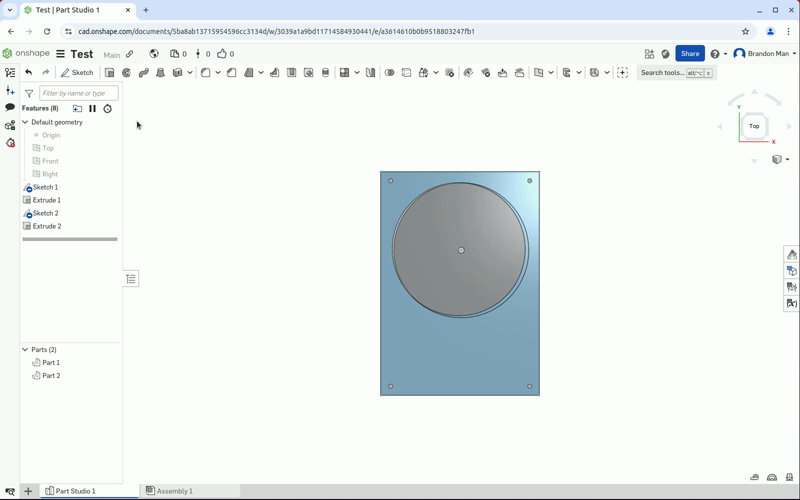
key(shift+7)
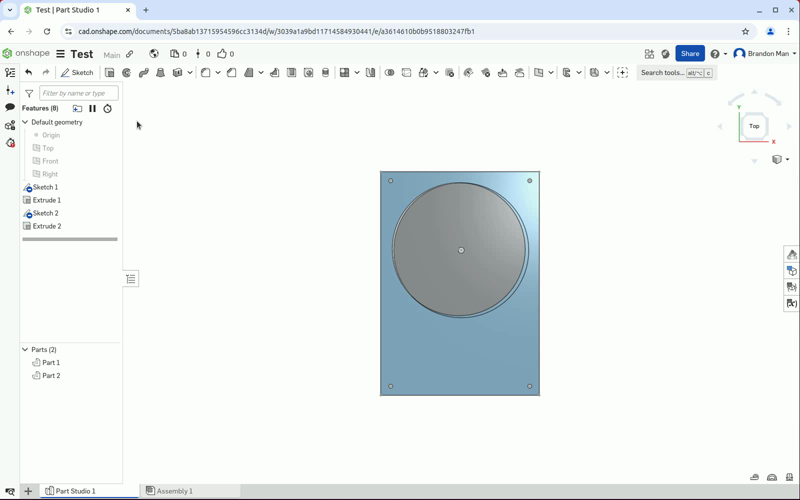
key(up, 3)
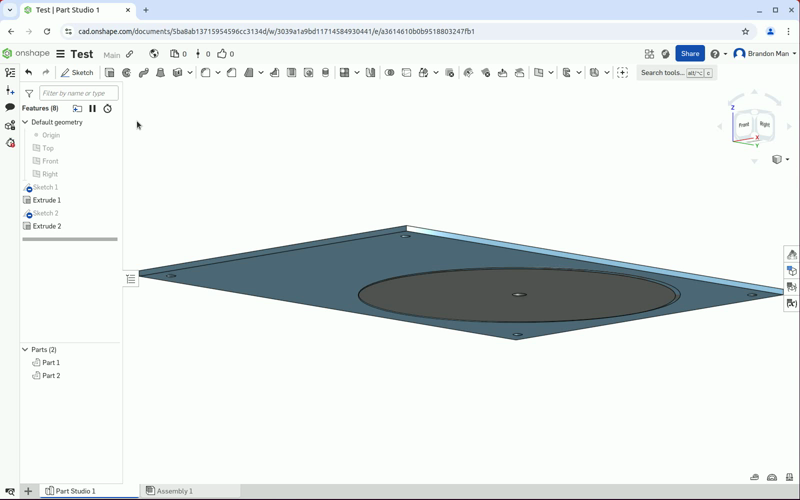
key(left, 3)
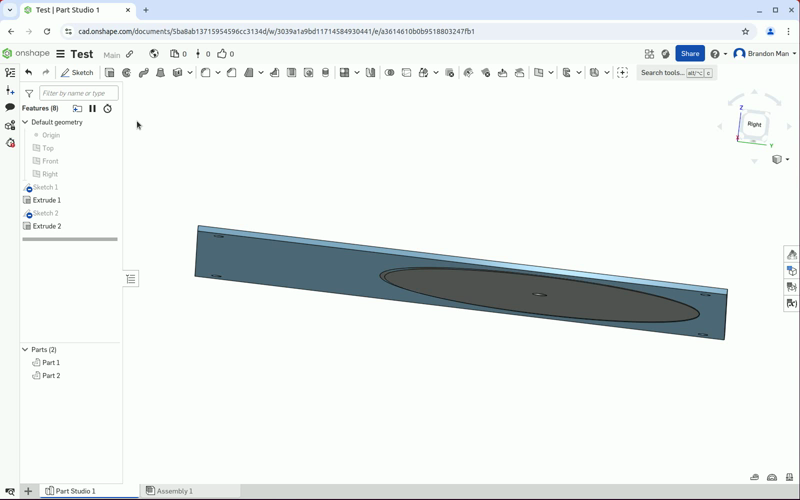
key(right, 3)
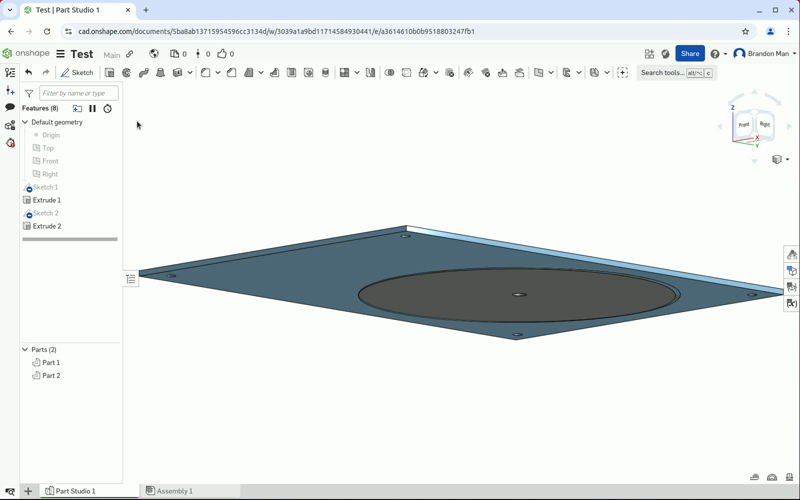
key(down, 3)
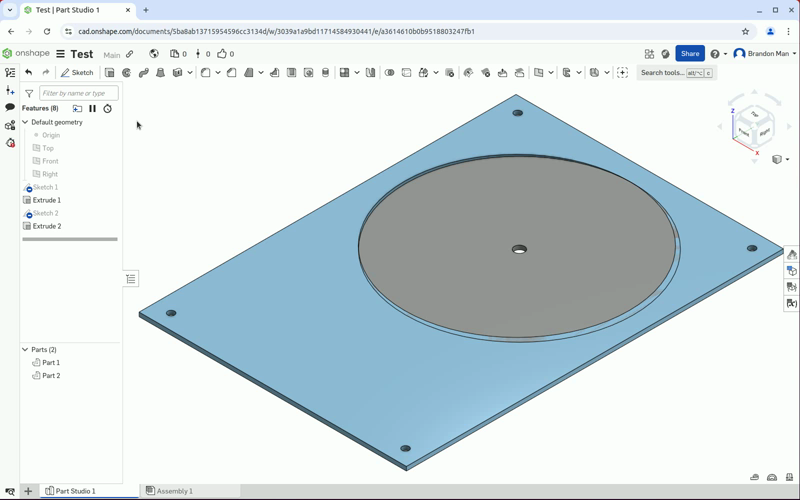
mouse_move(73, 189)
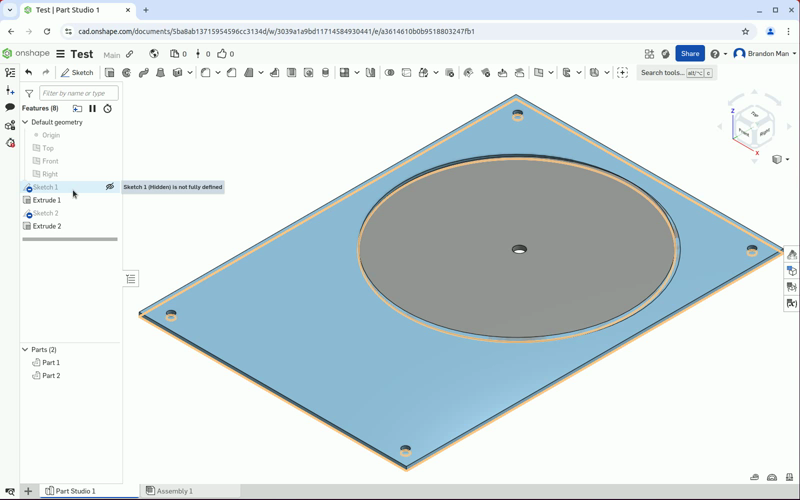
click(73, 189)